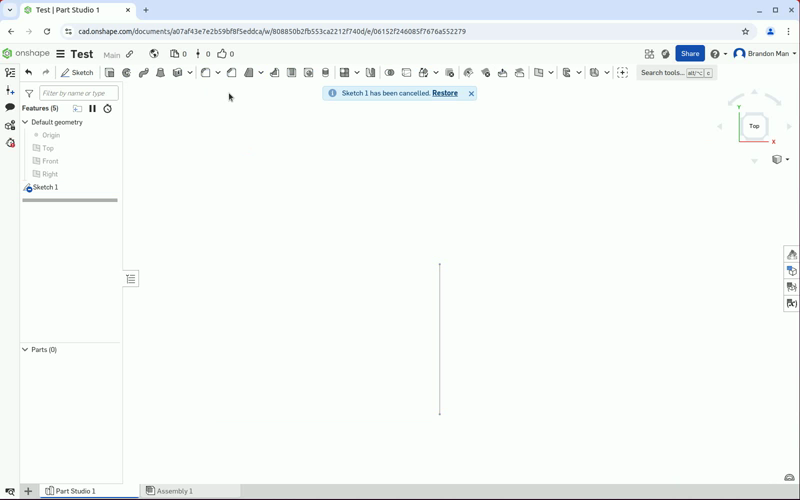
key(shift+h)
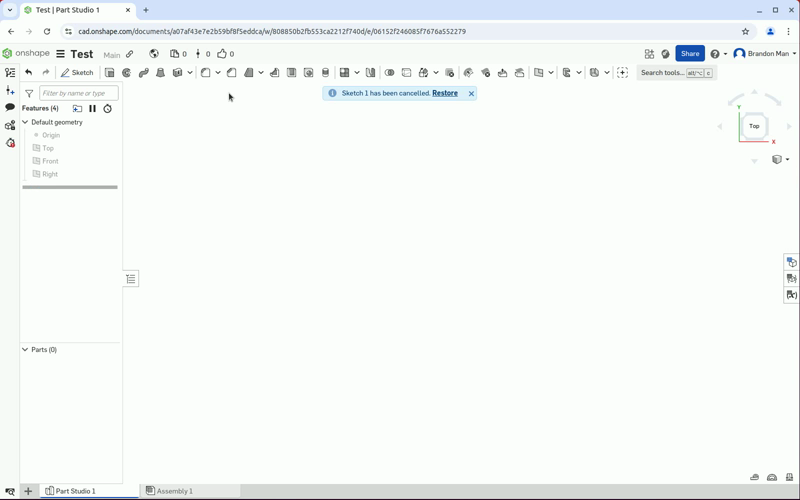
mouse_move(73, 352)
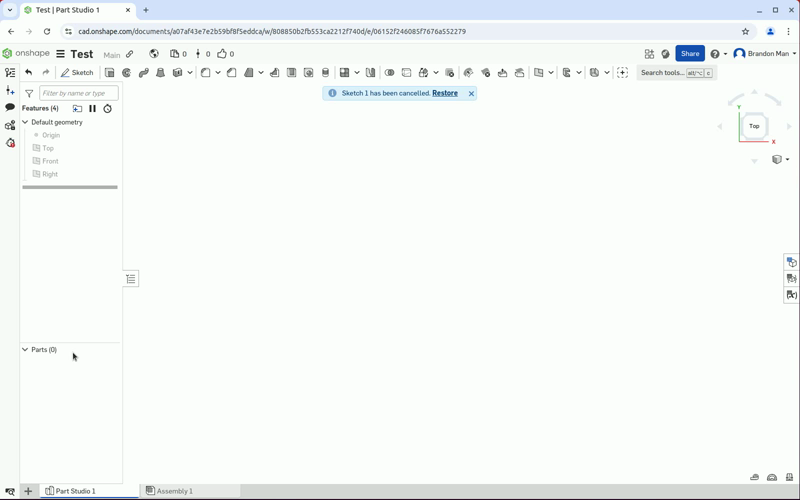
key(y)
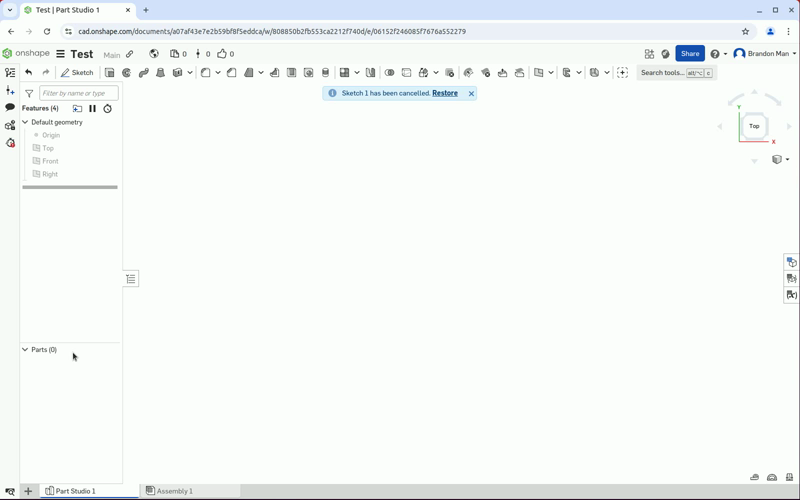
key(shift+p)
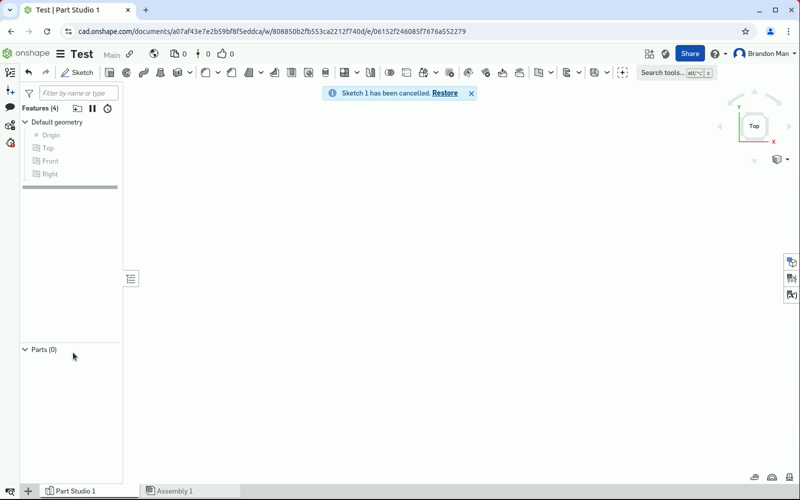
key(space)
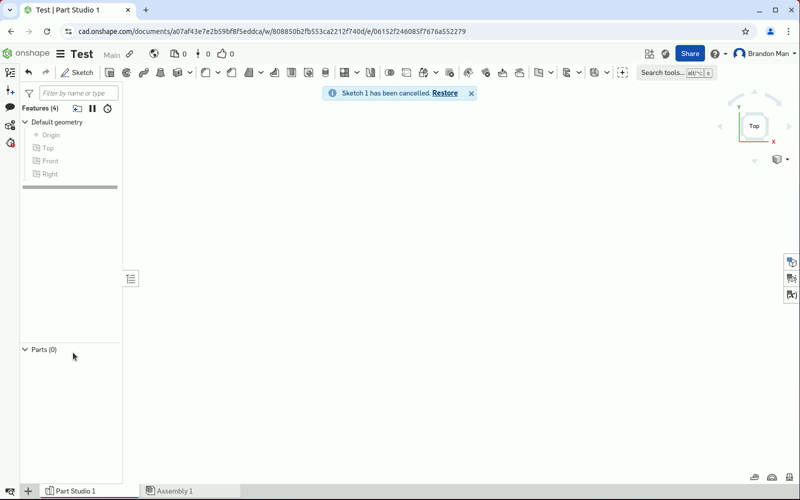
key_down(shift)
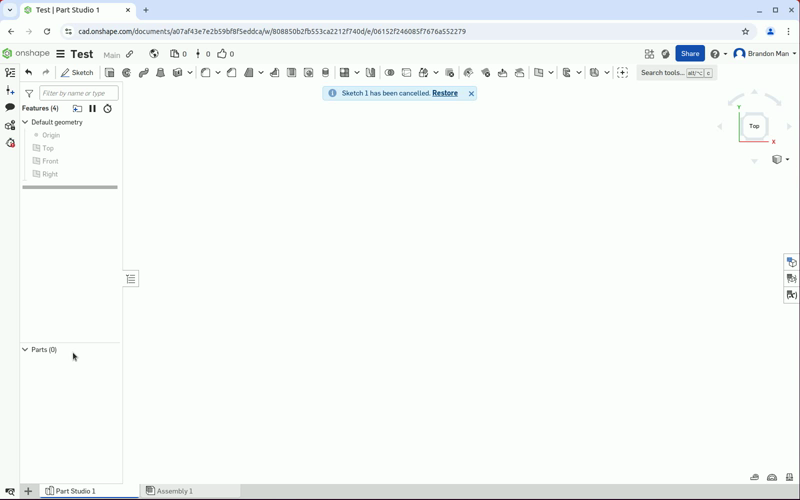
key(up)
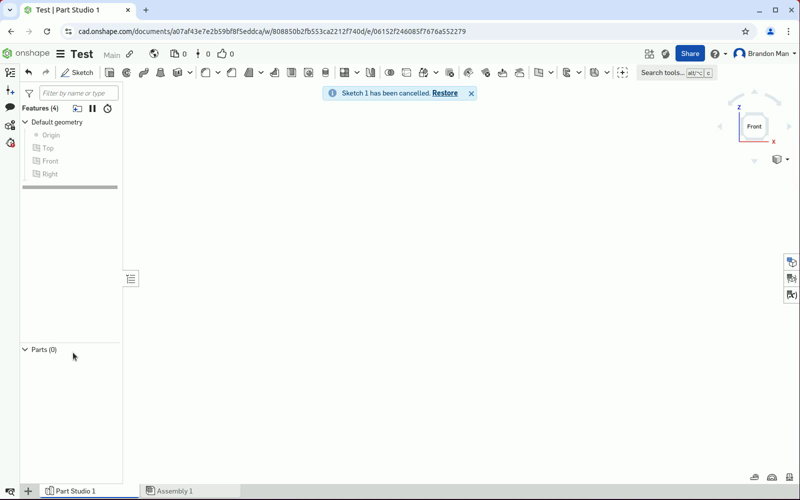
key_up(shift)
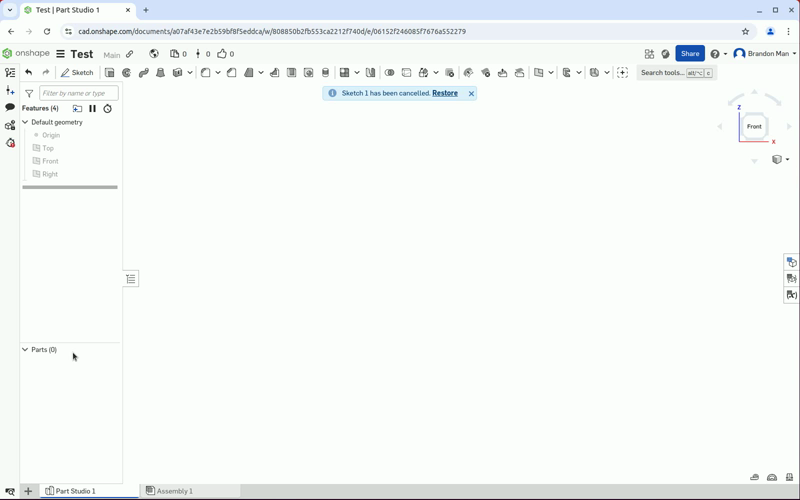
mouse_move(73, 352)
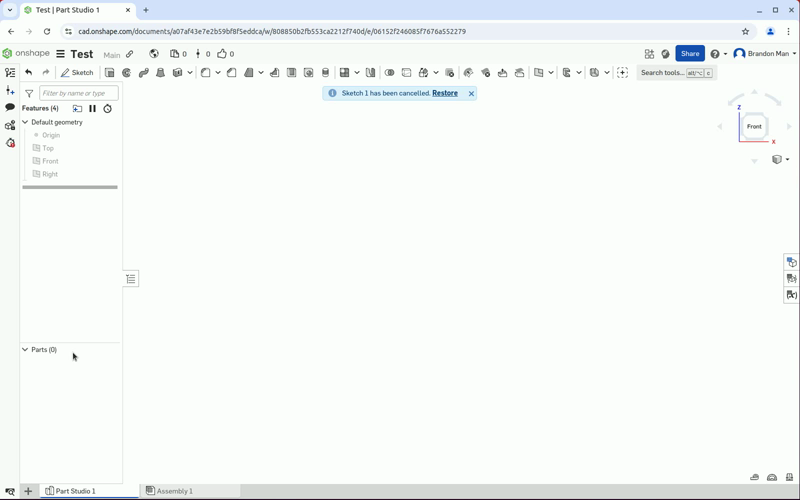
key(shift+y)
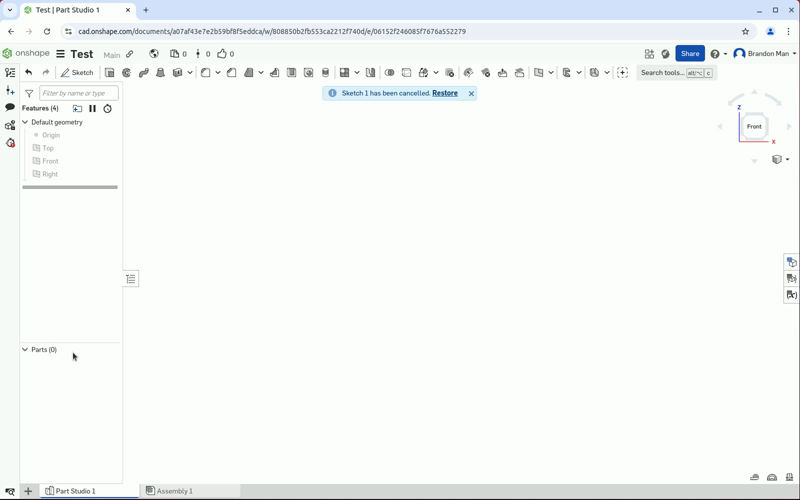
key(shift+s)
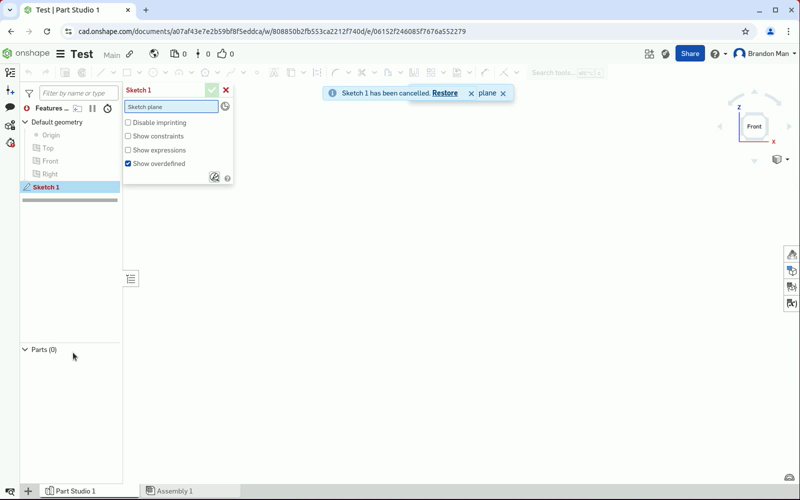
mouse_move(73, 163)
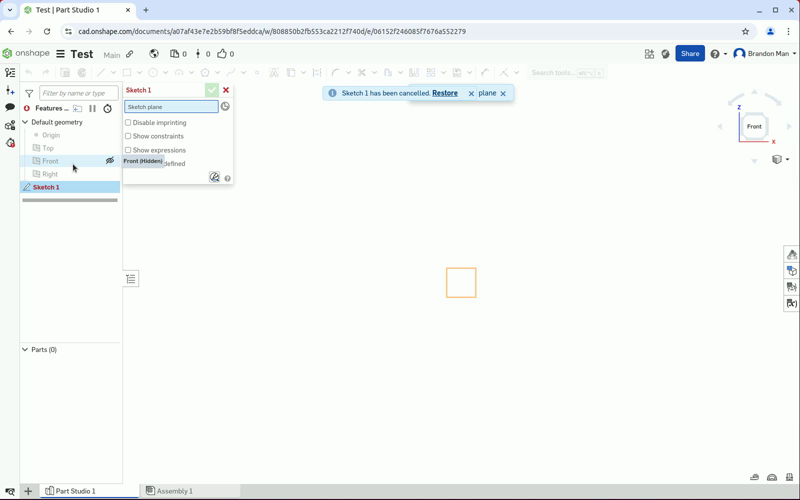
click(73, 163)
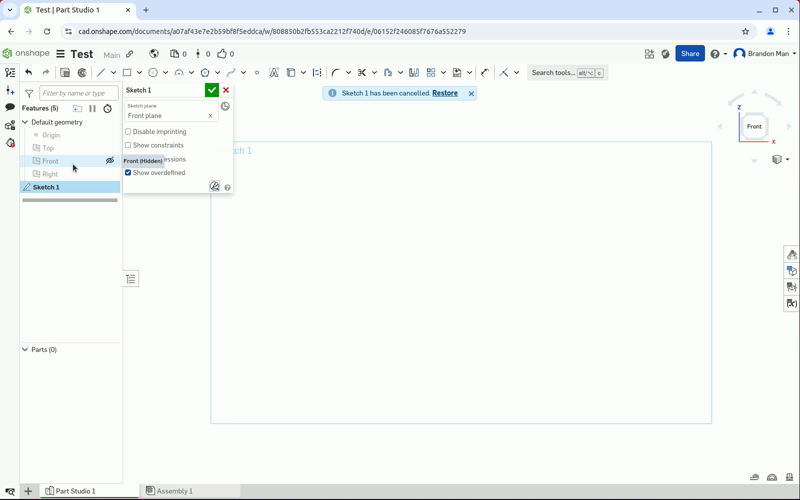
mouse_move(73, 352)
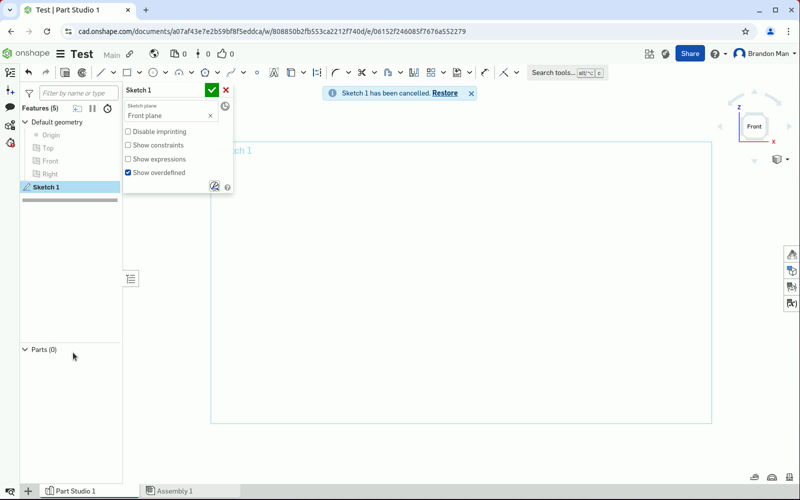
key(y)
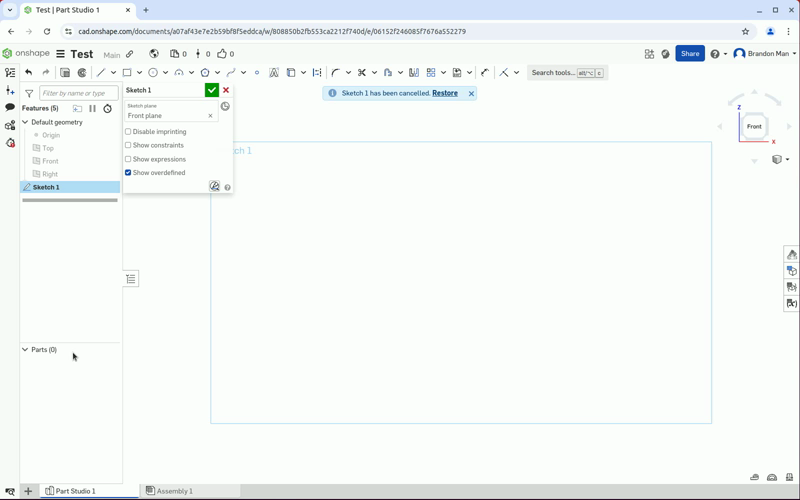
key(l)
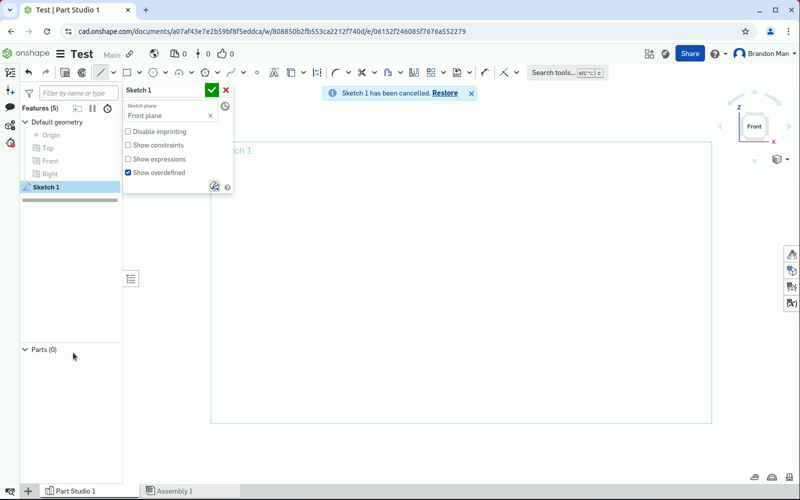
key_down(shift)
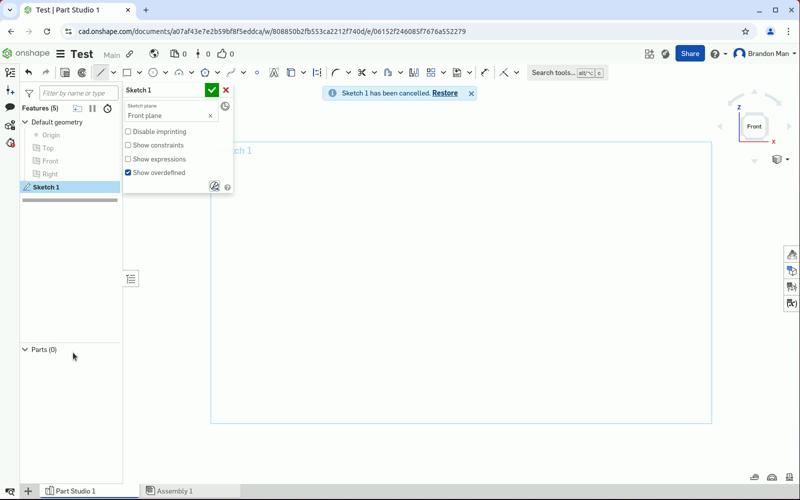
mouse_move(399, 395)
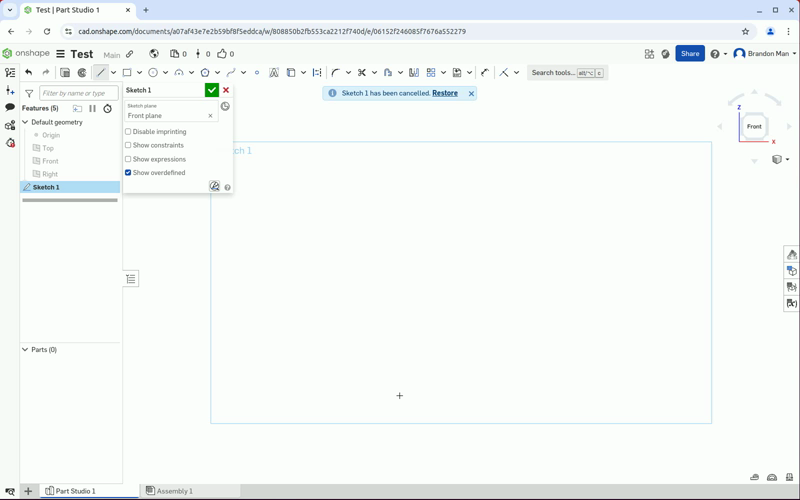
click(399, 395)
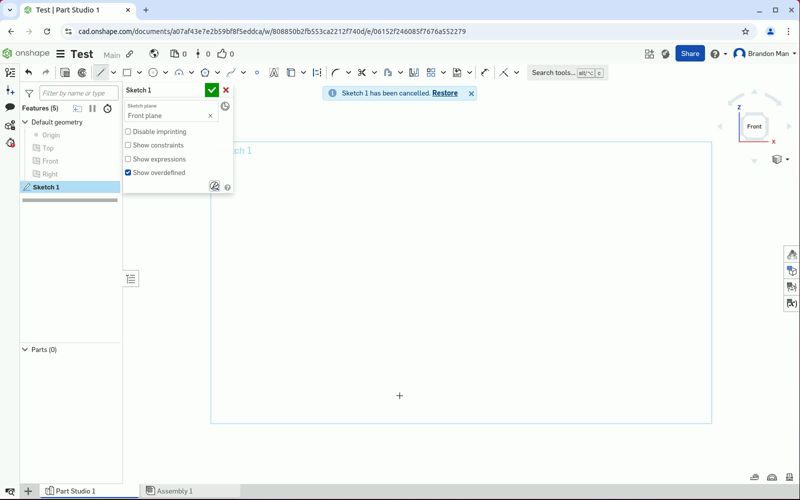
key_up(shift)
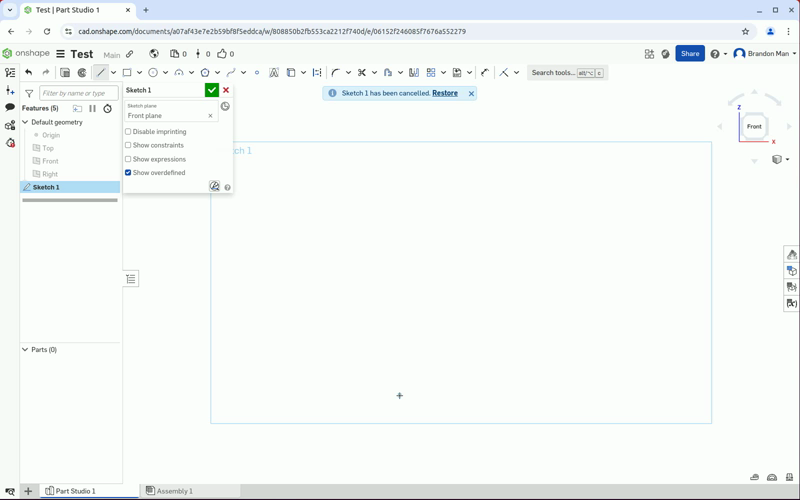
key_down(shift)
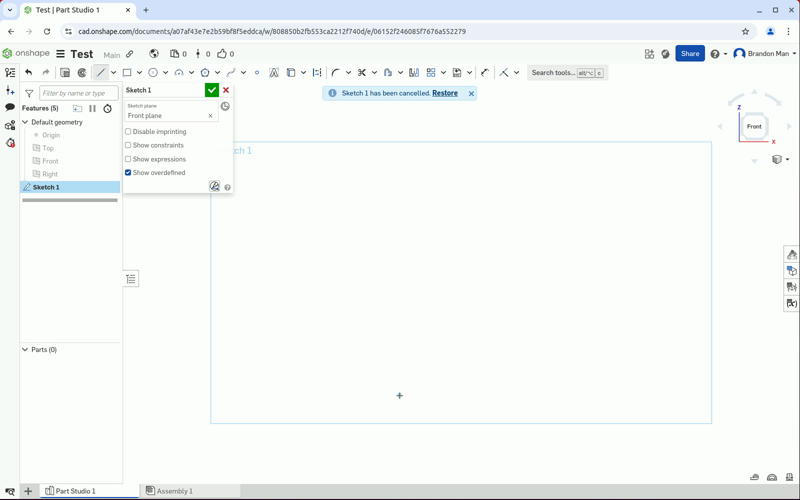
mouse_move(522, 395)
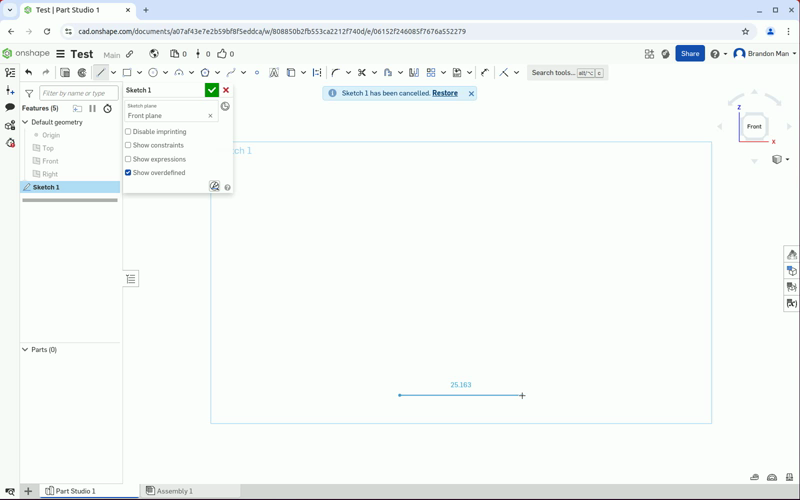
click(522, 395)
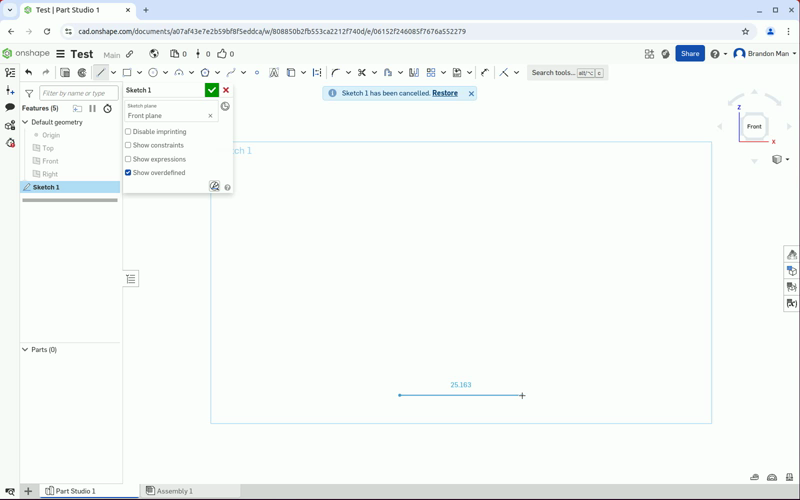
key_up(shift)
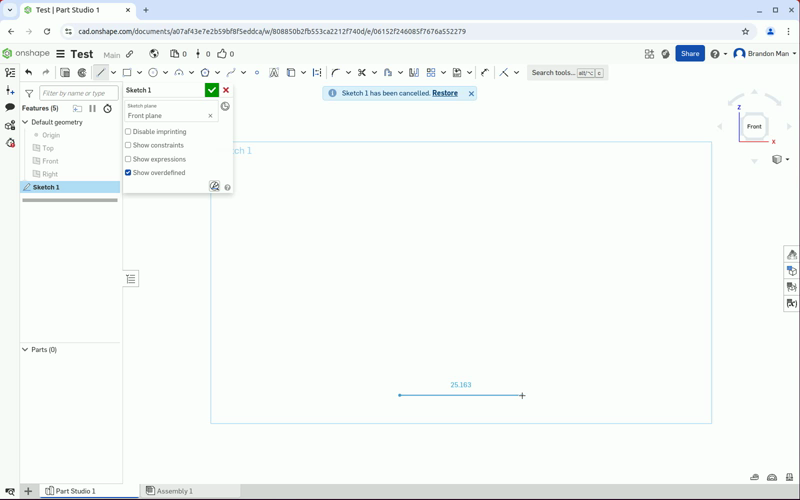
key_down(shift)
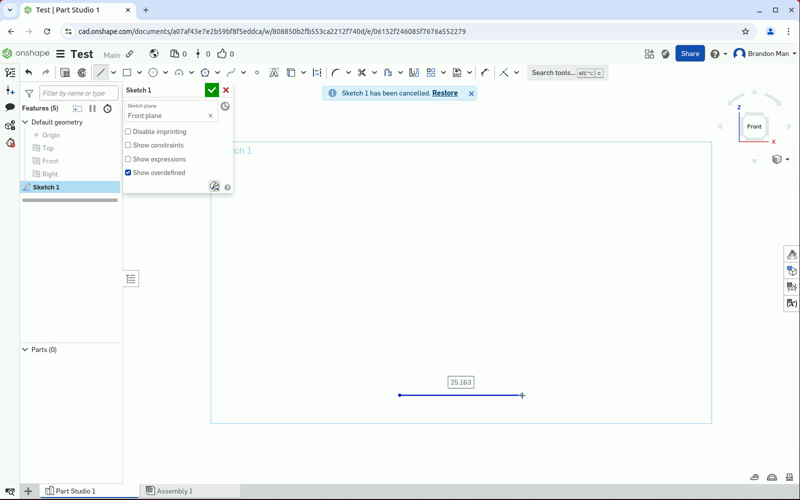
mouse_move(522, 171)
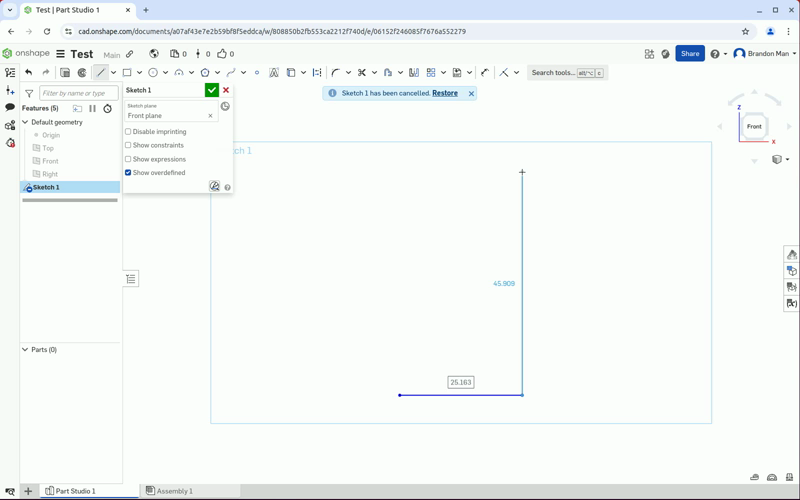
click(522, 171)
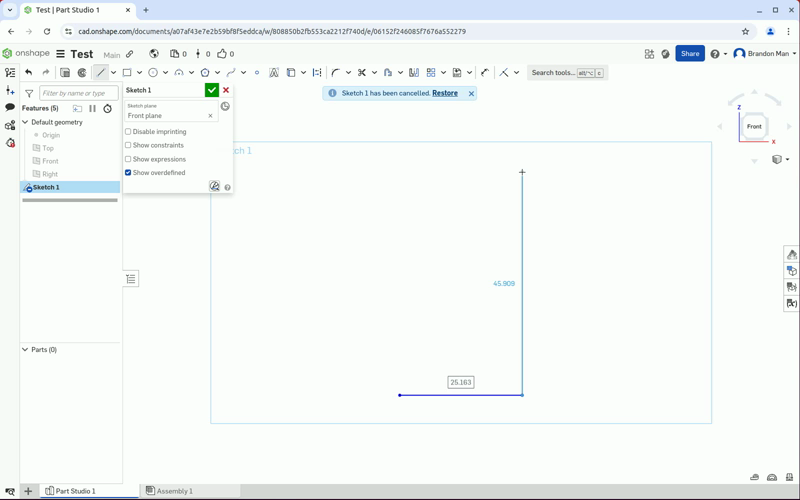
key_up(shift)
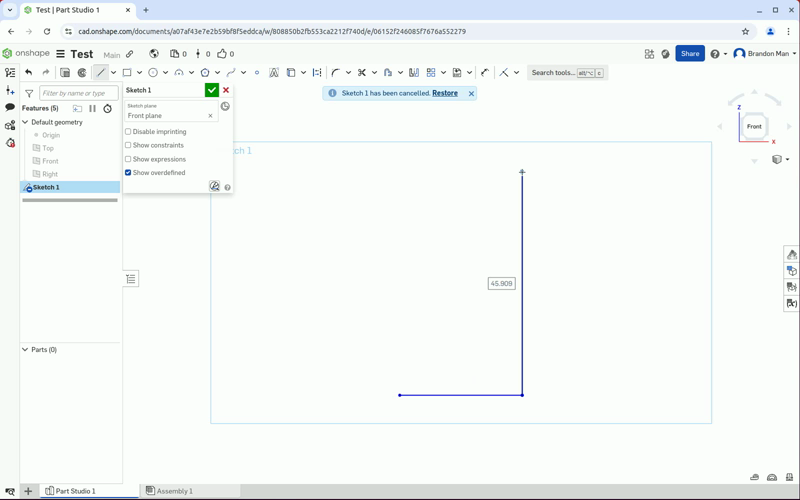
key_down(shift)
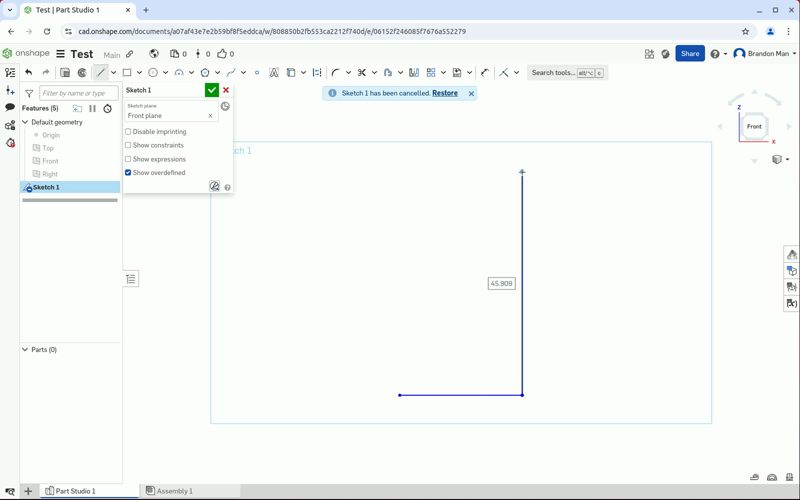
mouse_move(399, 171)
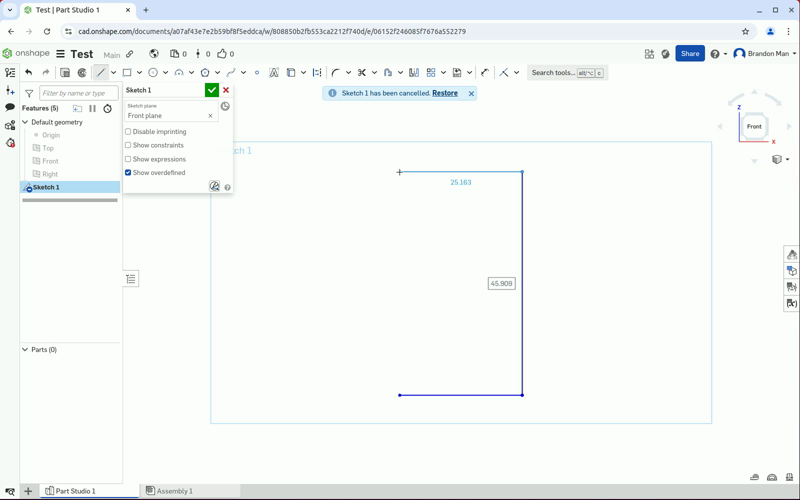
click(399, 171)
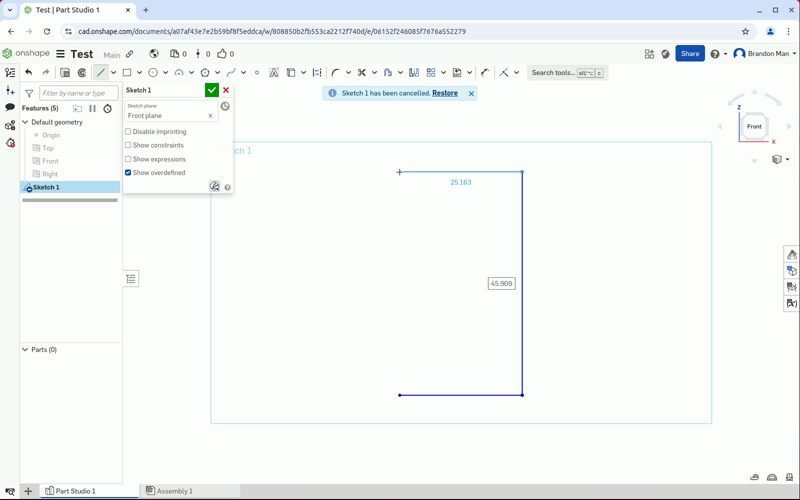
key_up(shift)
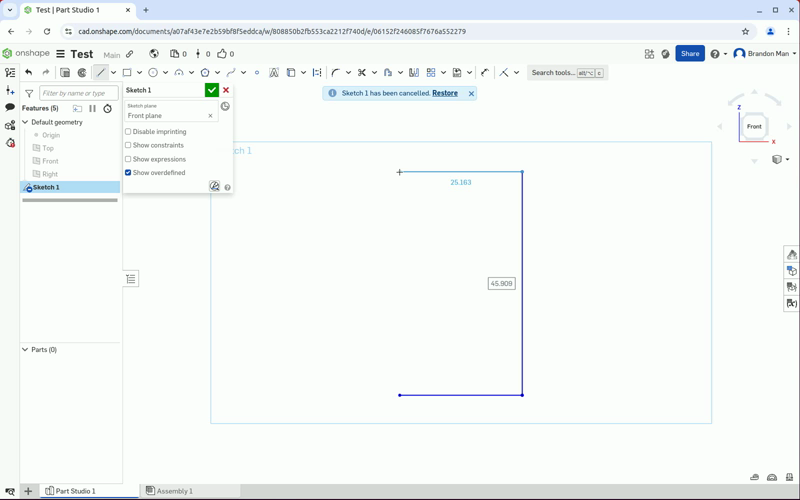
key_down(shift)
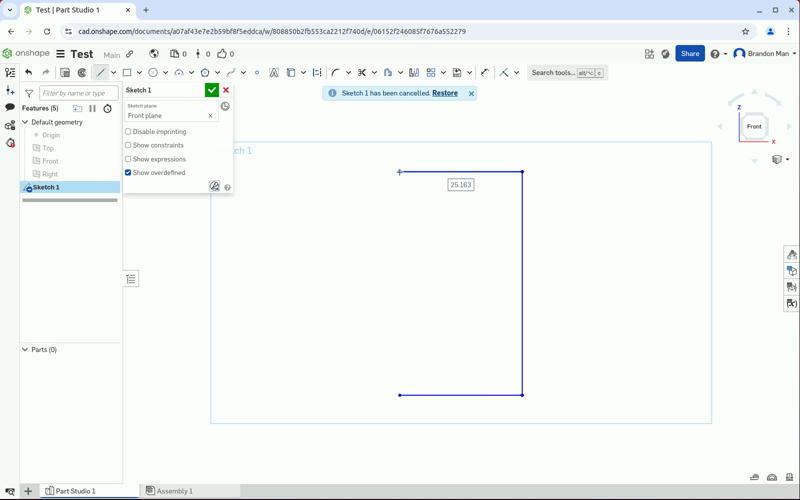
mouse_move(399, 395)
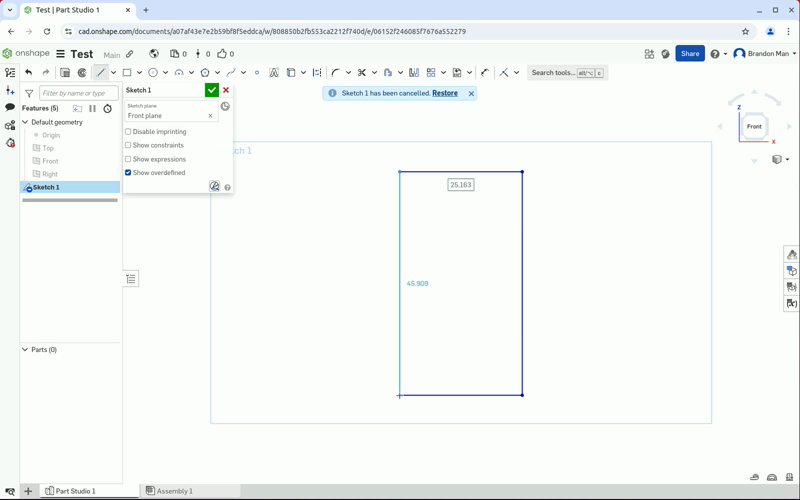
key_up(shift)
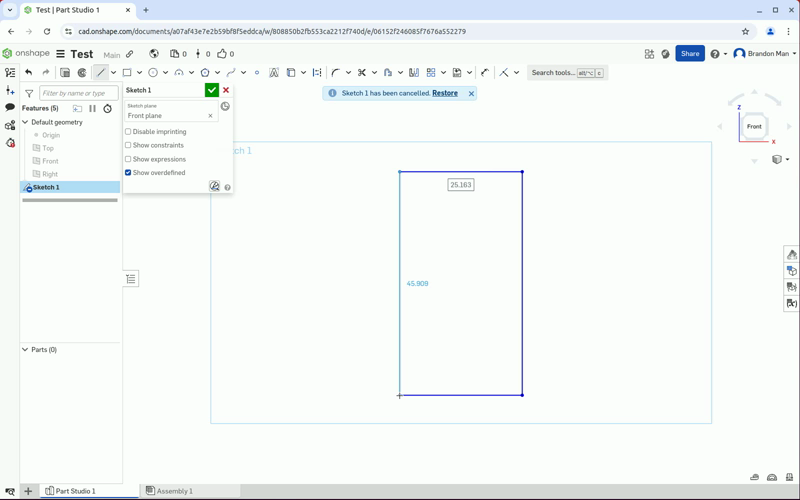
click(399, 395)
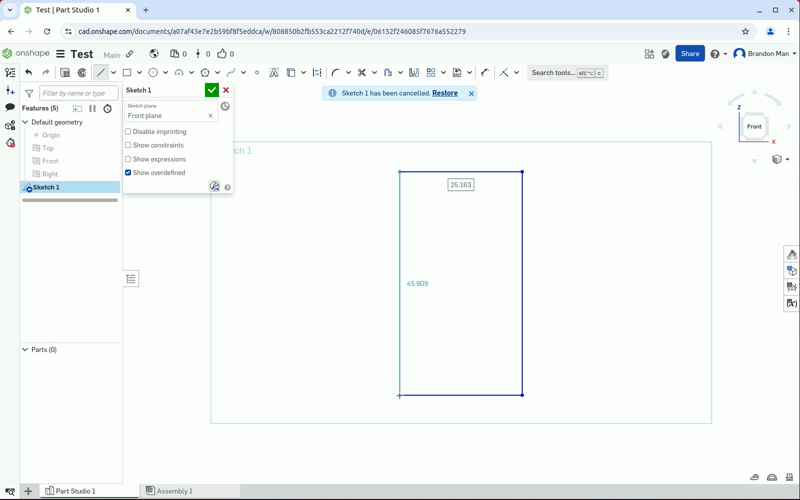
key(esc)
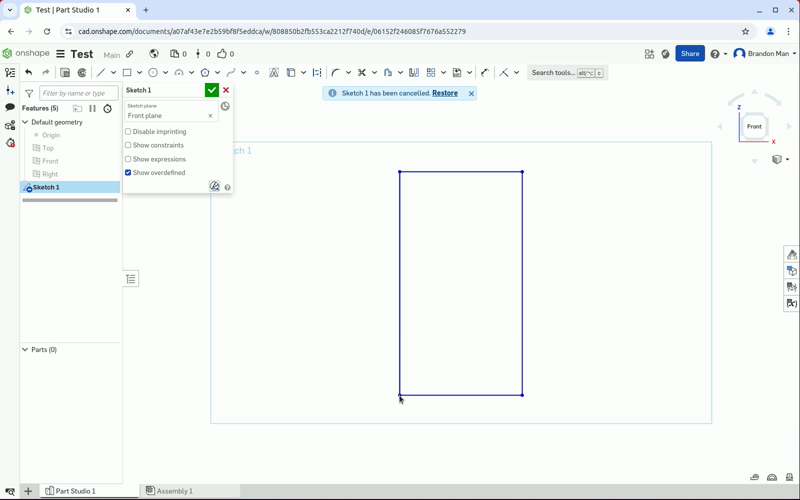
mouse_move(428, 368)
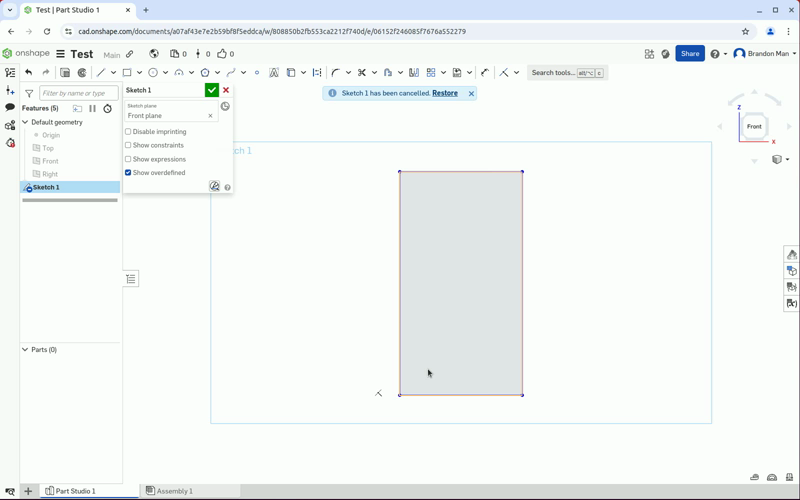
click(428, 368)
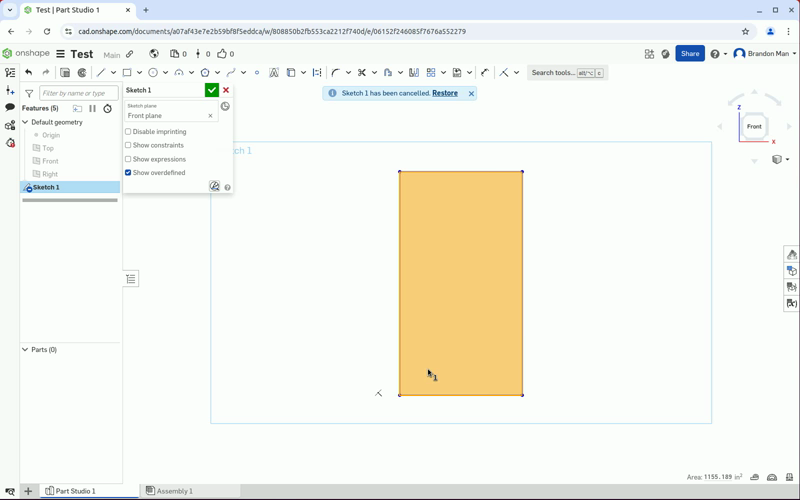
mouse_move(73, 352)
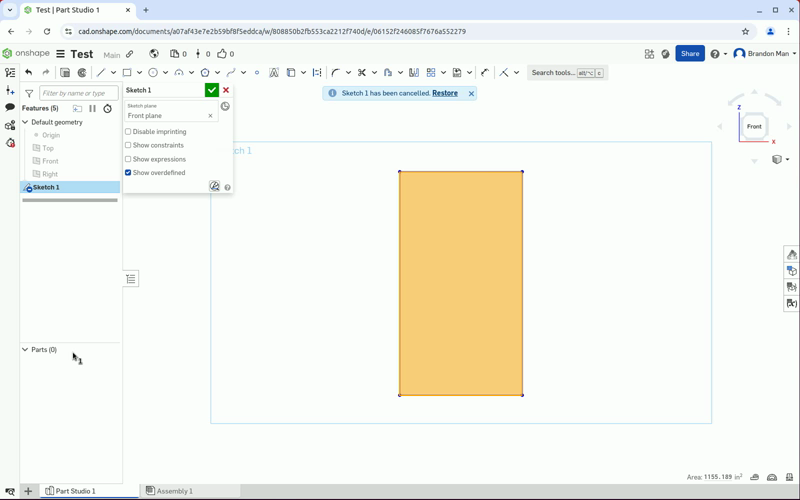
key(shift+y)
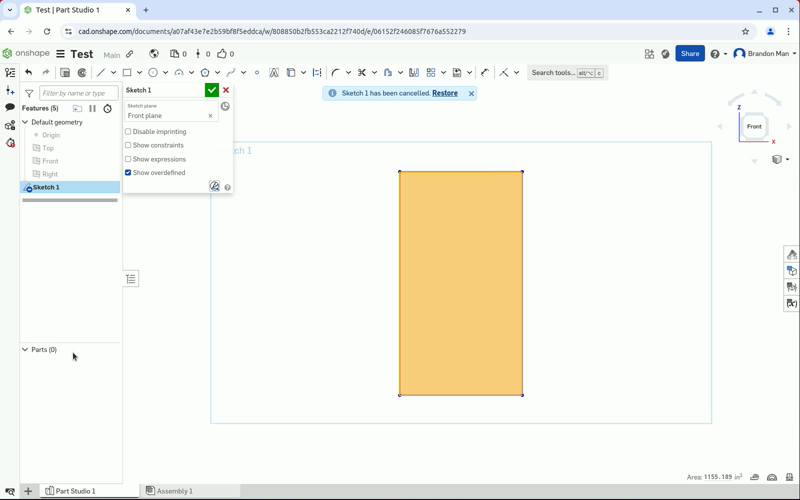
key(shift+e)
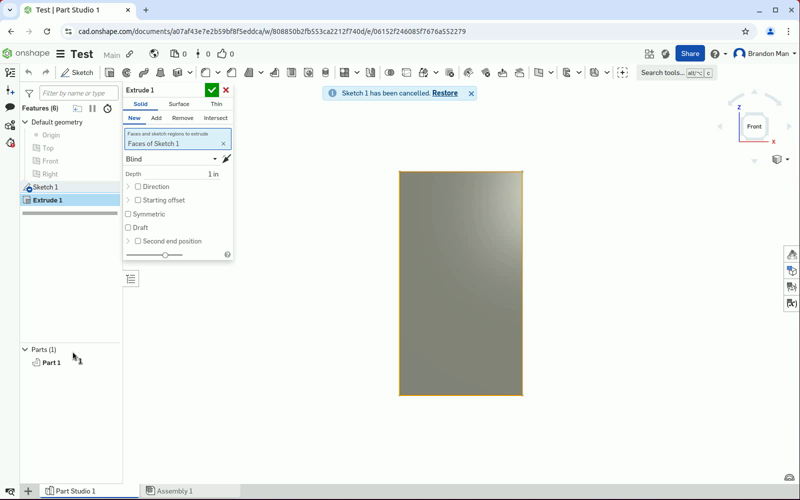
mouse_move(143, 106)
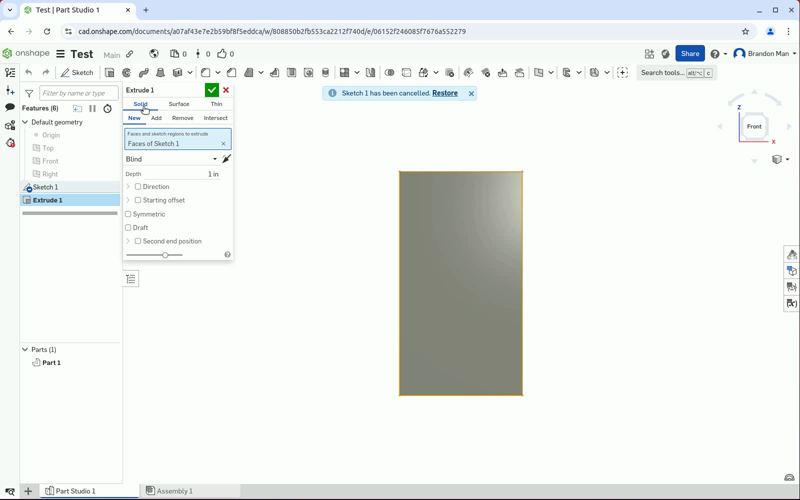
click(143, 106)
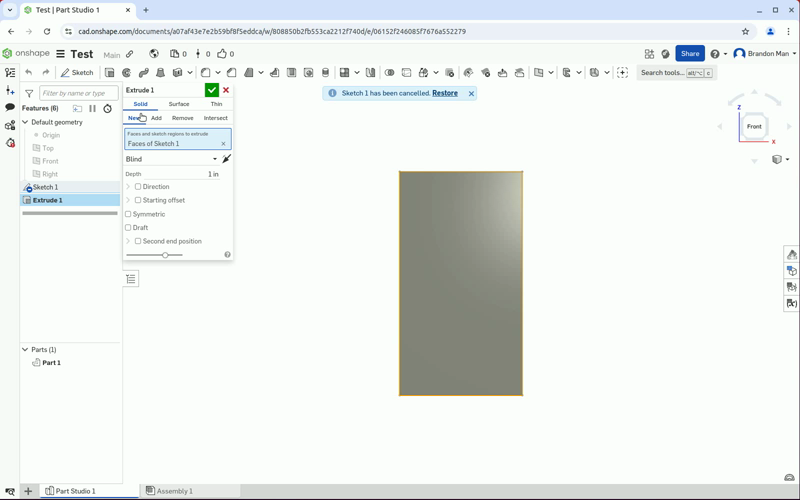
mouse_move(137, 120)
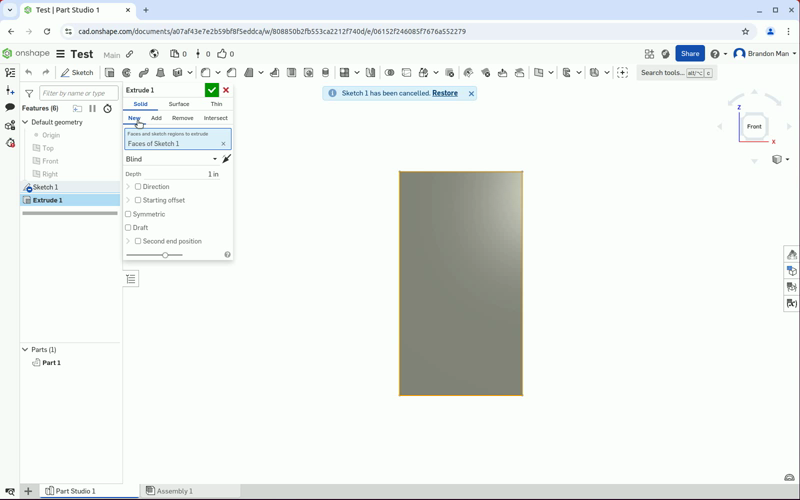
click(137, 120)
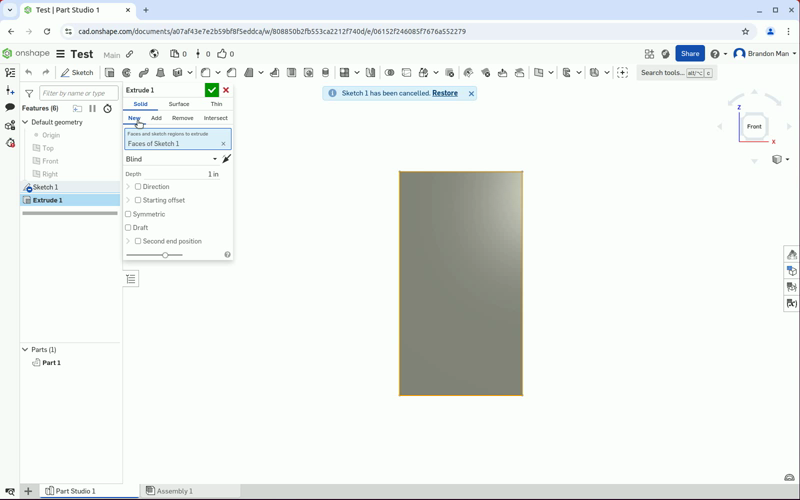
key(tab, 4)
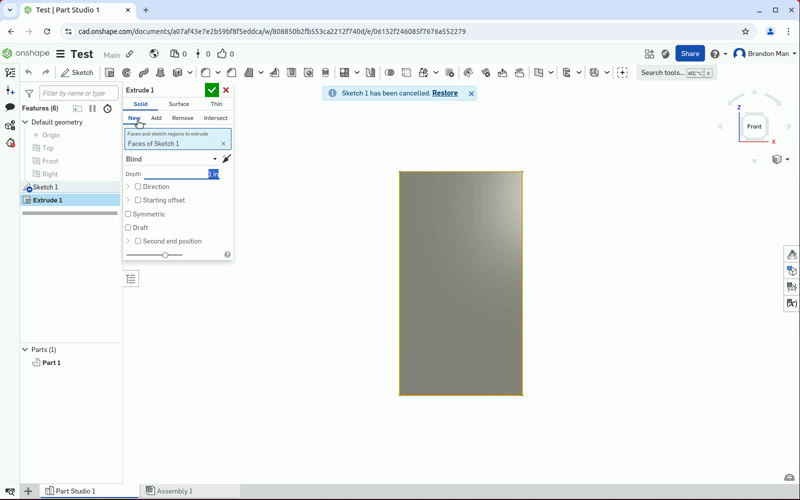
text(20.942)
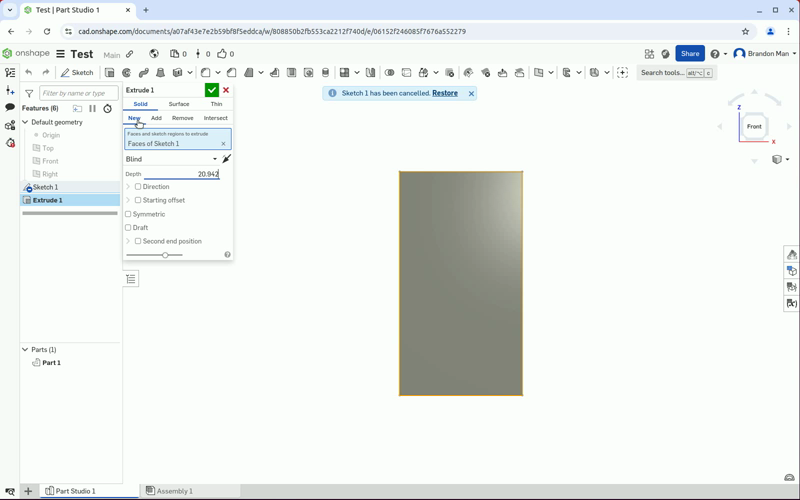
key(enter)
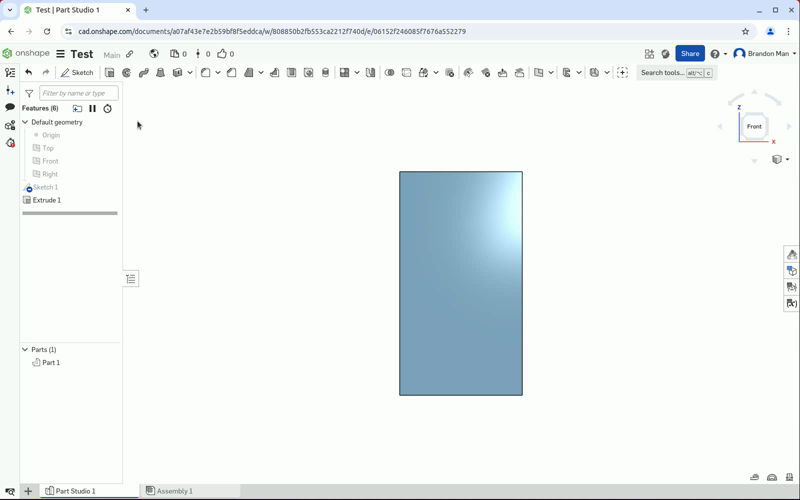
key(shift+h)
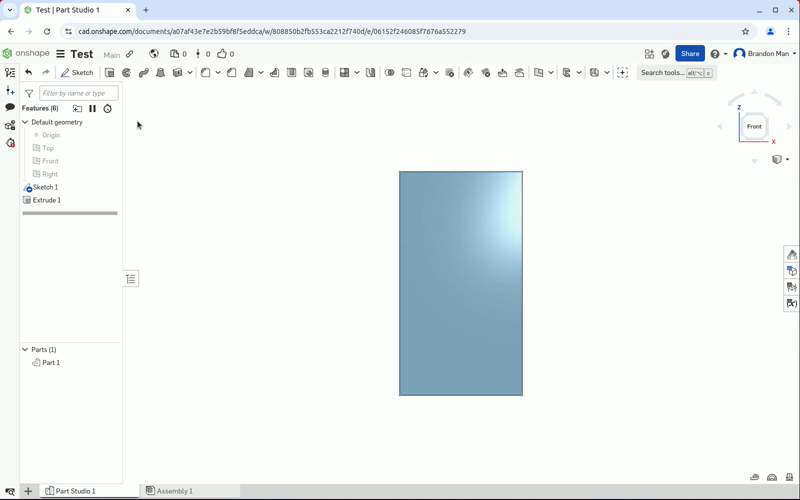
key(shift+h)
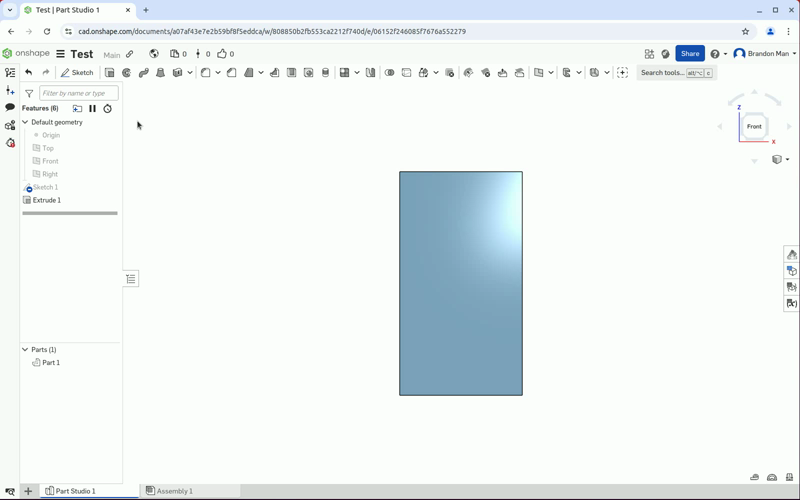
mouse_move(73, 189)
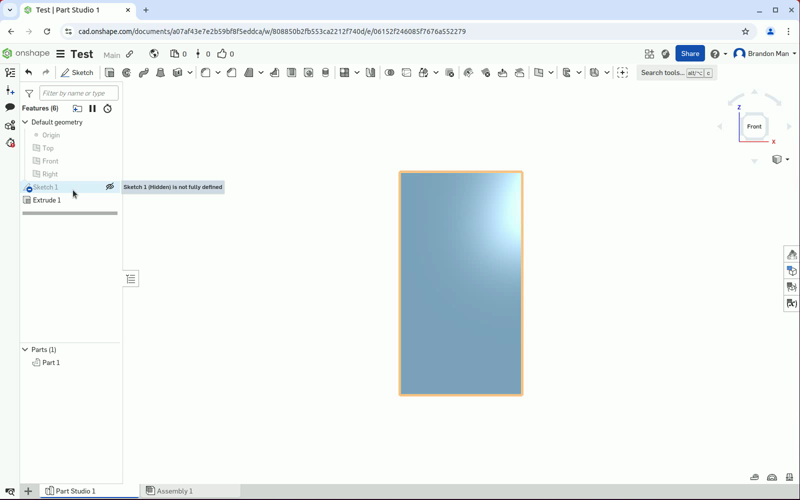
click(73, 189)
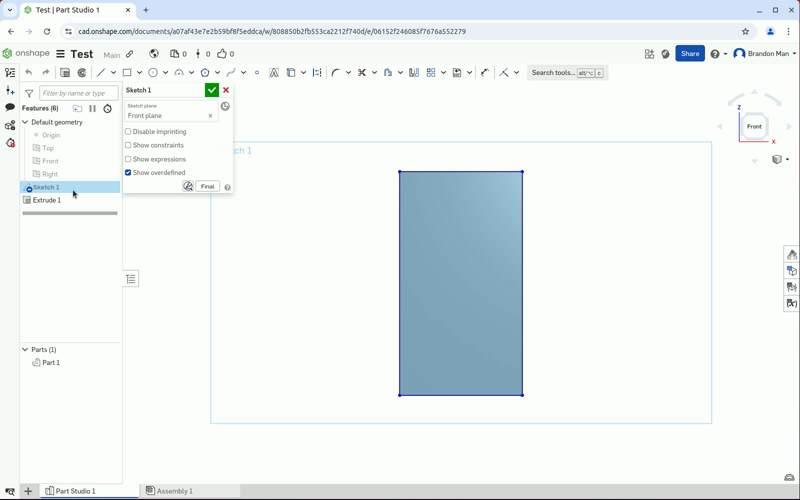
mouse_move(229, 92)
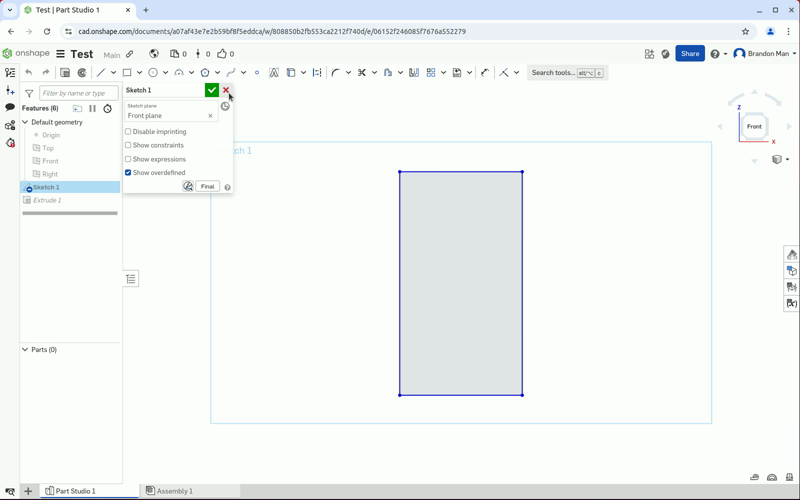
click(229, 92)
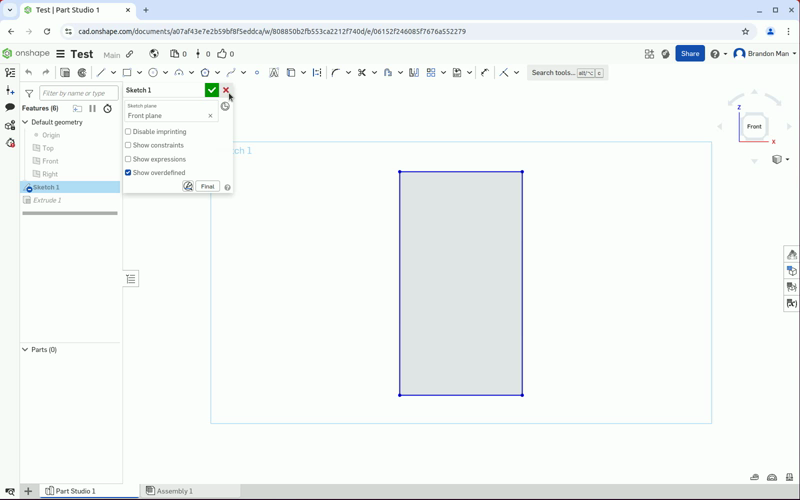
key(shift+s)
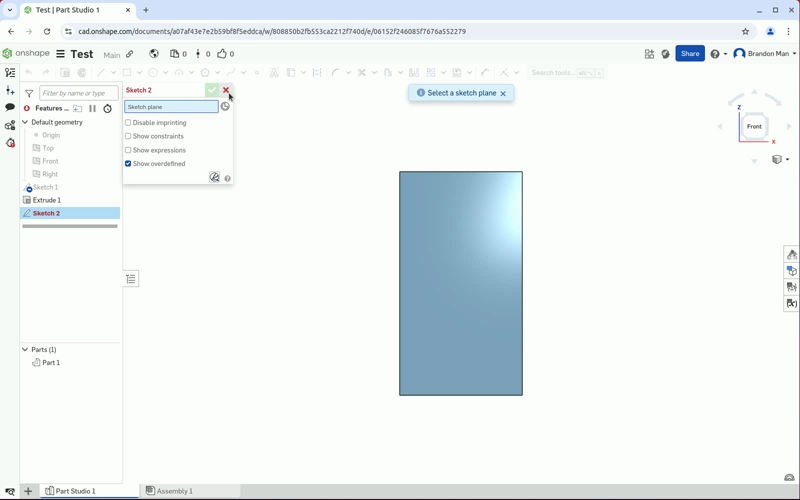
mouse_move(73, 163)
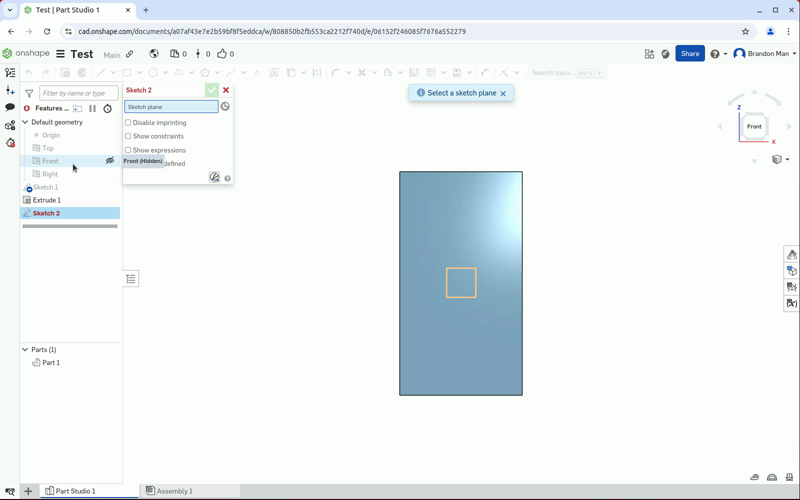
click(73, 163)
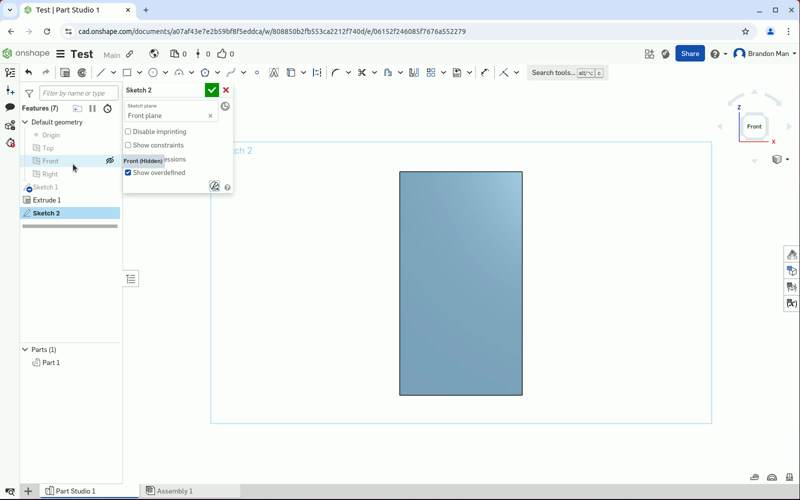
mouse_move(73, 352)
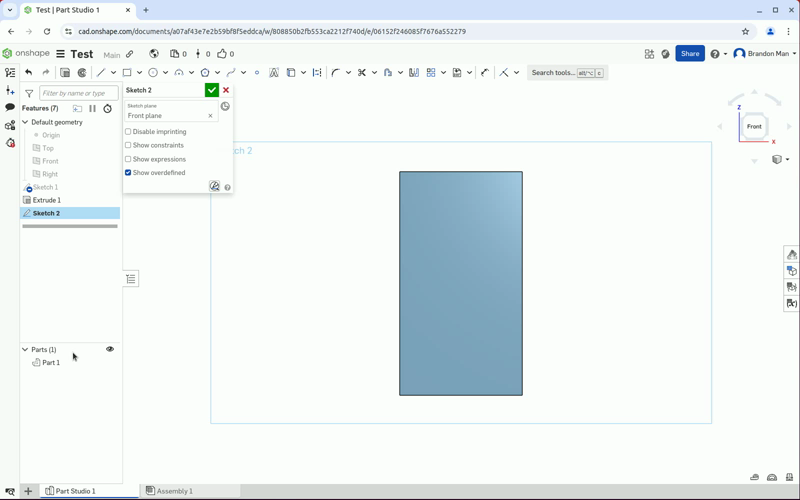
key(y)
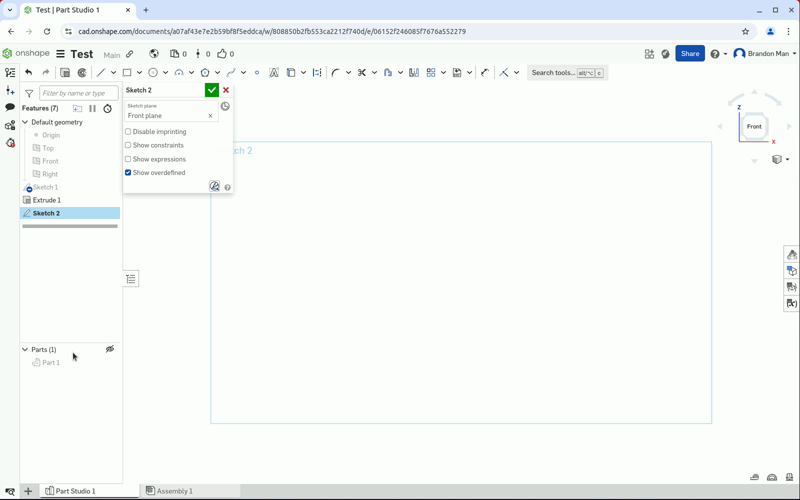
key(l)
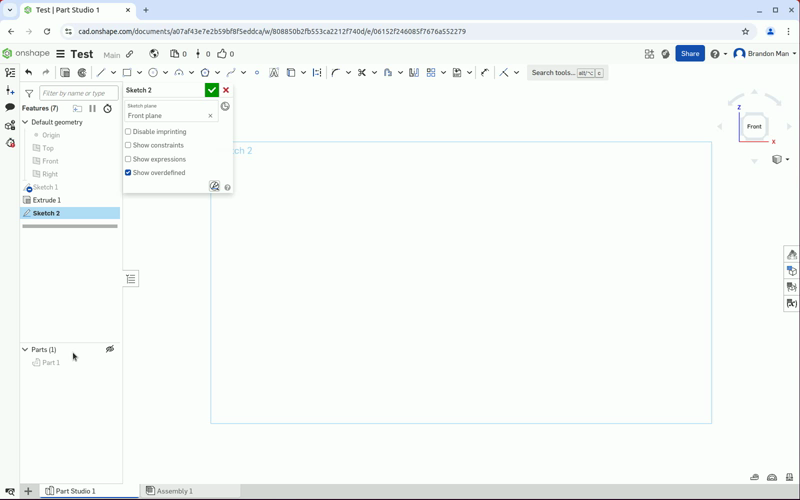
key_down(shift)
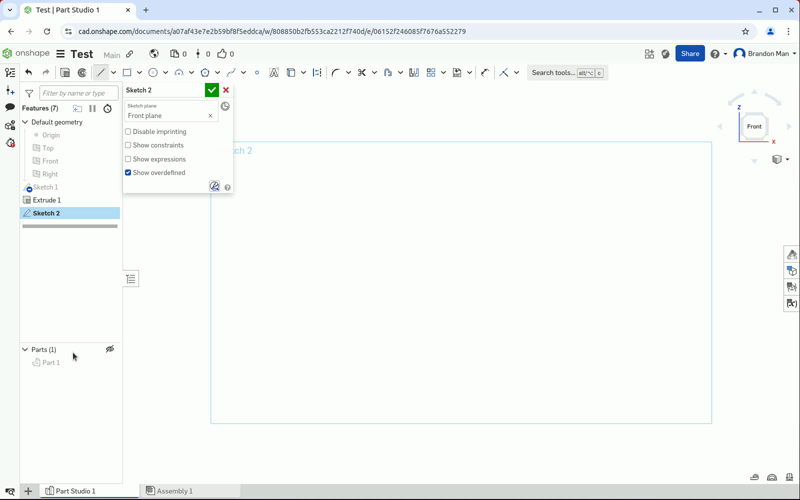
mouse_move(406, 388)
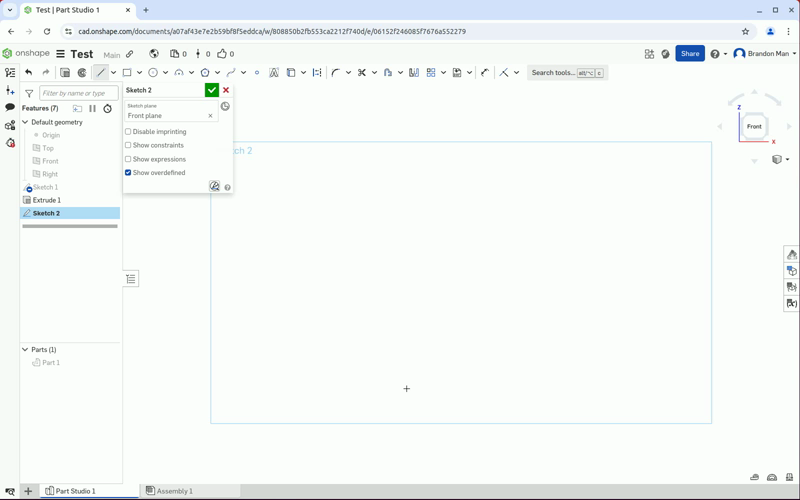
click(406, 388)
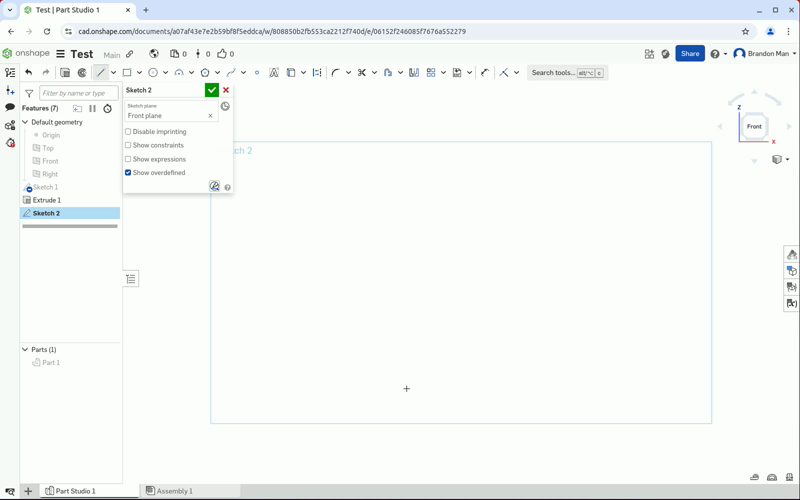
key_up(shift)
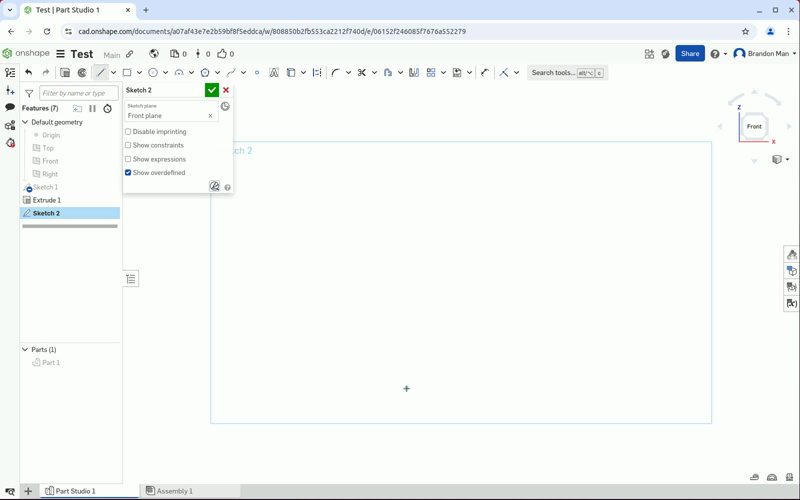
key_down(shift)
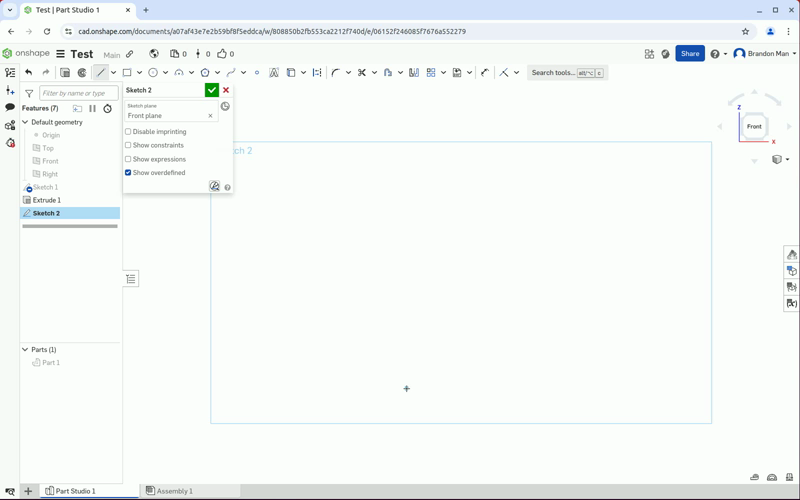
mouse_move(515, 388)
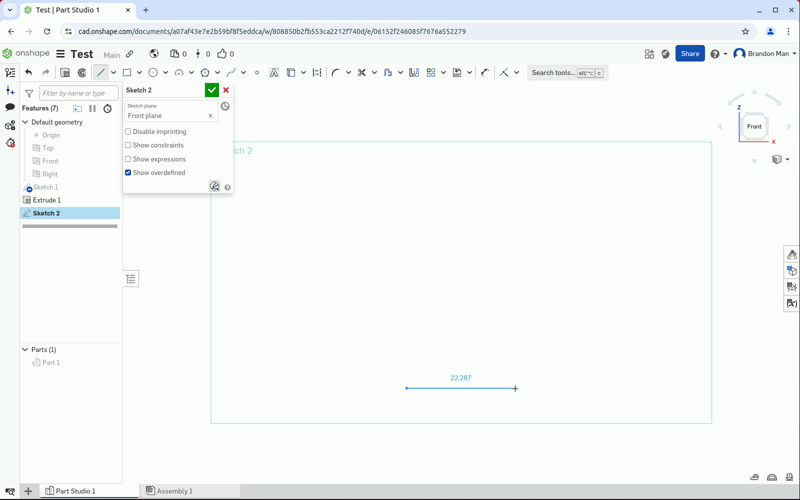
click(515, 388)
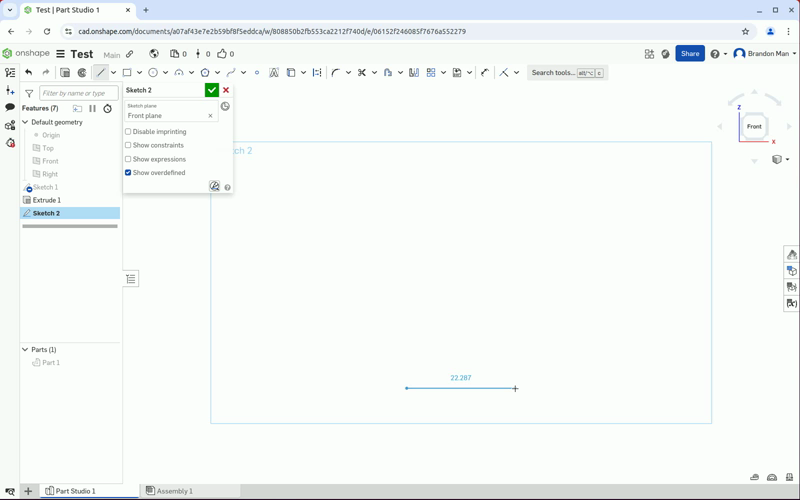
key_up(shift)
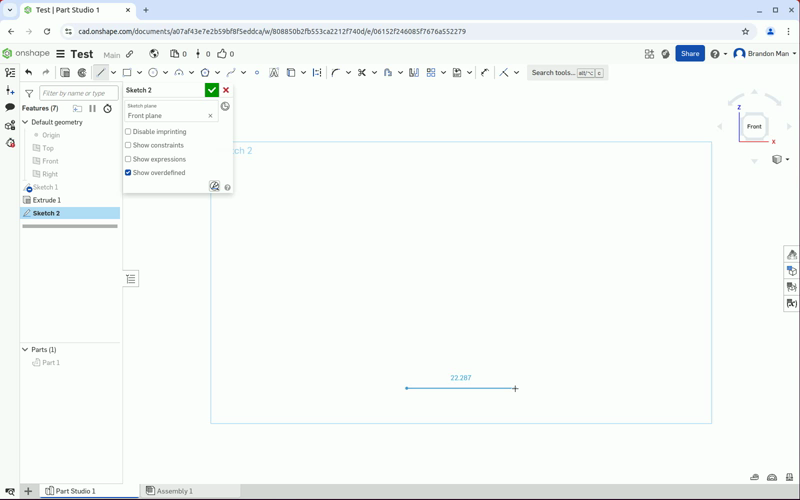
key_down(shift)
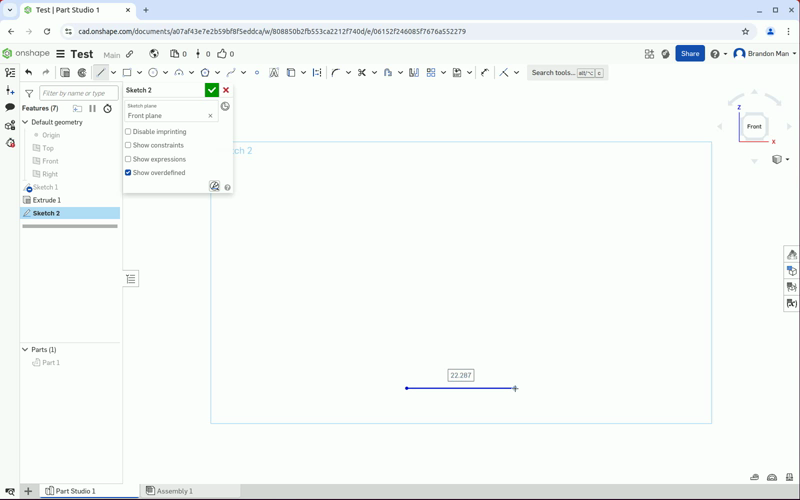
mouse_move(515, 178)
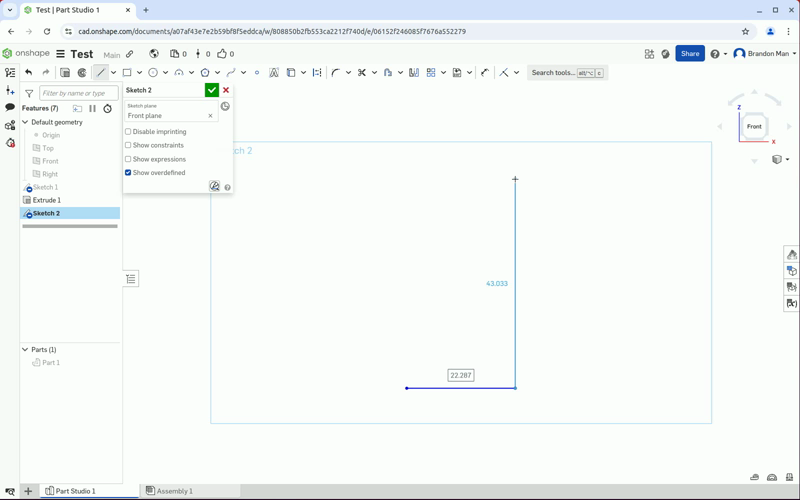
click(515, 178)
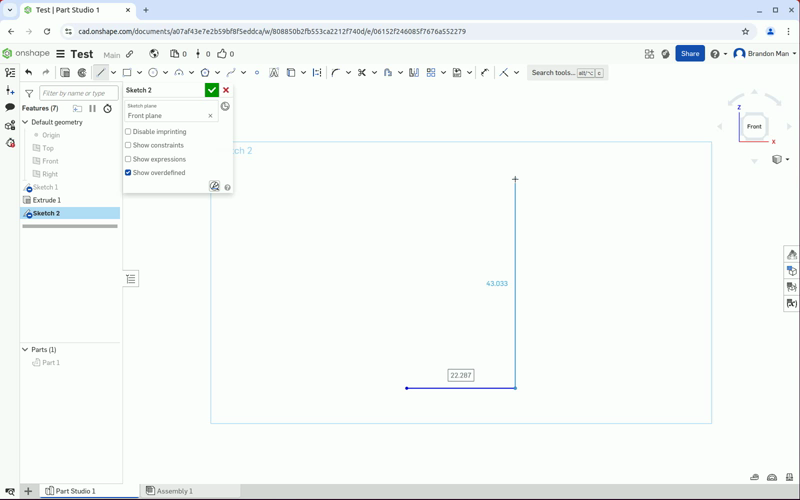
key_up(shift)
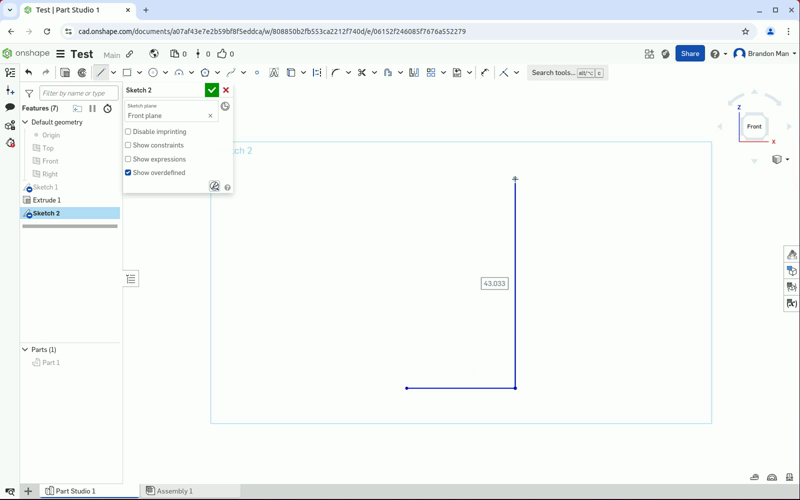
key_down(shift)
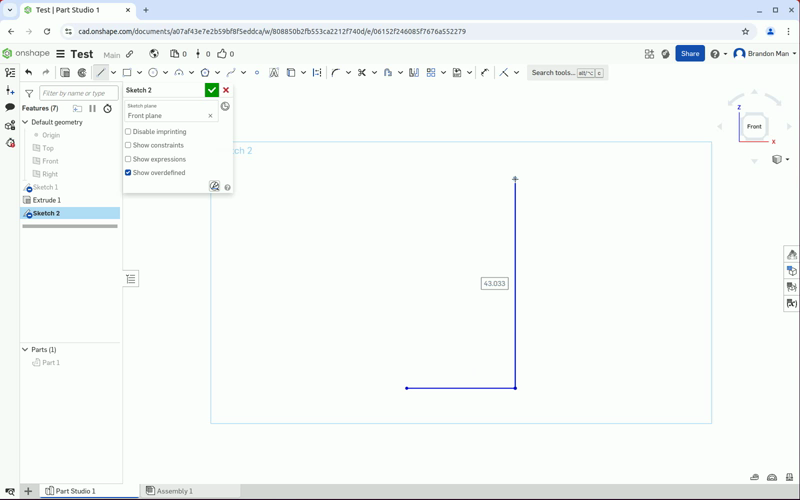
mouse_move(407, 178)
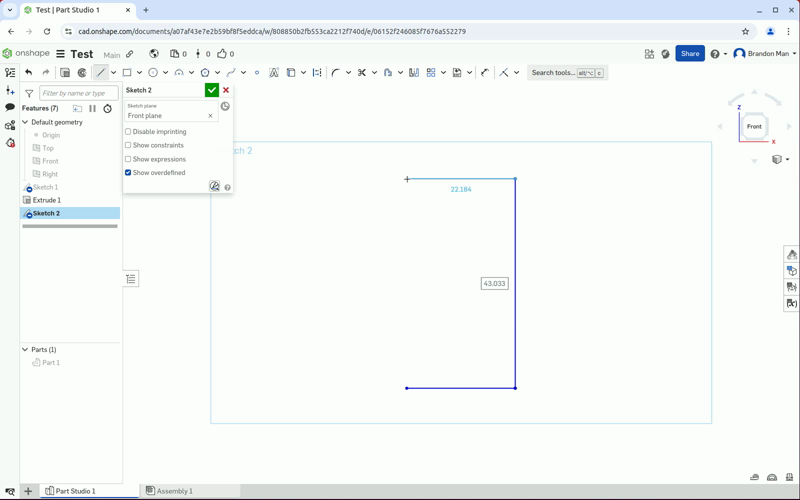
click(407, 178)
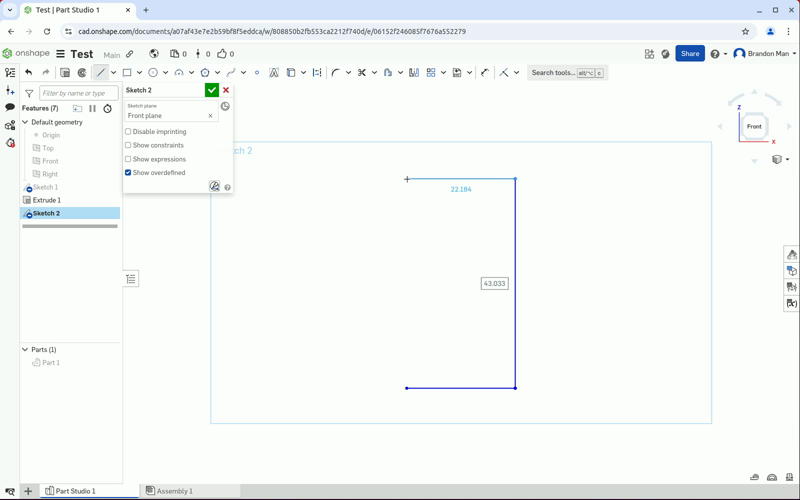
key_up(shift)
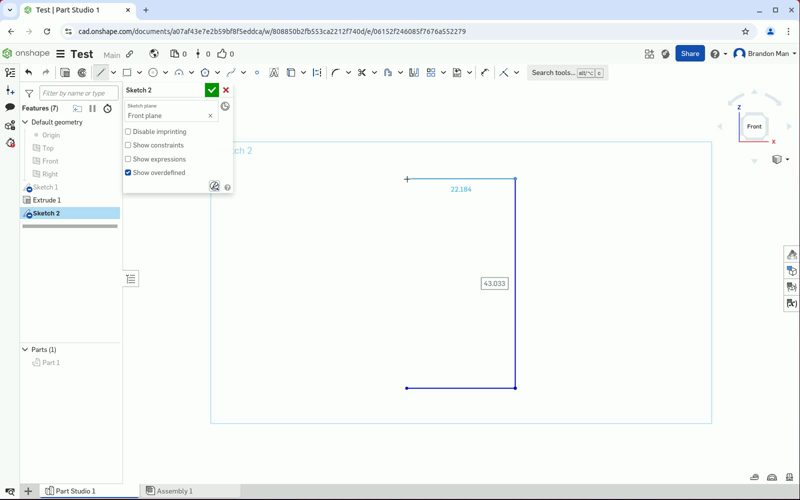
key_down(shift)
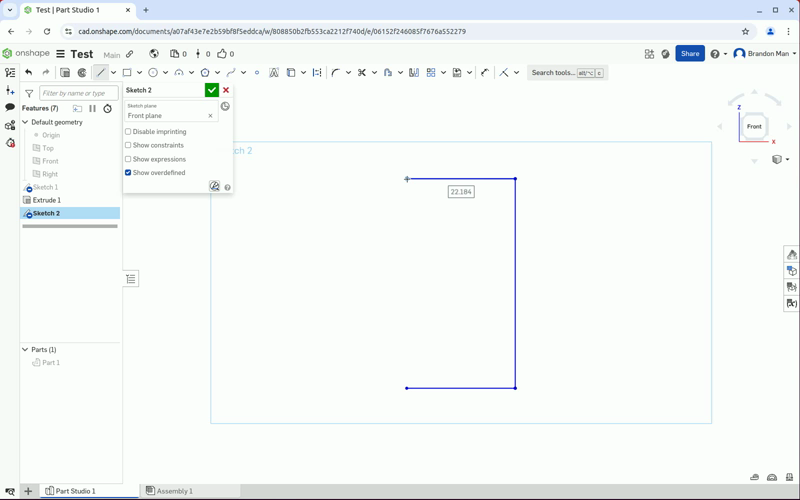
mouse_move(406, 388)
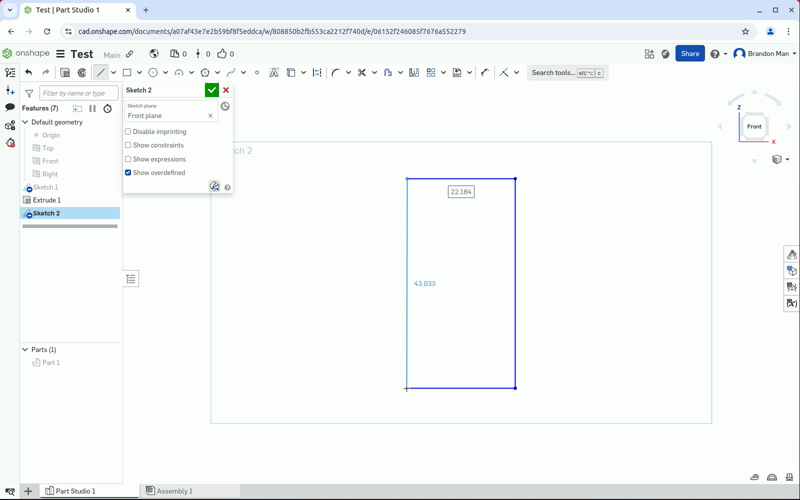
key_up(shift)
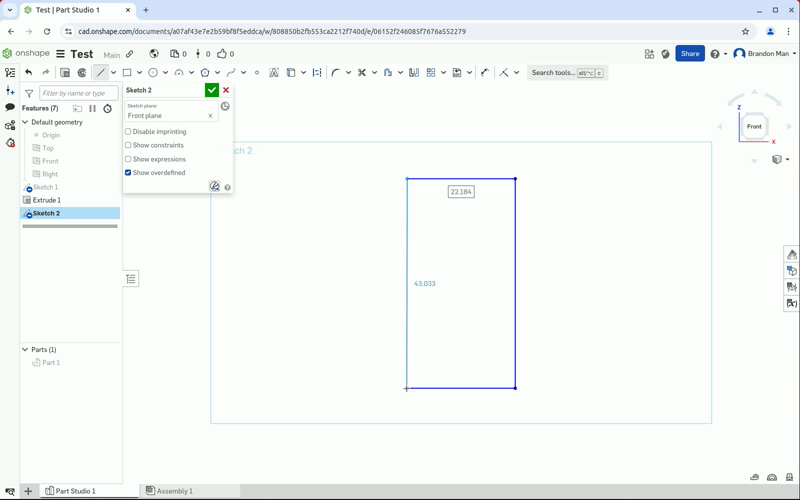
click(406, 388)
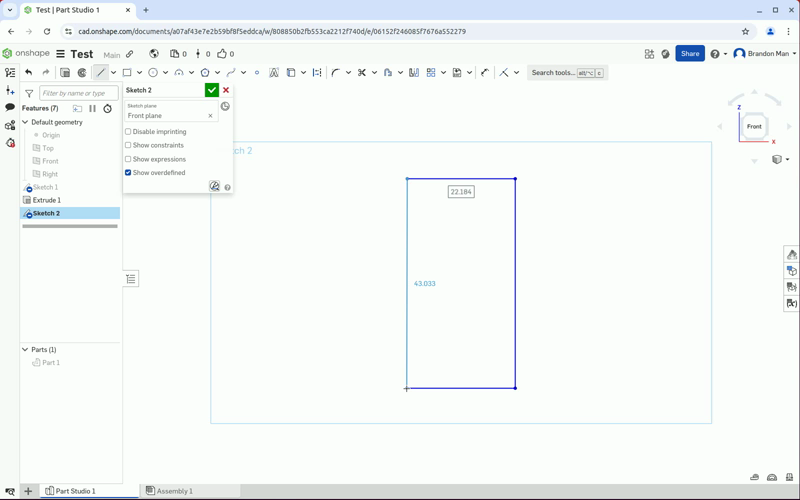
key(esc)
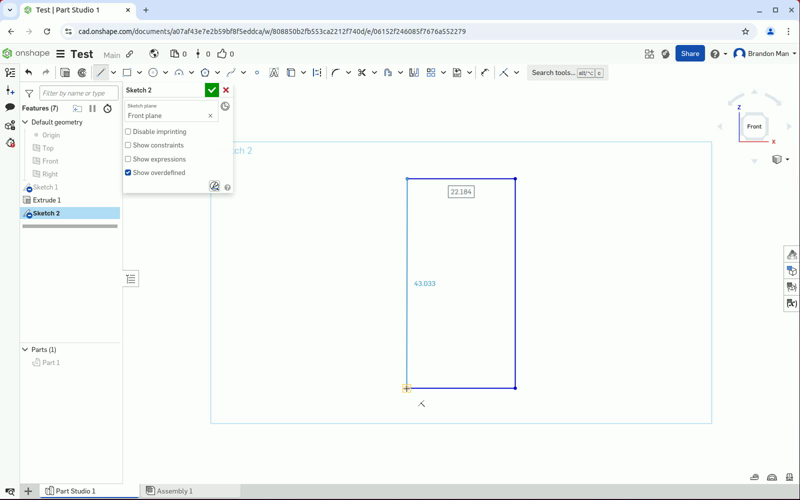
mouse_move(476, 338)
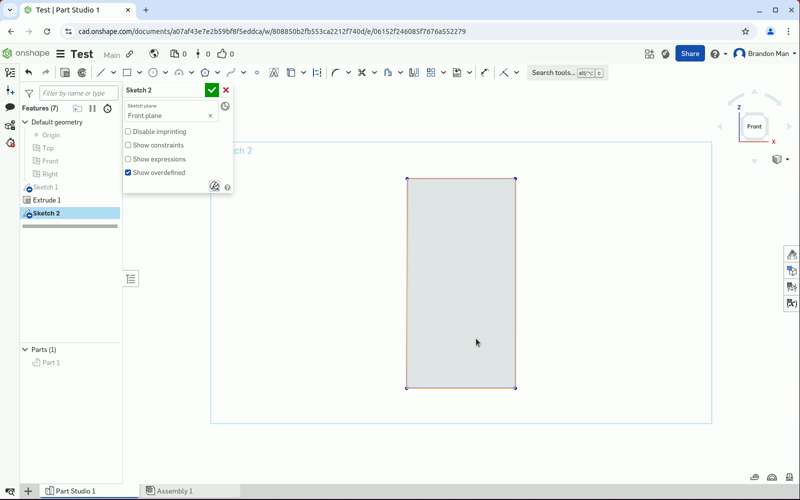
click(476, 338)
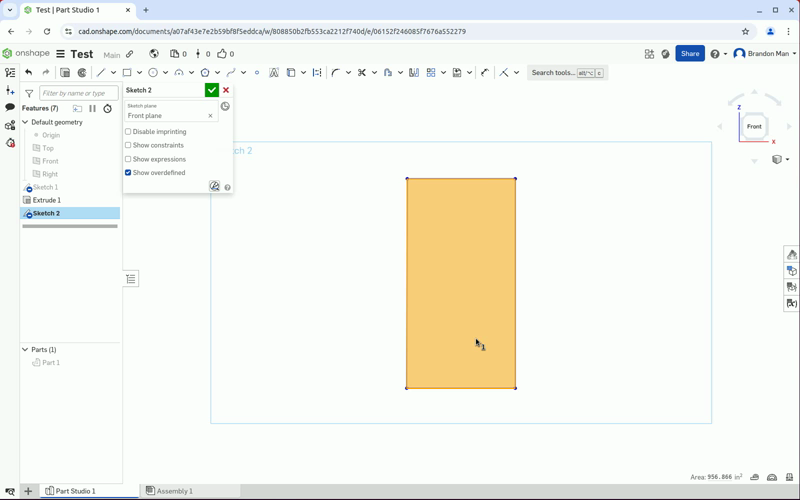
mouse_move(73, 352)
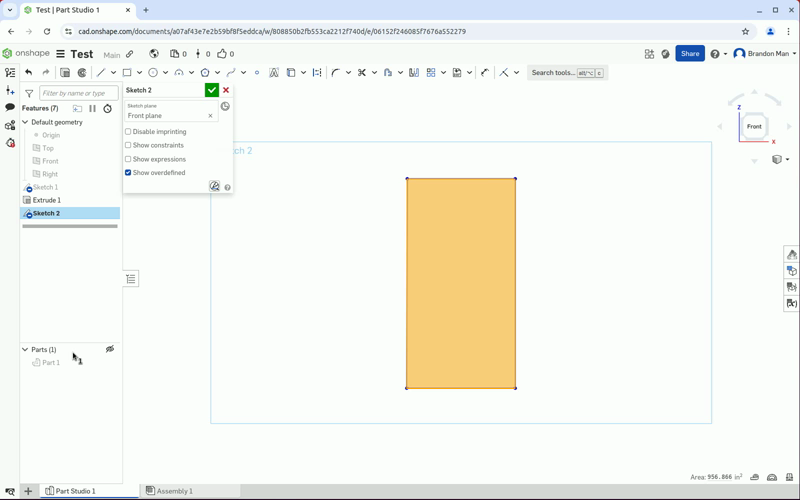
key(shift+y)
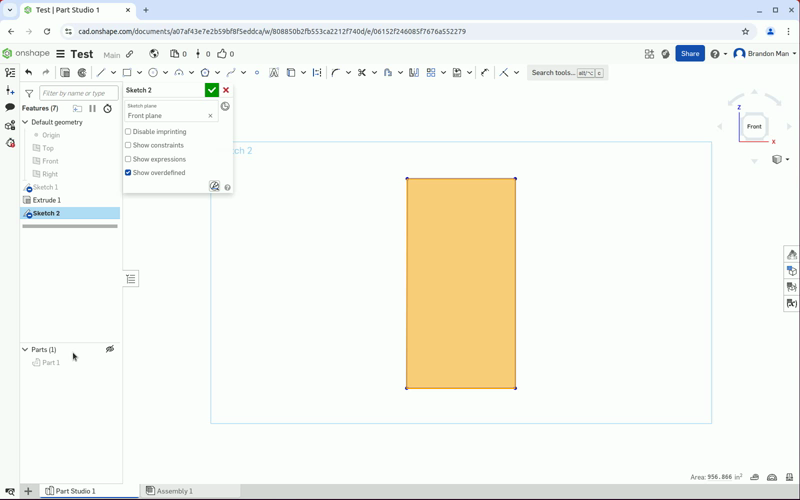
key(shift+e)
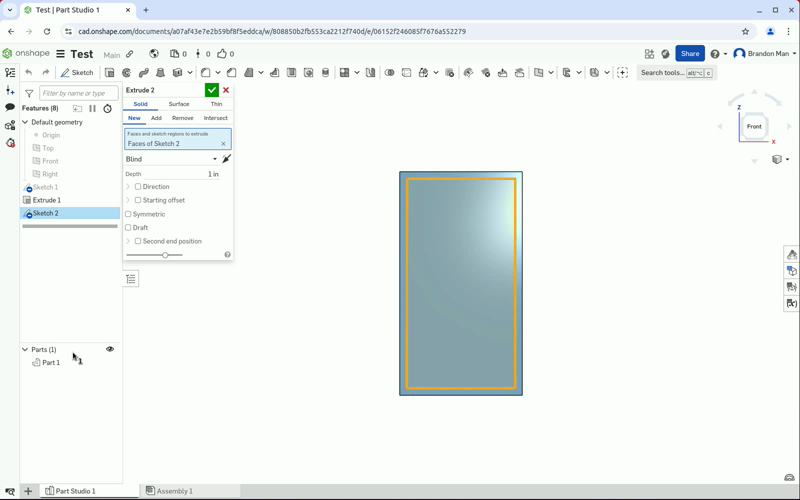
mouse_move(143, 106)
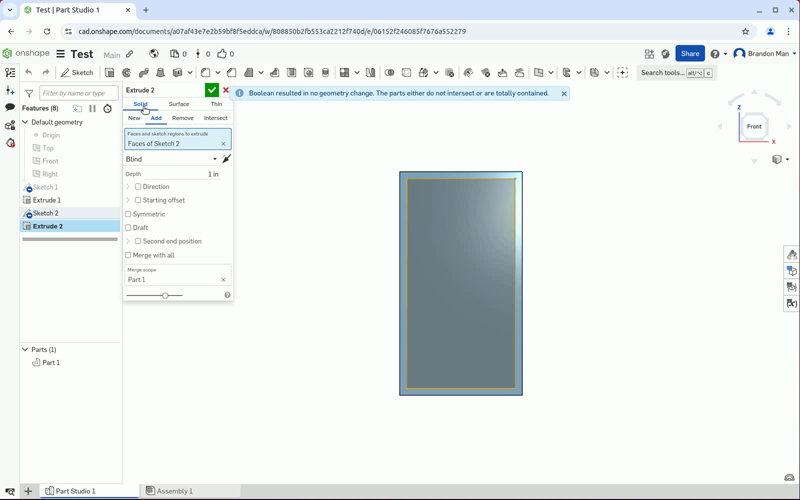
click(143, 106)
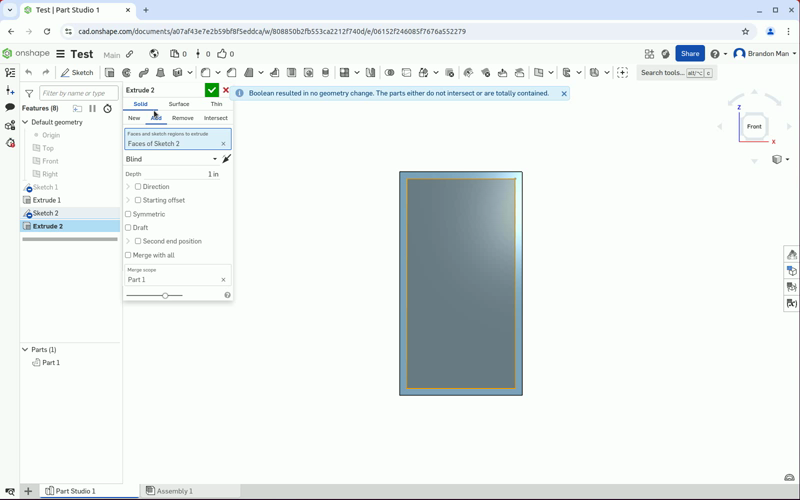
mouse_move(186, 120)
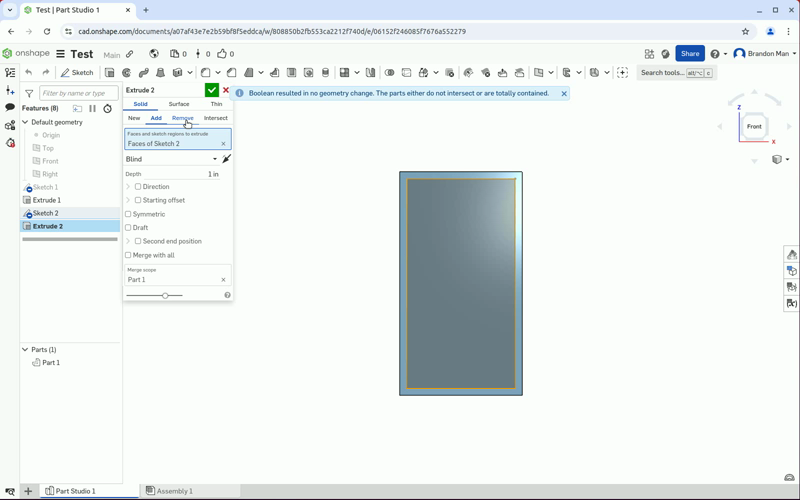
click(186, 120)
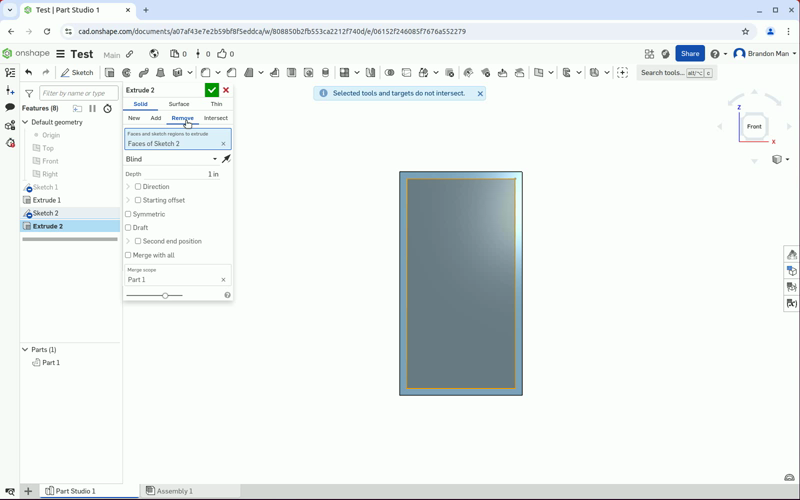
key(tab, 4)
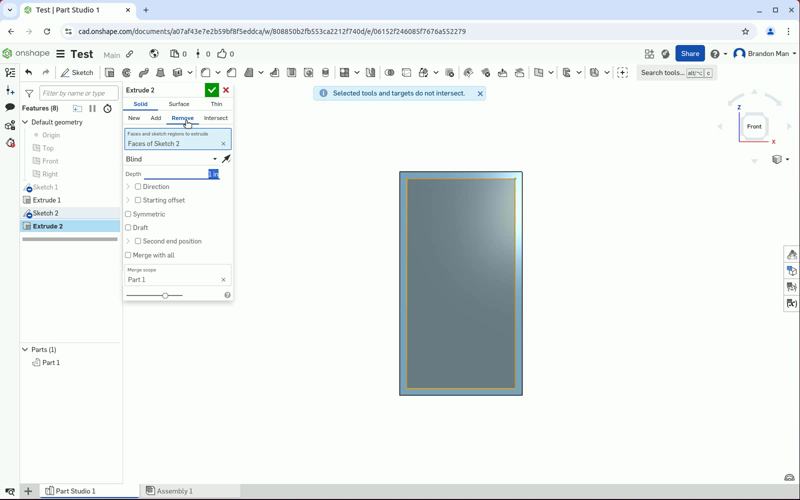
text(-19.979)
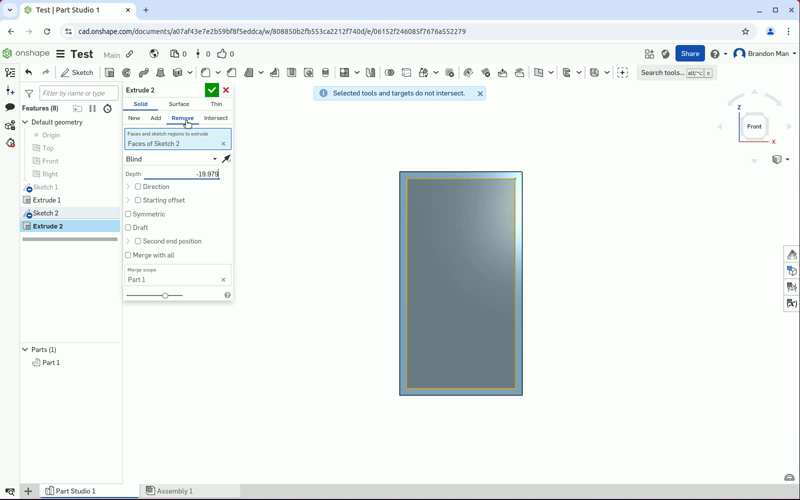
key(tab, 6)
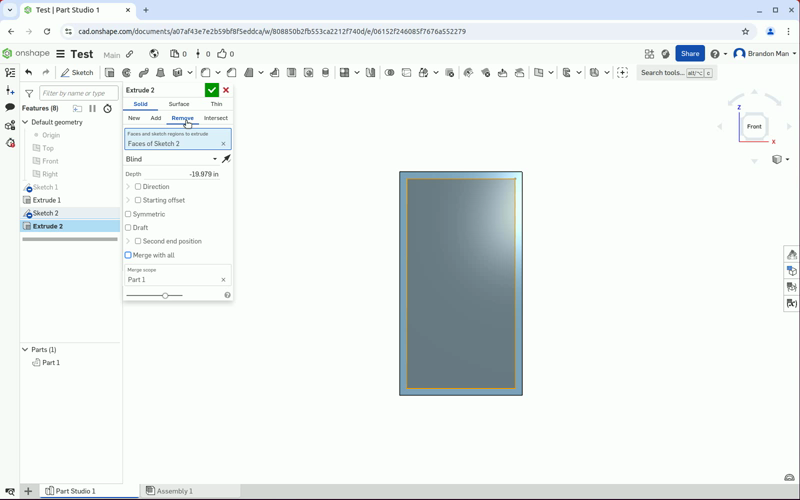
key(space)
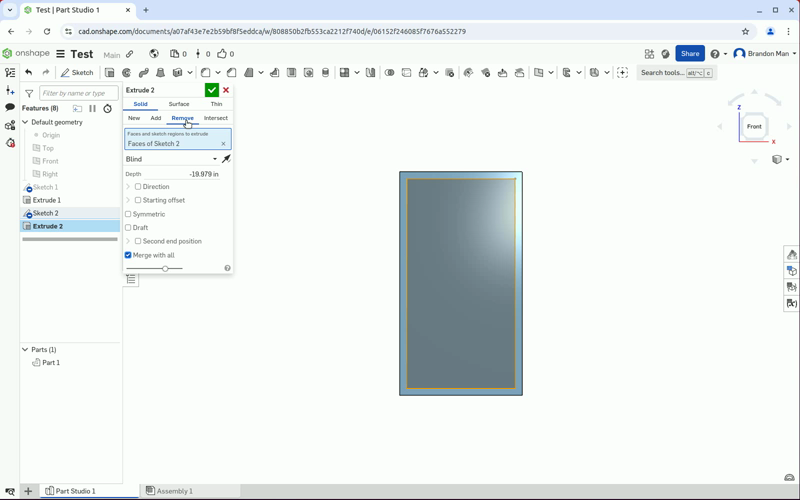
key(enter)
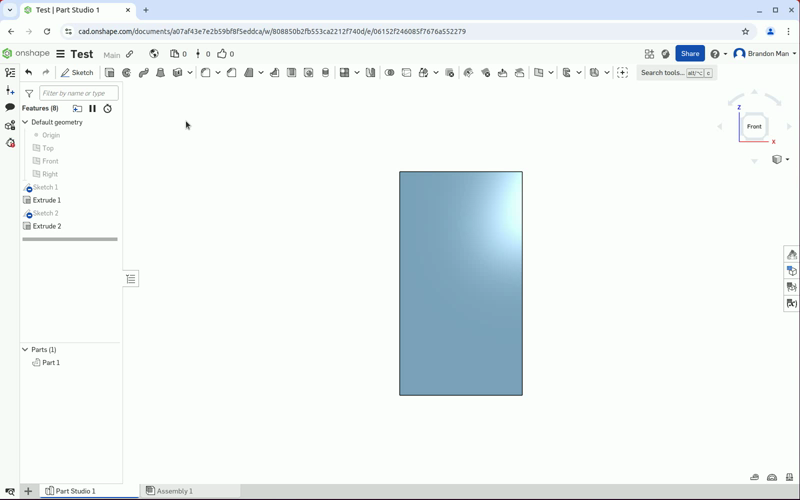
key(shift+h)
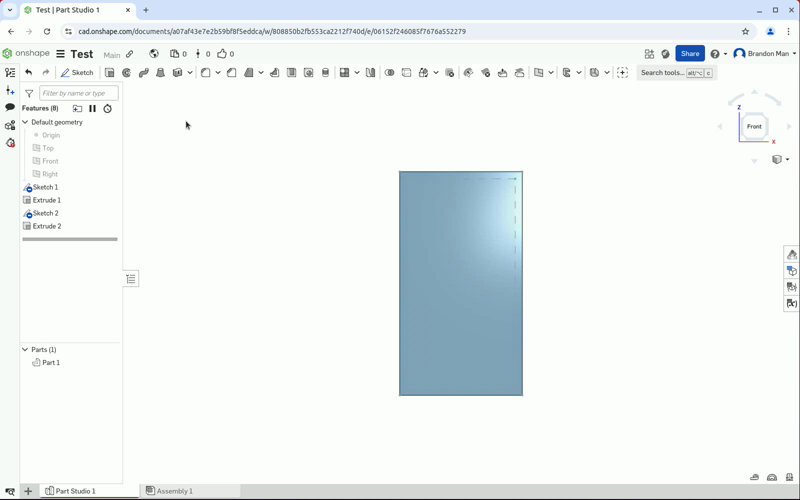
key(shift+h)
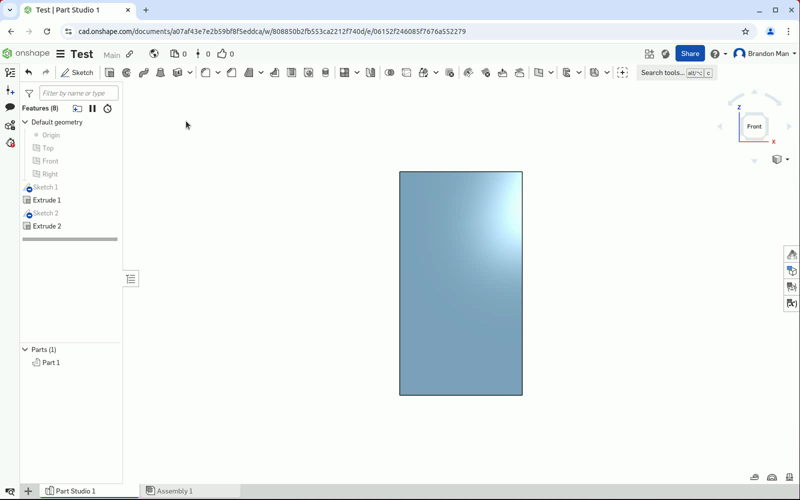
mouse_move(73, 189)
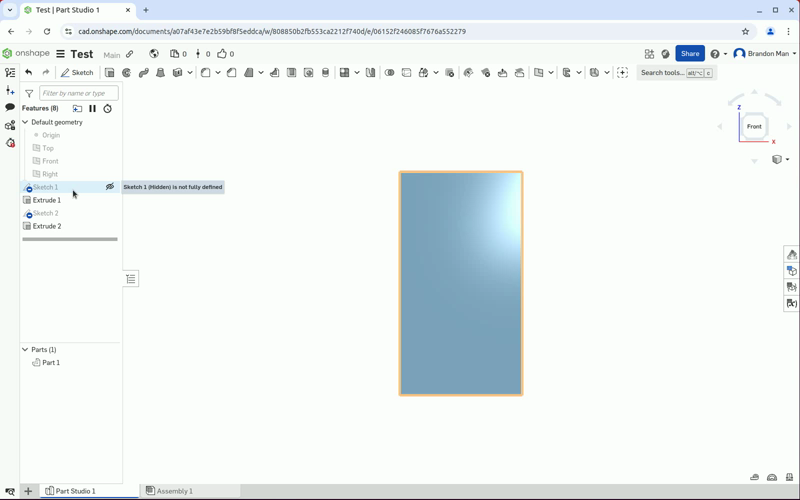
click(73, 189)
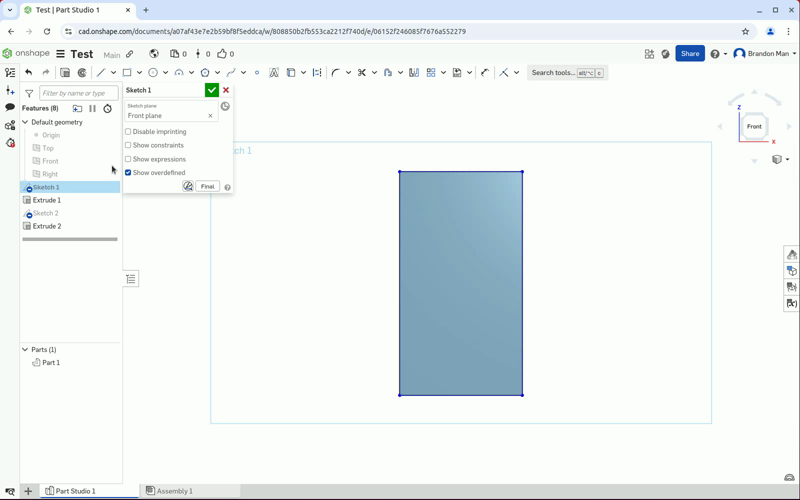
mouse_move(229, 92)
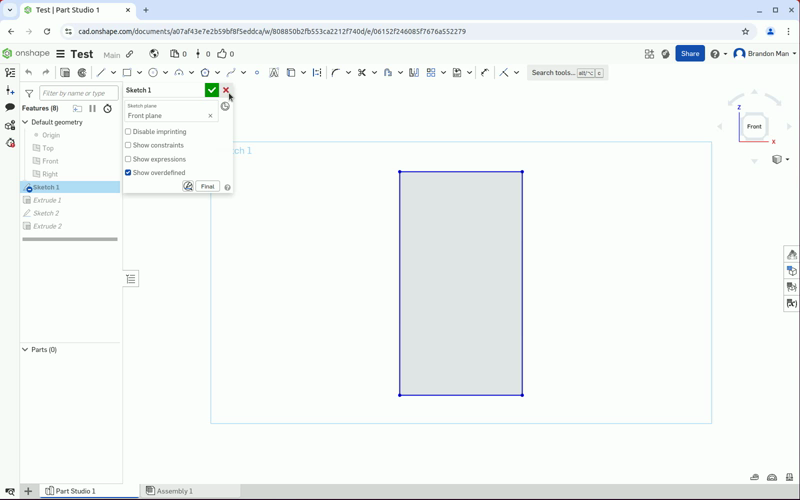
click(229, 92)
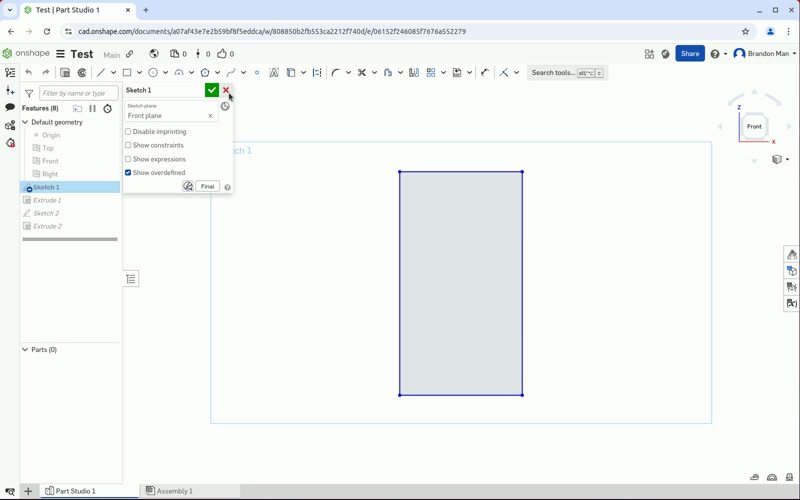
key(shift+s)
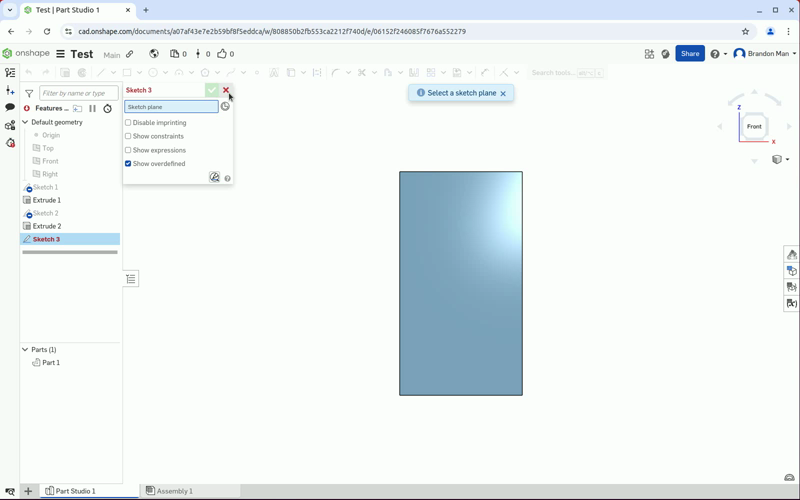
mouse_move(73, 163)
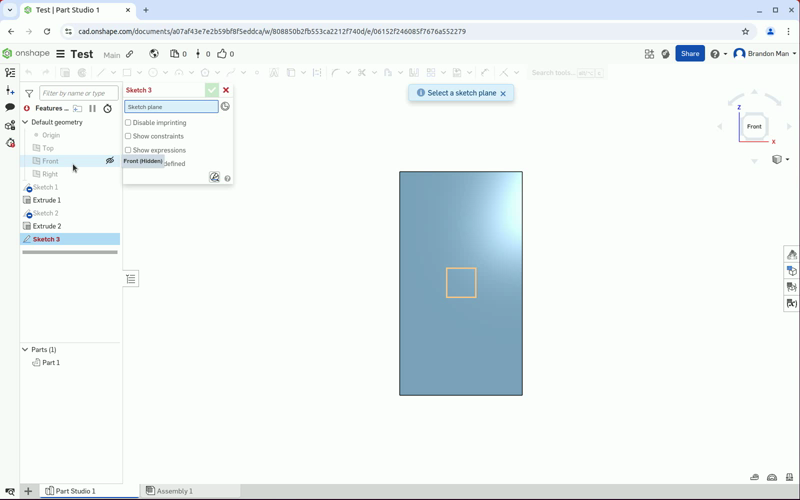
click(73, 163)
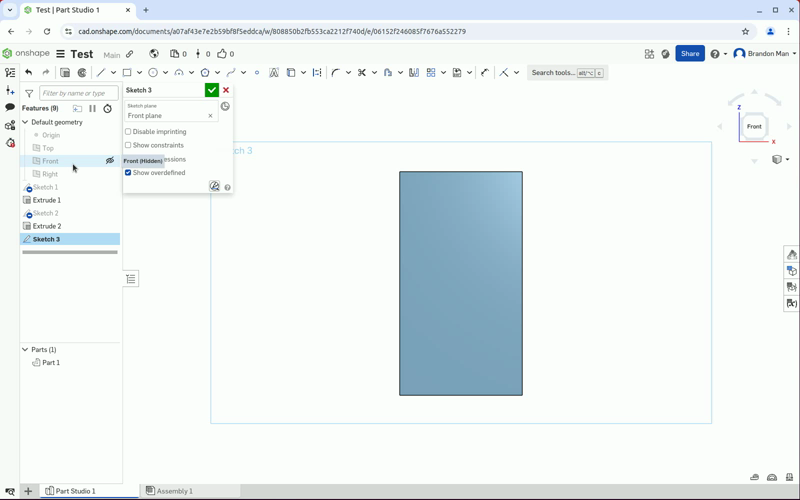
mouse_move(73, 352)
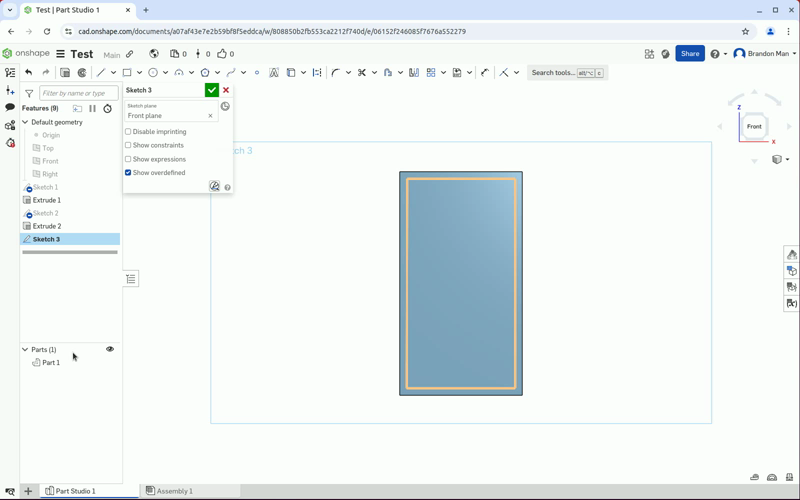
key(y)
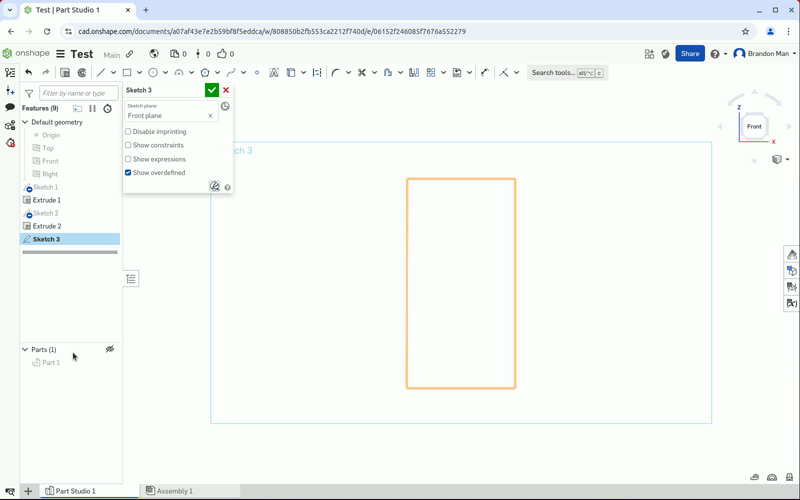
key(l)
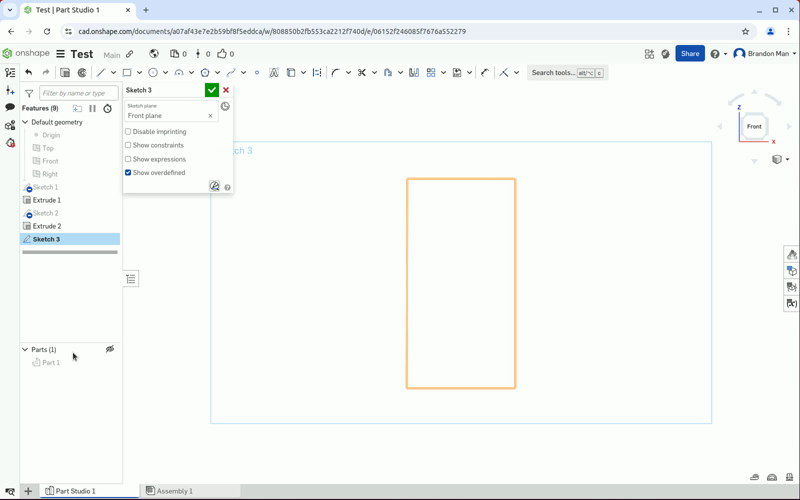
key_down(shift)
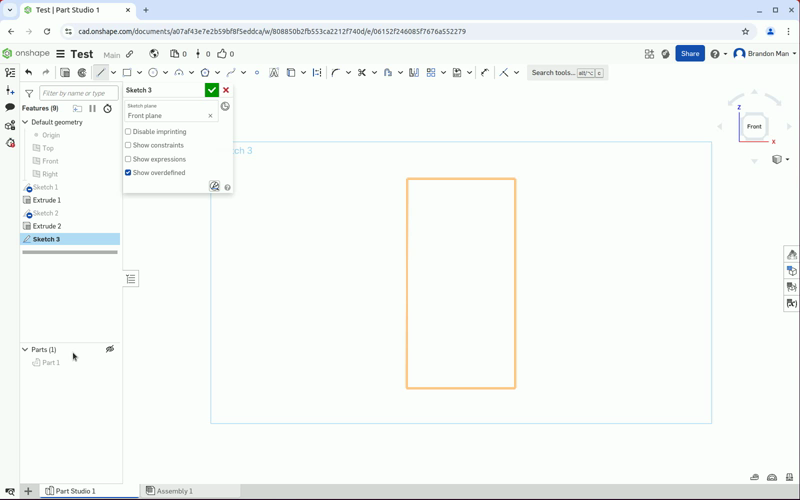
mouse_move(404, 211)
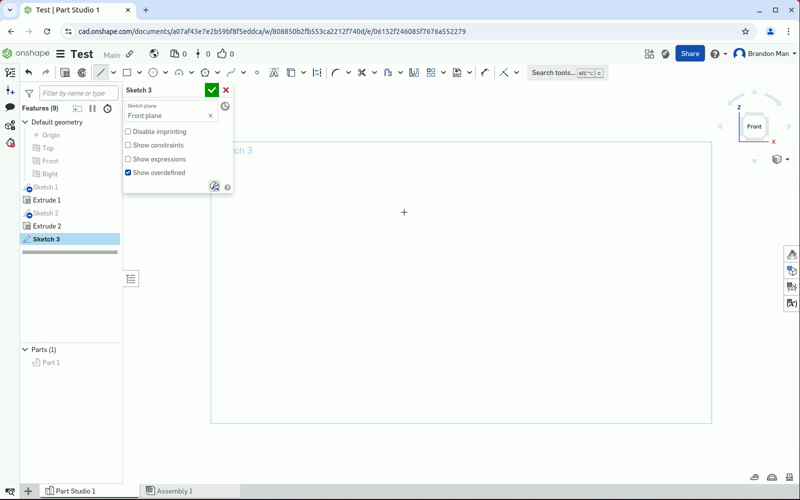
click(404, 211)
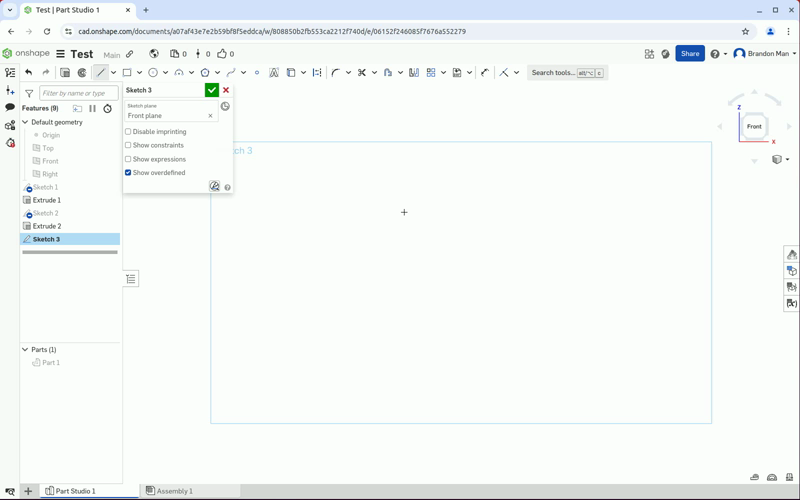
key_up(shift)
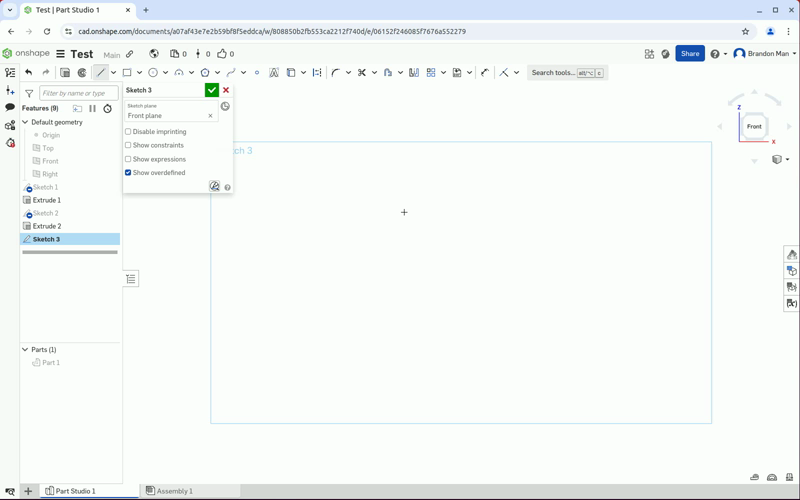
key_down(shift)
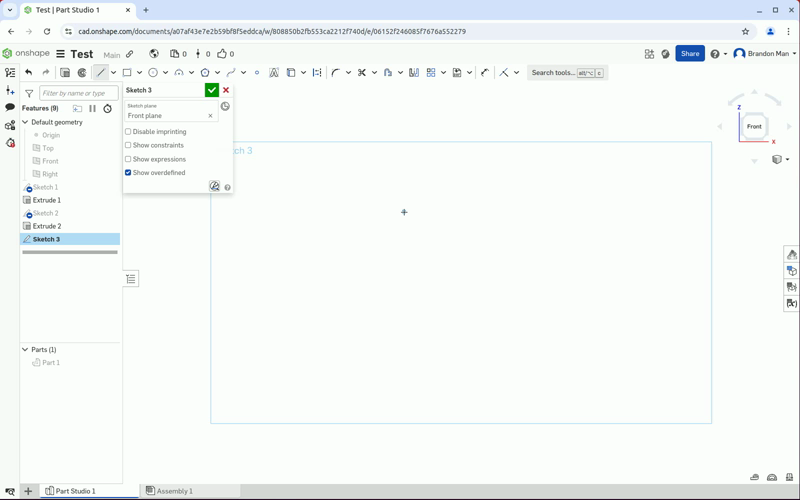
mouse_move(508, 211)
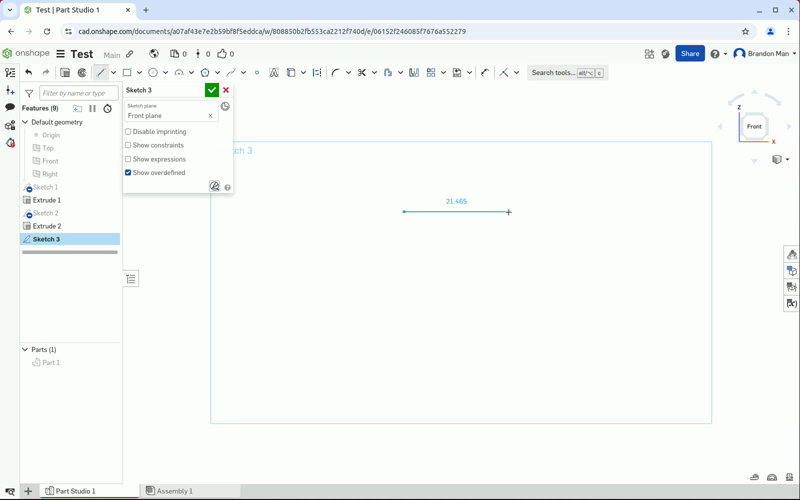
click(508, 211)
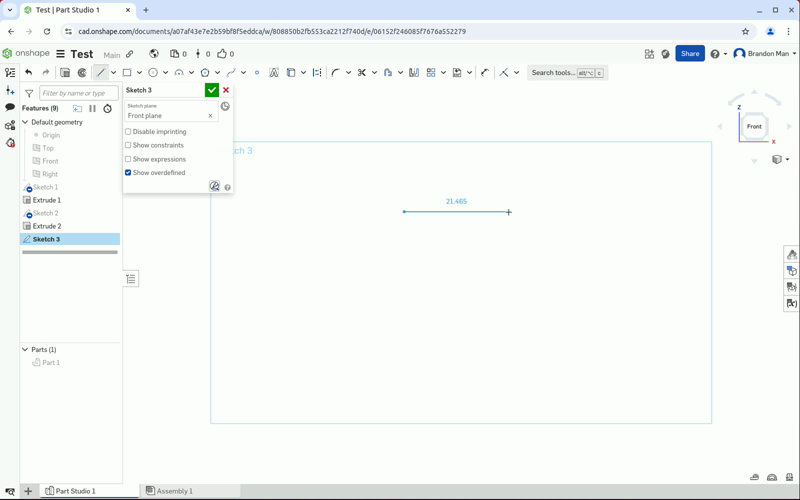
key_up(shift)
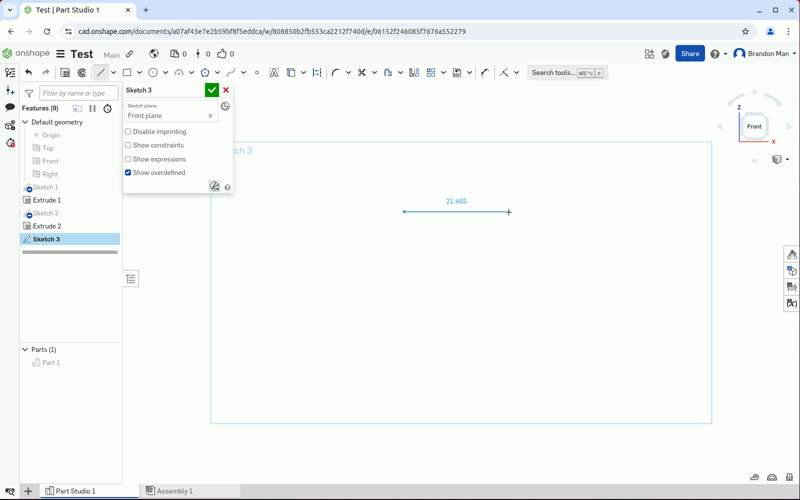
key_down(shift)
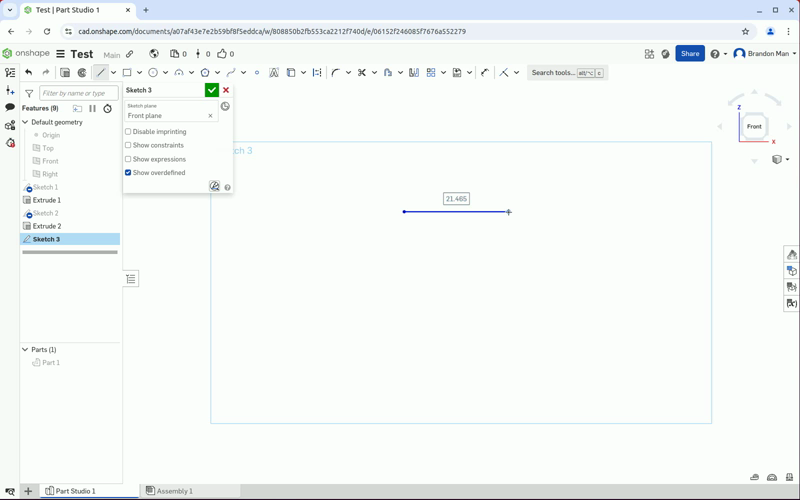
mouse_move(538, 211)
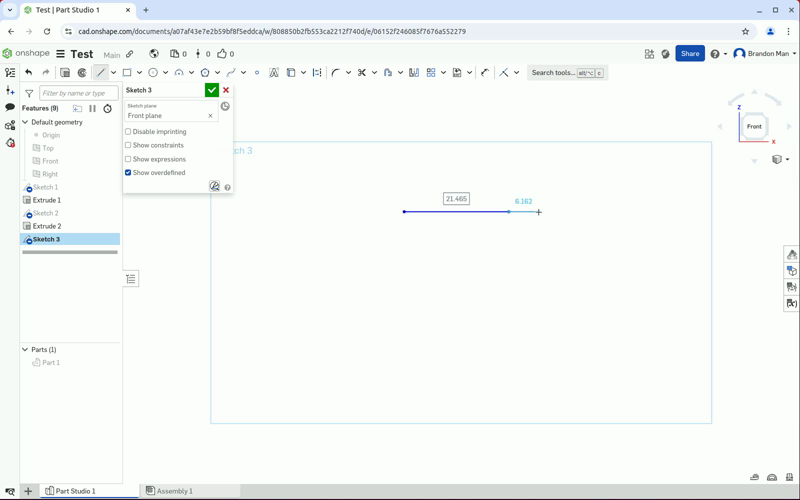
mouse_move(508, 197)
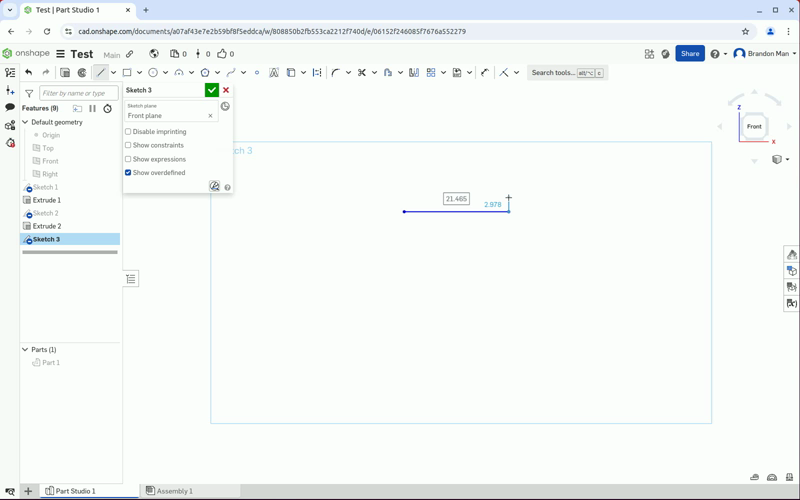
click(508, 197)
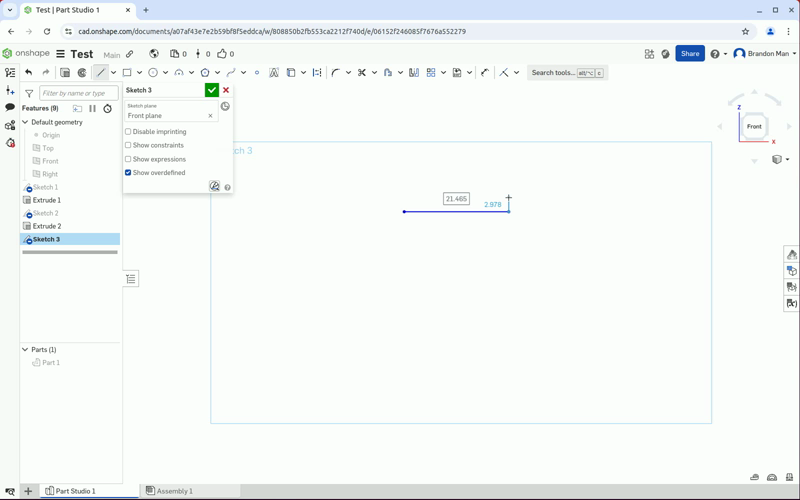
key_up(shift)
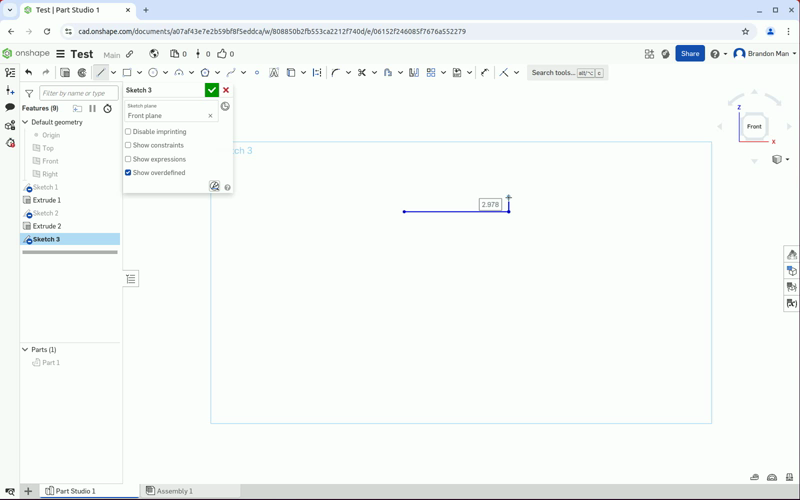
key_down(shift)
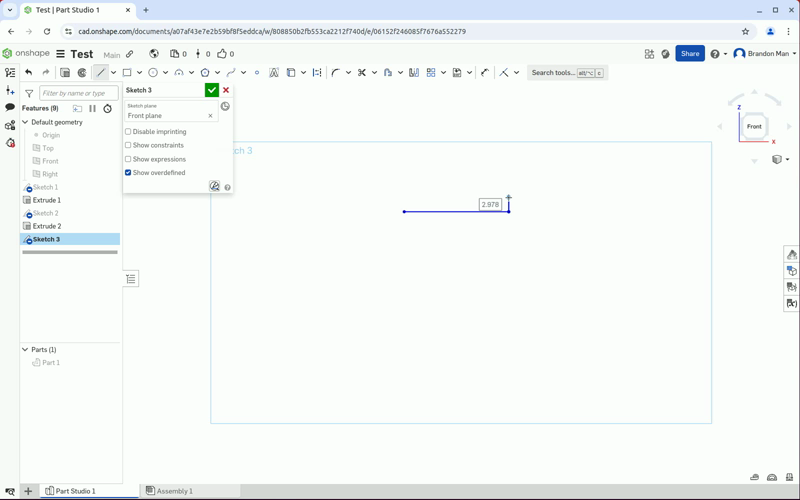
mouse_move(404, 197)
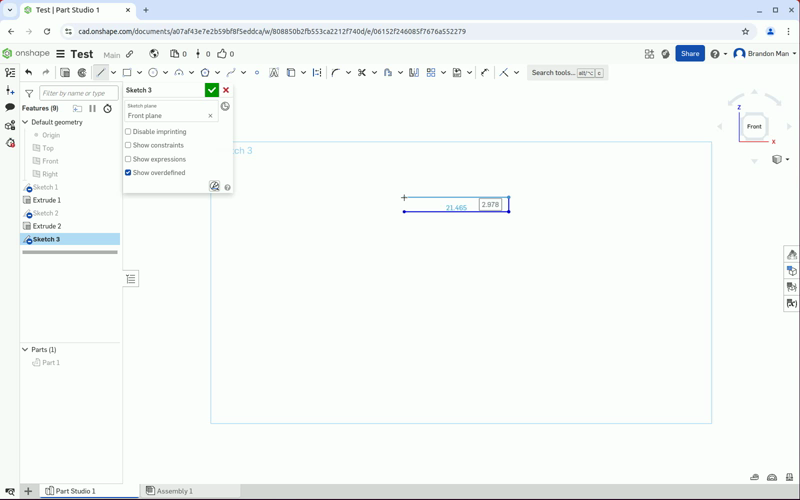
click(404, 197)
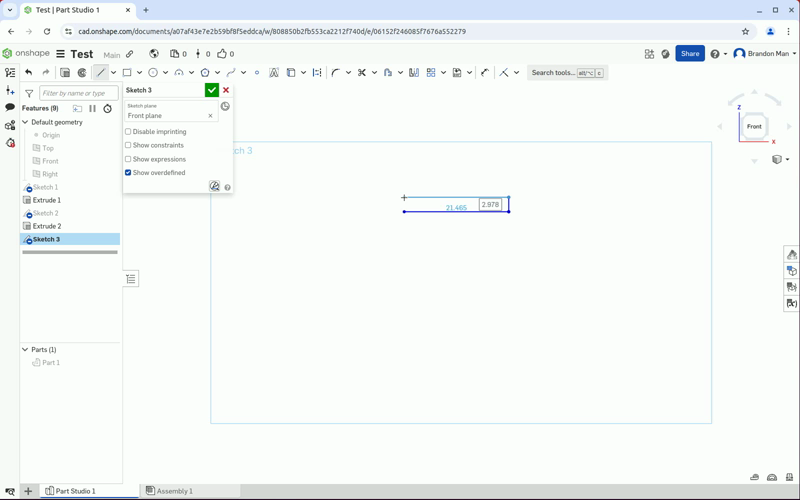
key_up(shift)
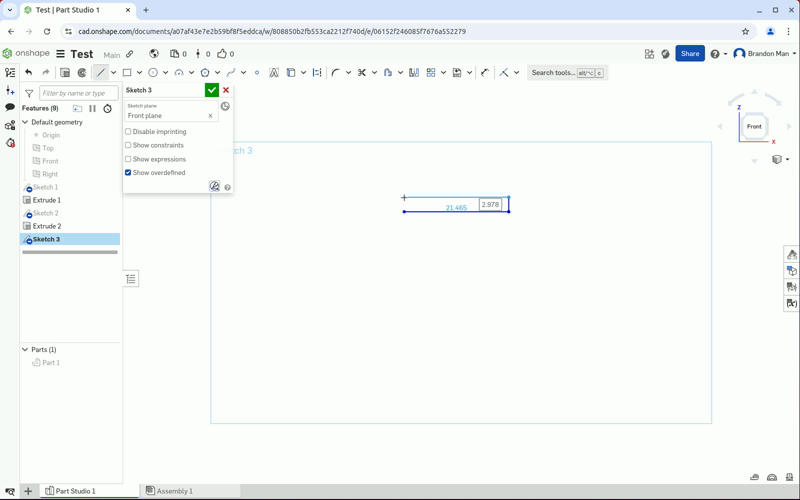
mouse_move(434, 197)
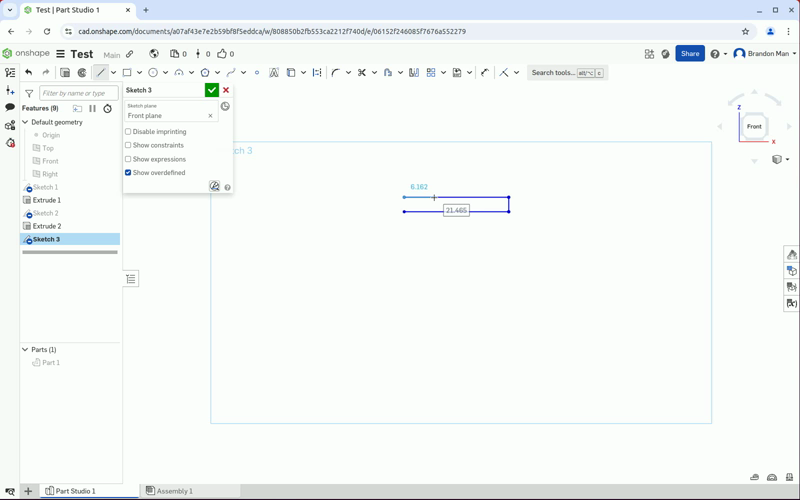
key_down(shift)
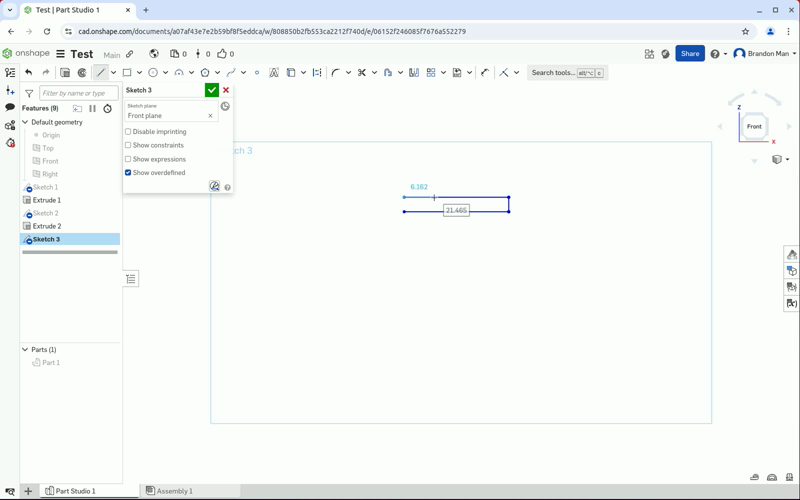
mouse_move(404, 211)
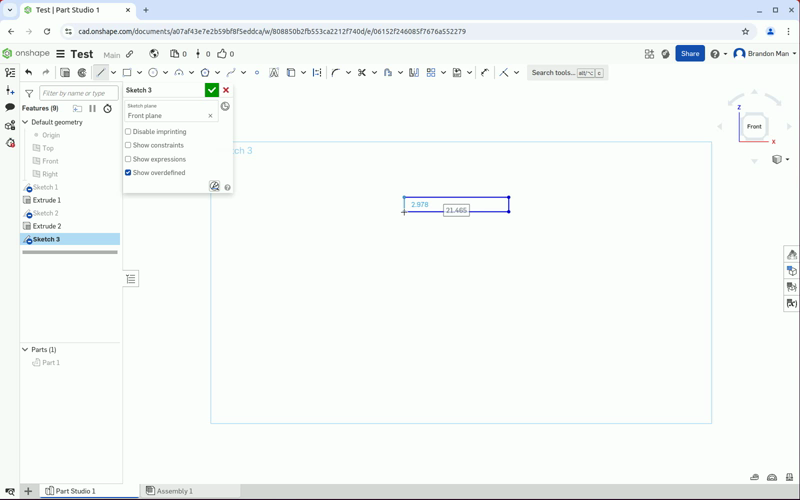
key_up(shift)
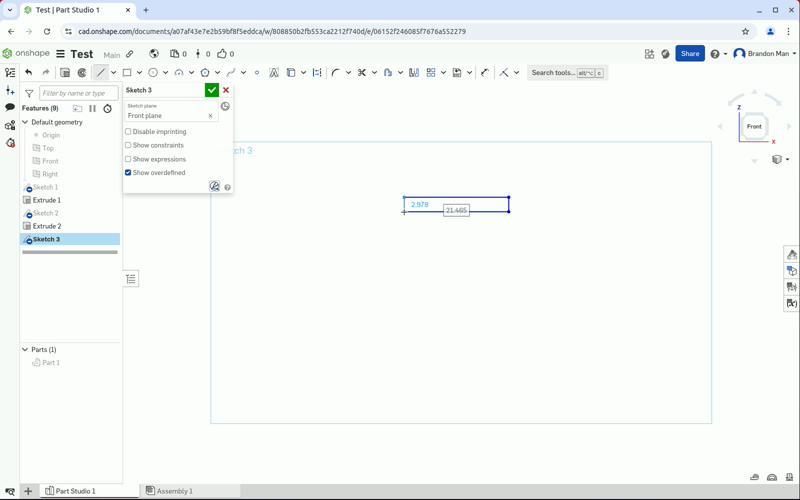
click(404, 211)
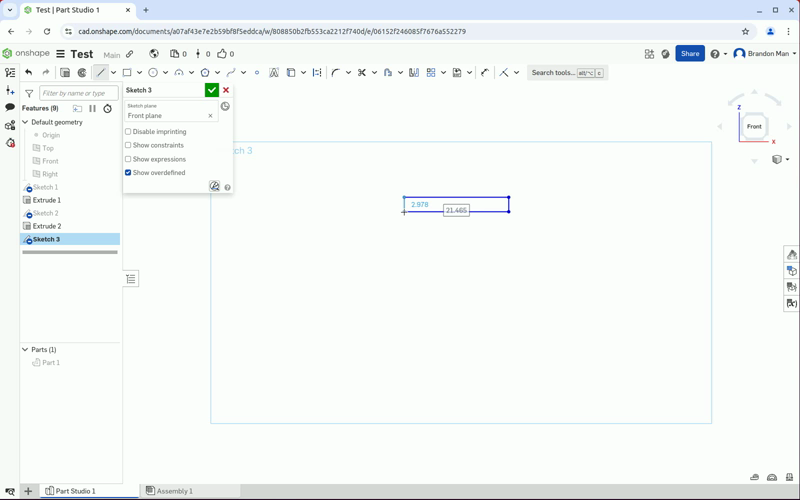
key(esc)
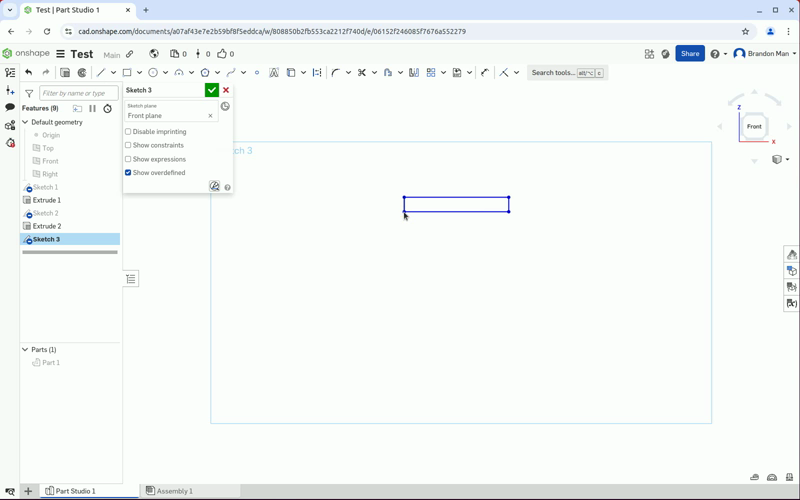
mouse_move(434, 201)
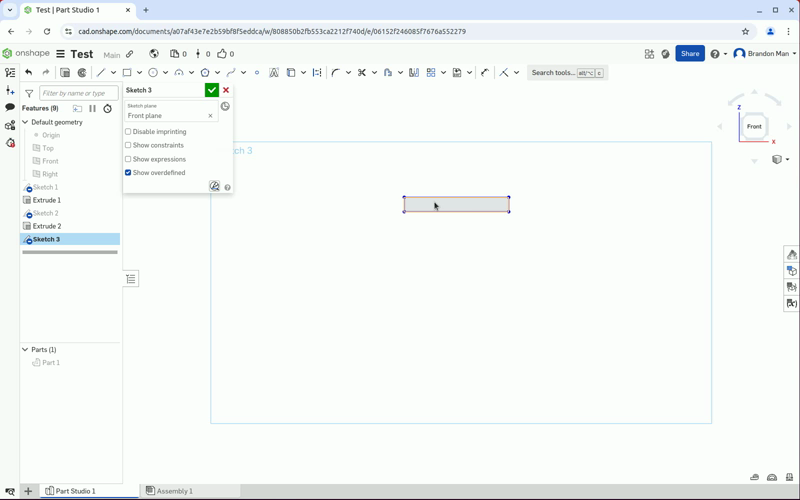
scroll(6)
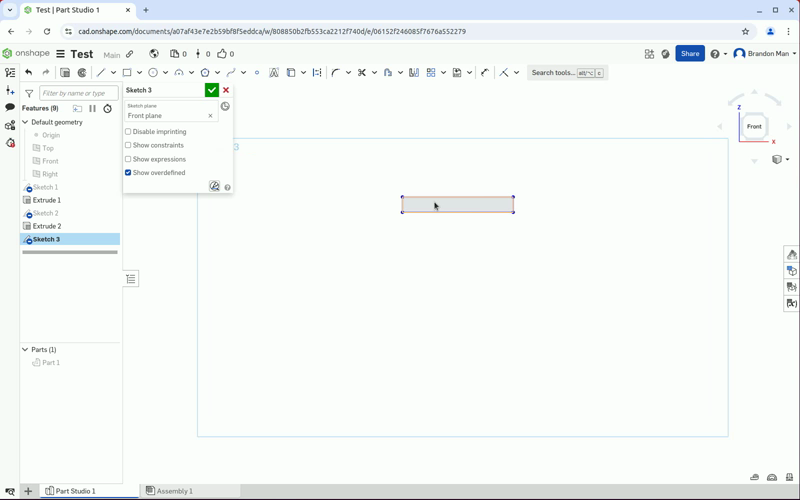
scroll(6)
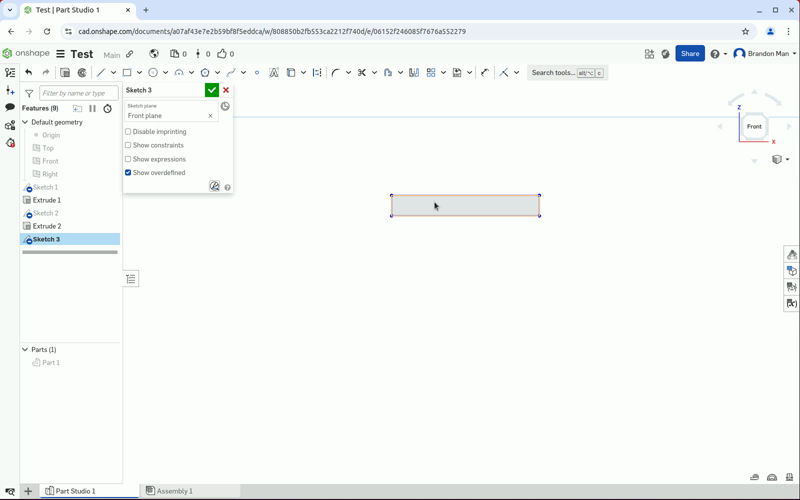
scroll(6)
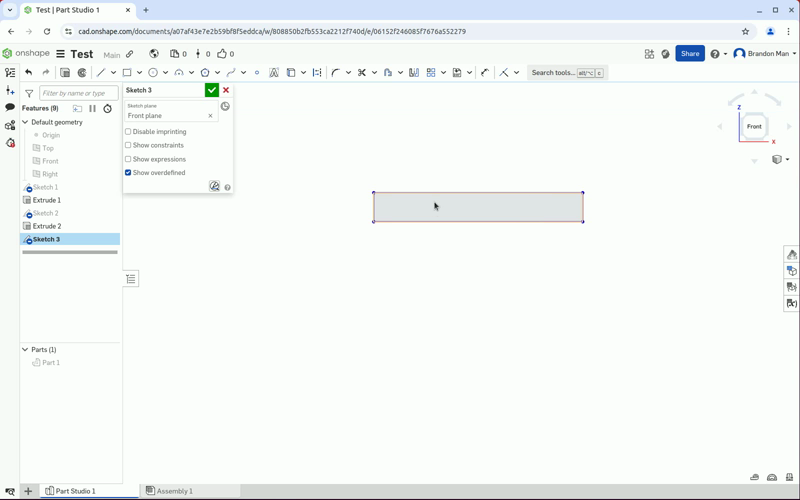
scroll(6)
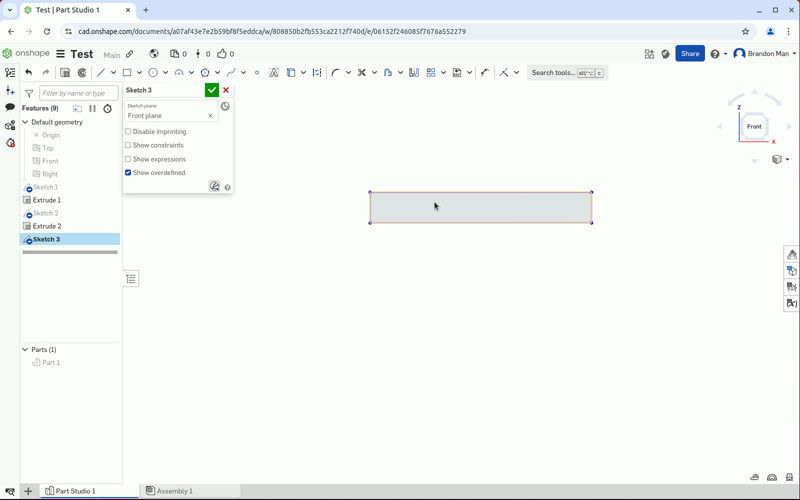
scroll(6)
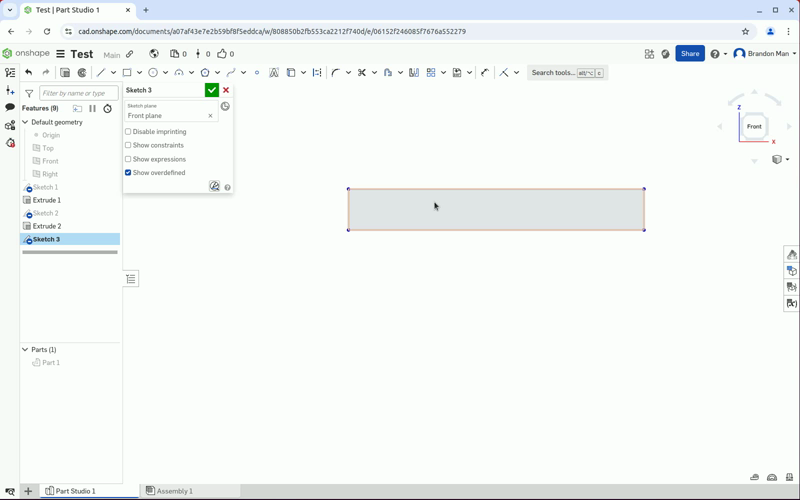
scroll(6)
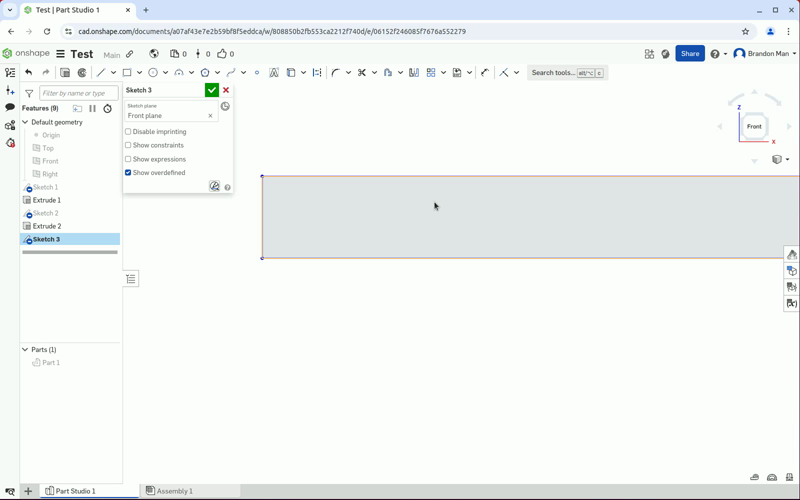
scroll(6)
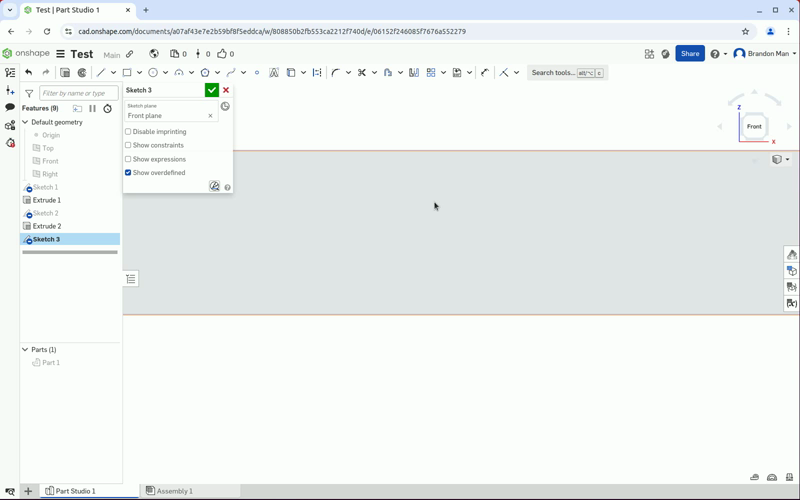
click(434, 201)
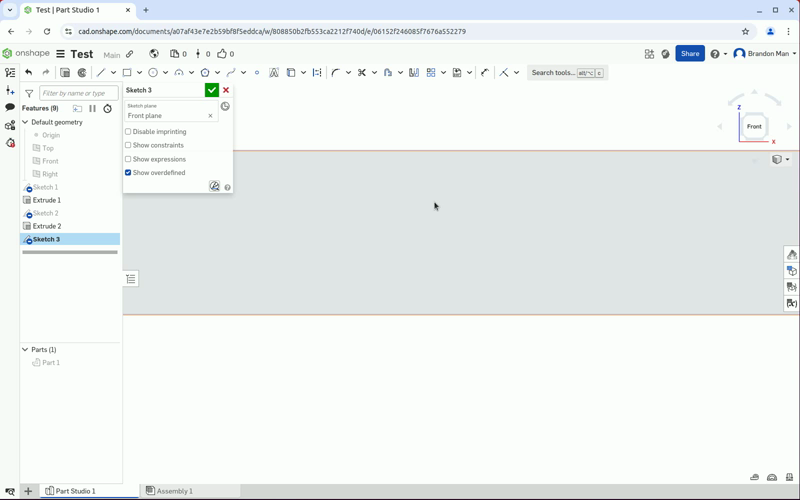
scroll(-6)
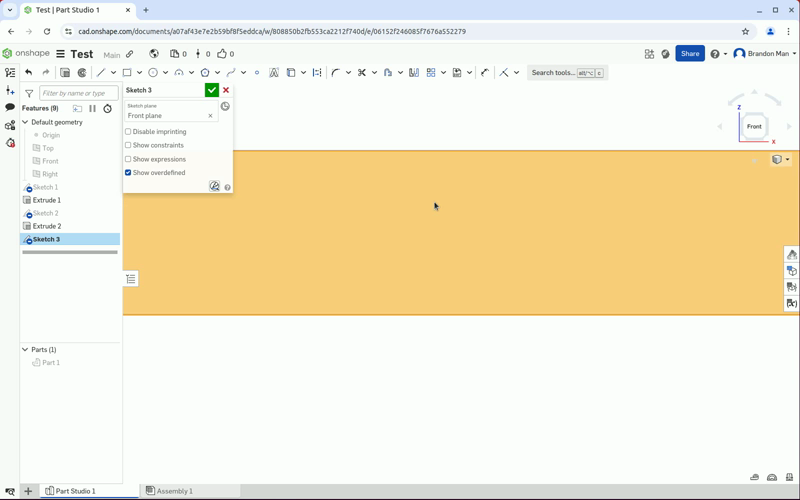
scroll(-6)
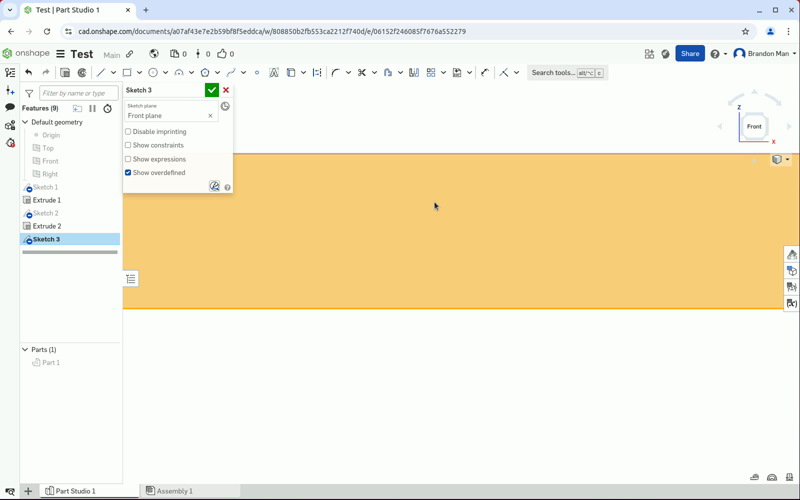
scroll(-6)
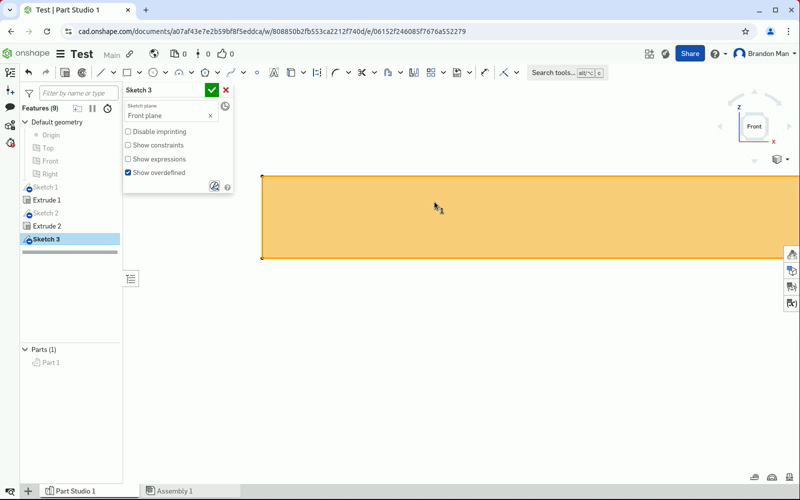
scroll(-6)
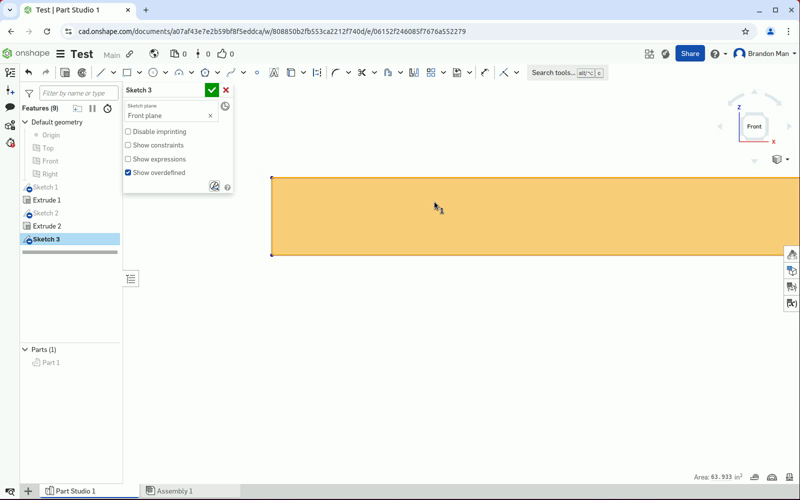
scroll(-6)
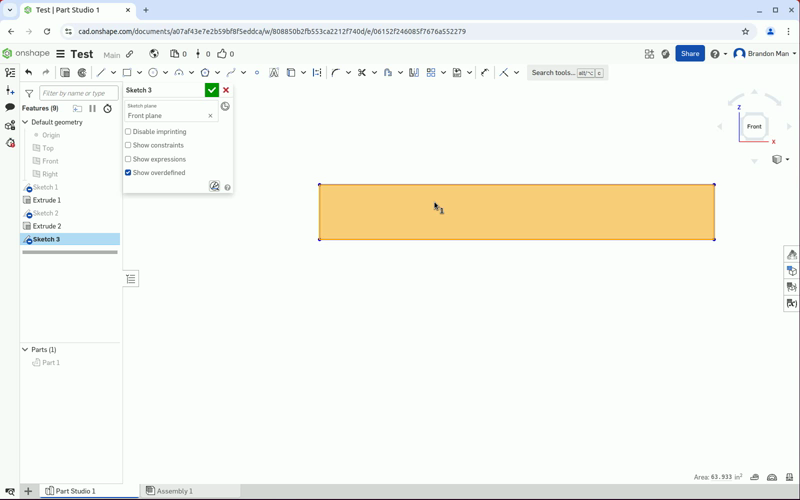
scroll(-6)
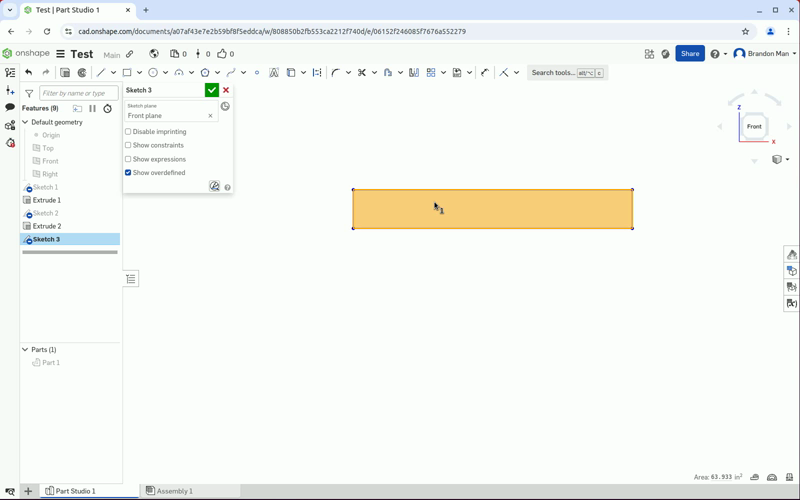
scroll(-6)
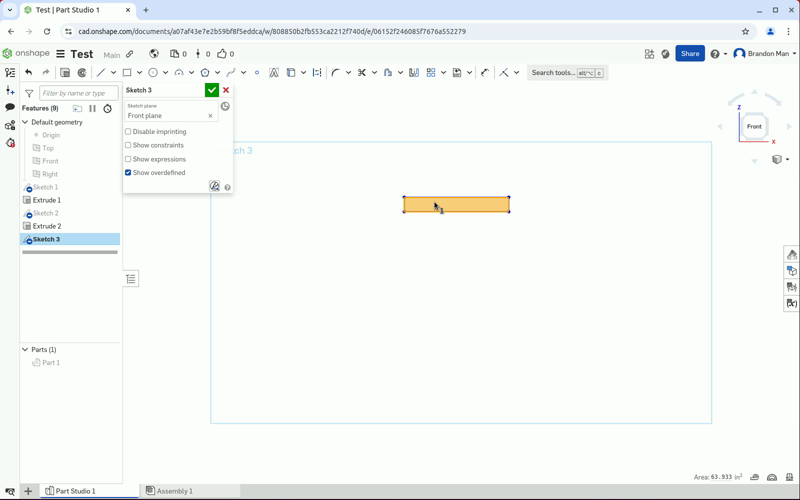
mouse_move(73, 352)
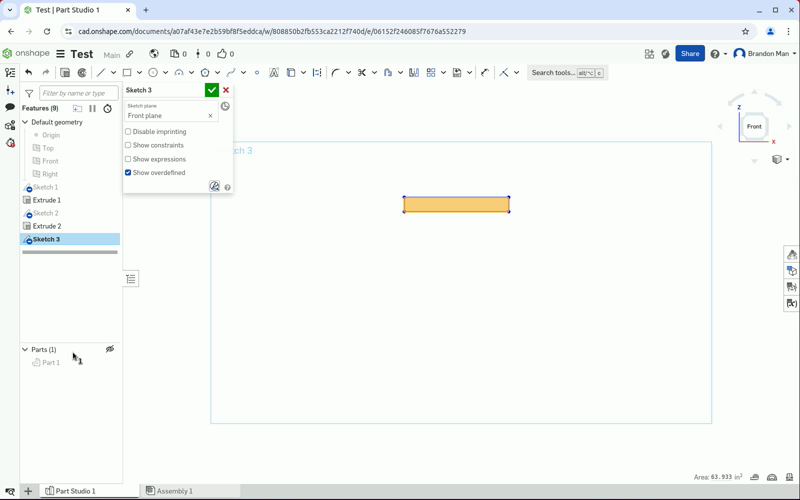
key(shift+y)
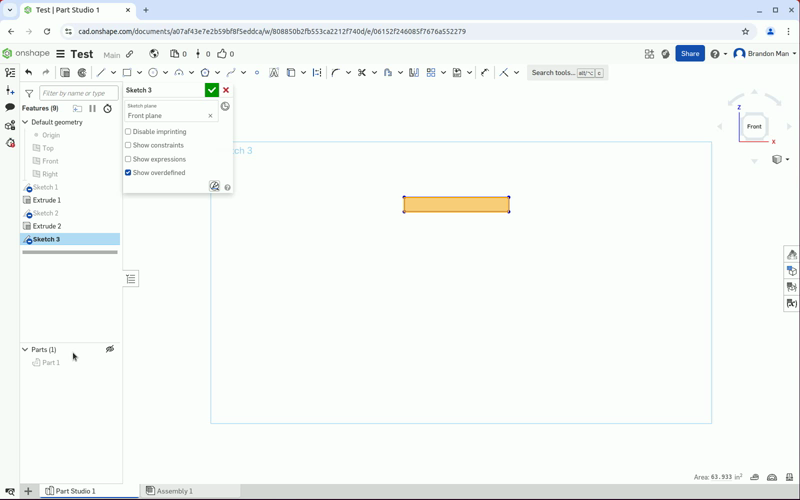
key(shift+e)
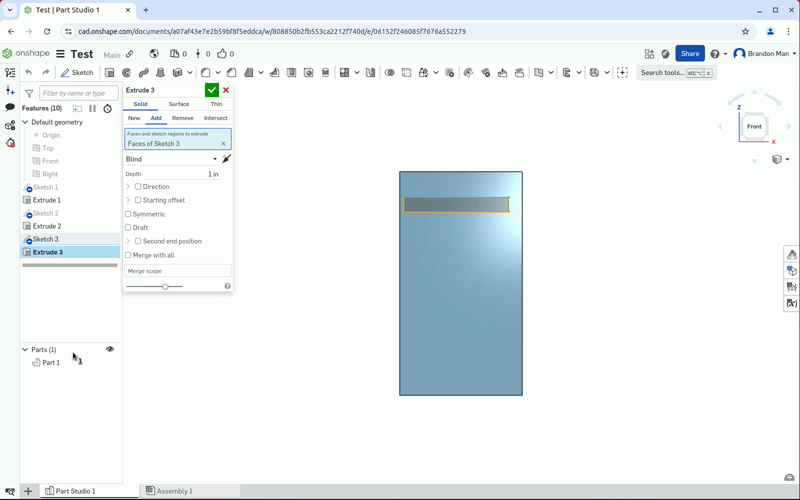
mouse_move(143, 106)
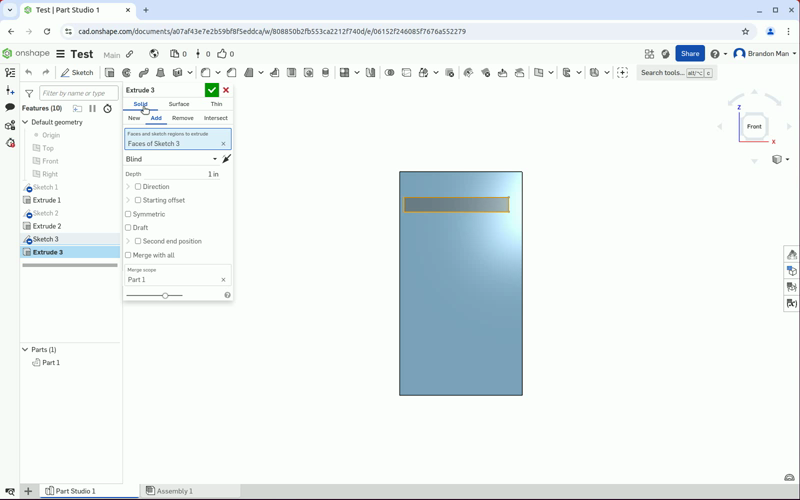
click(143, 106)
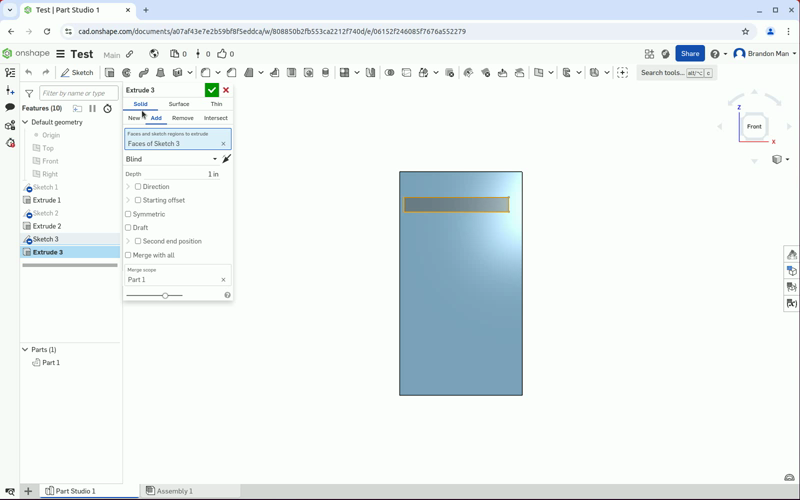
mouse_move(137, 120)
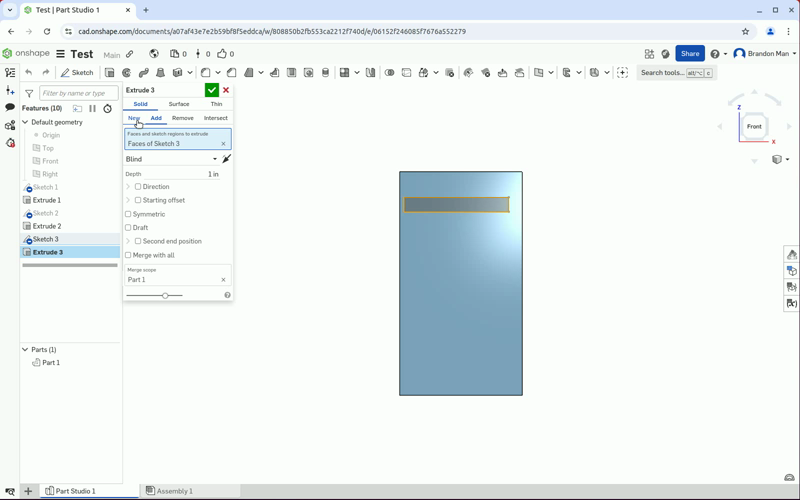
click(137, 120)
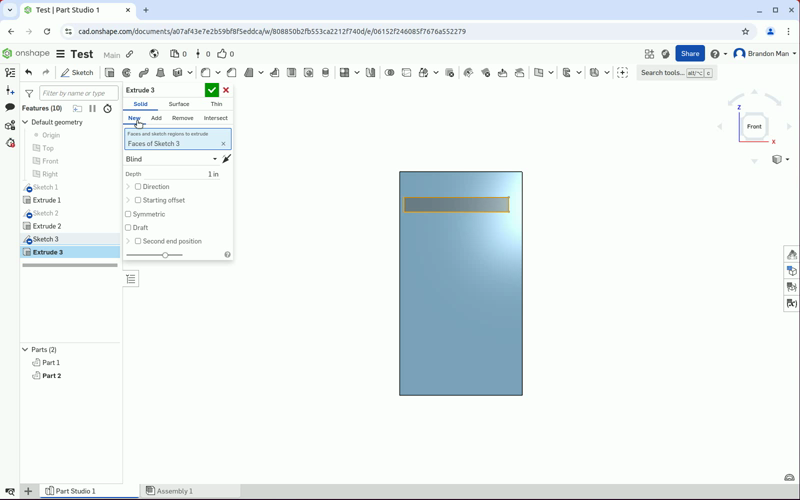
key(tab, 4)
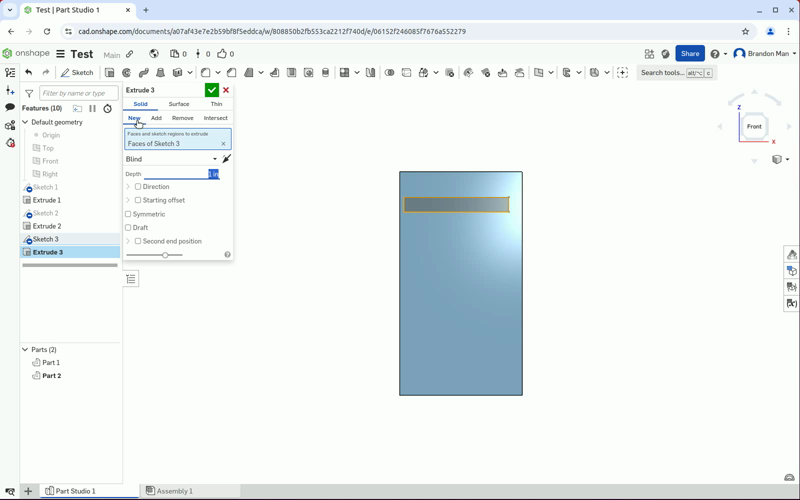
text(19.979)
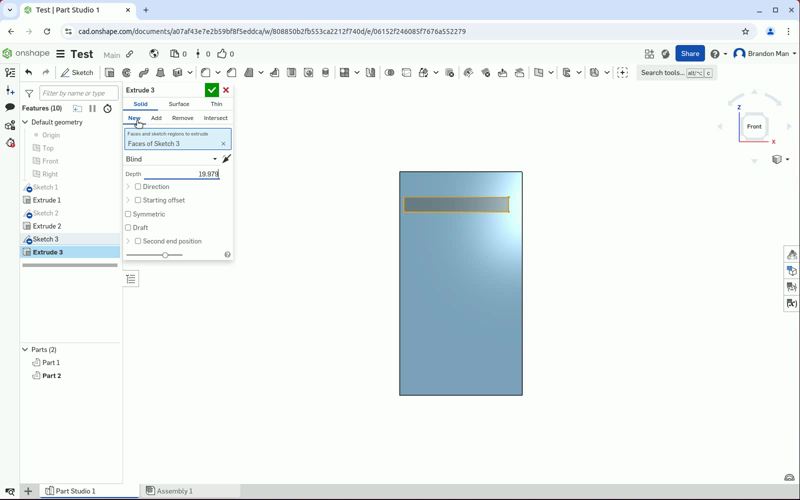
key(enter)
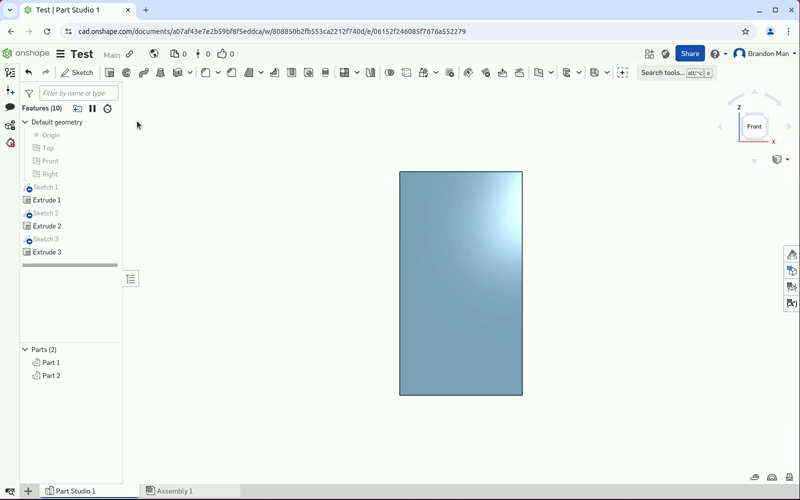
key(shift+h)
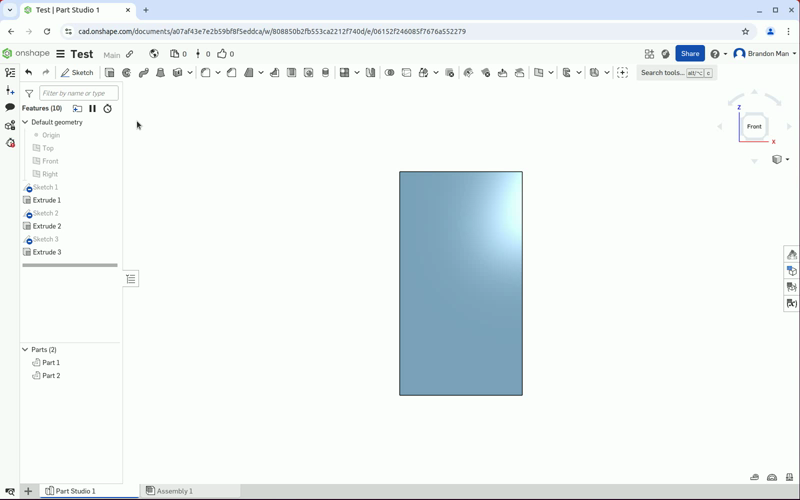
key(shift+h)
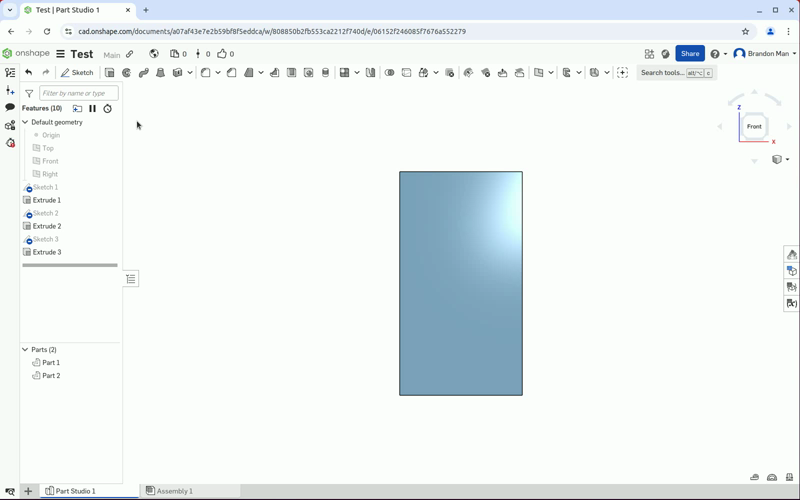
mouse_move(73, 189)
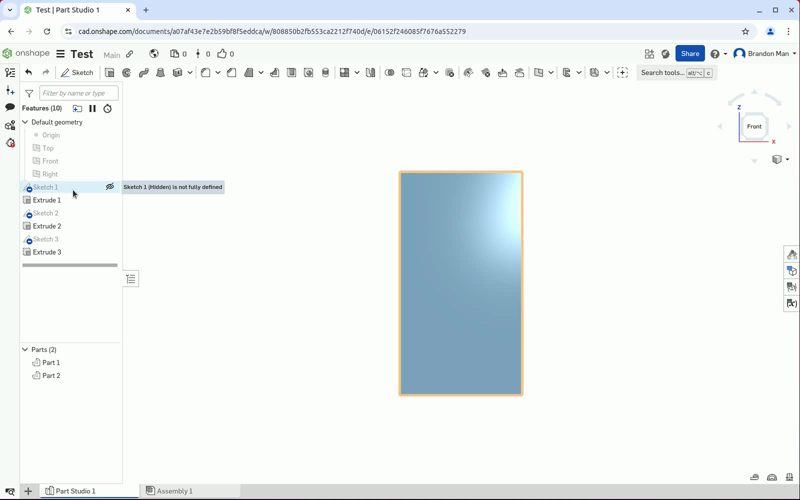
click(73, 189)
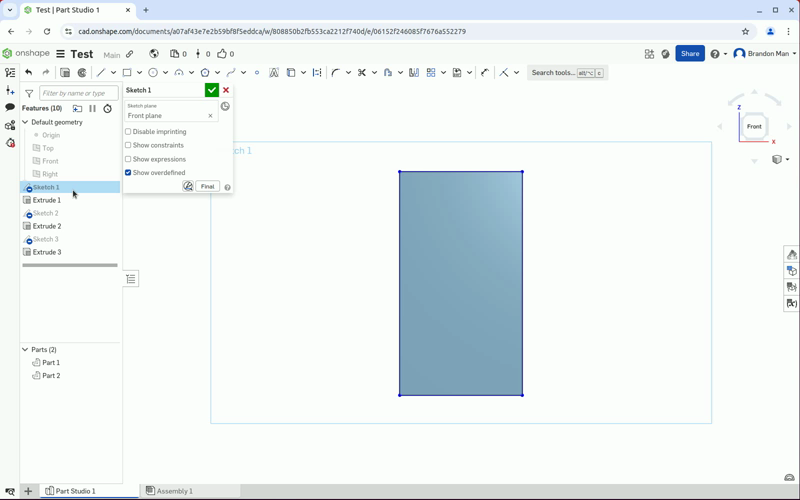
mouse_move(229, 92)
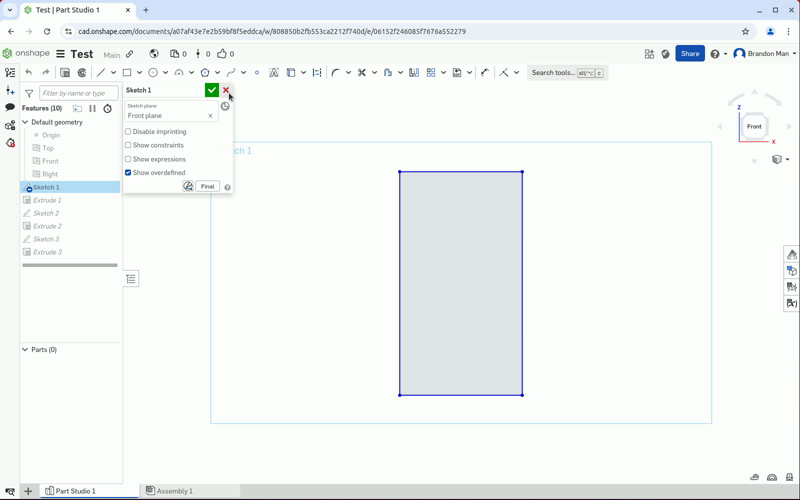
click(229, 92)
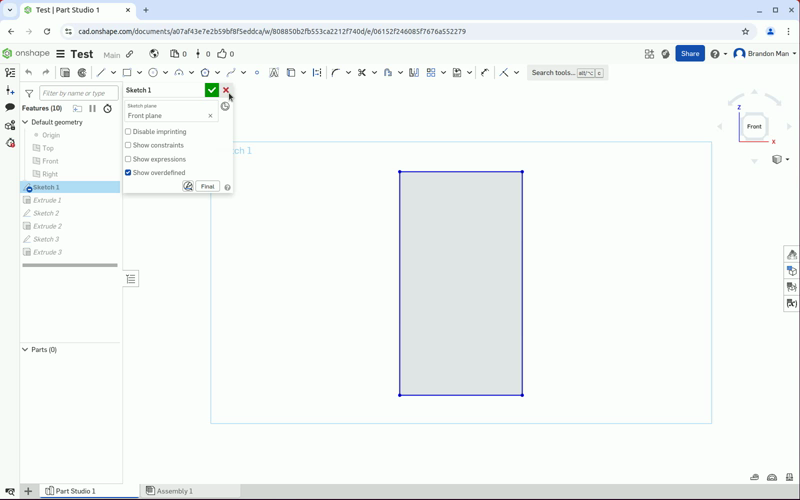
key(shift+s)
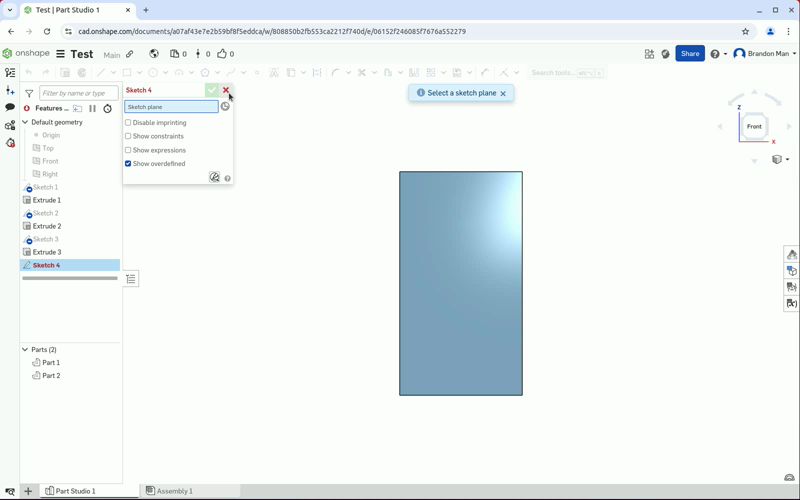
mouse_move(73, 163)
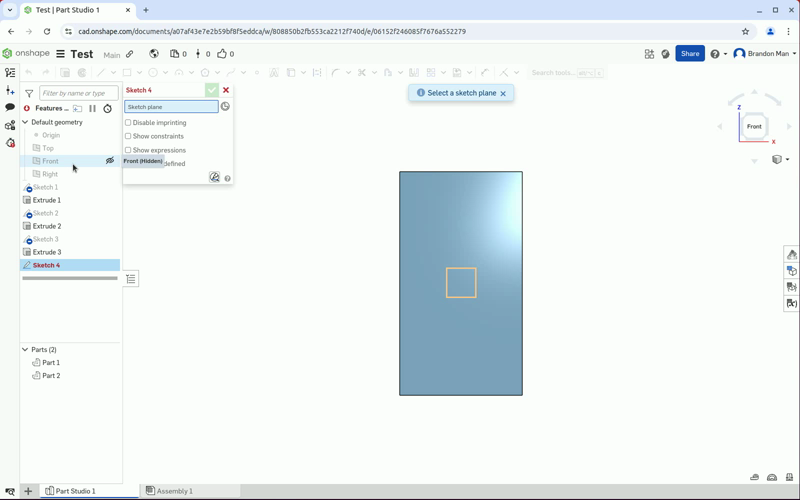
click(73, 163)
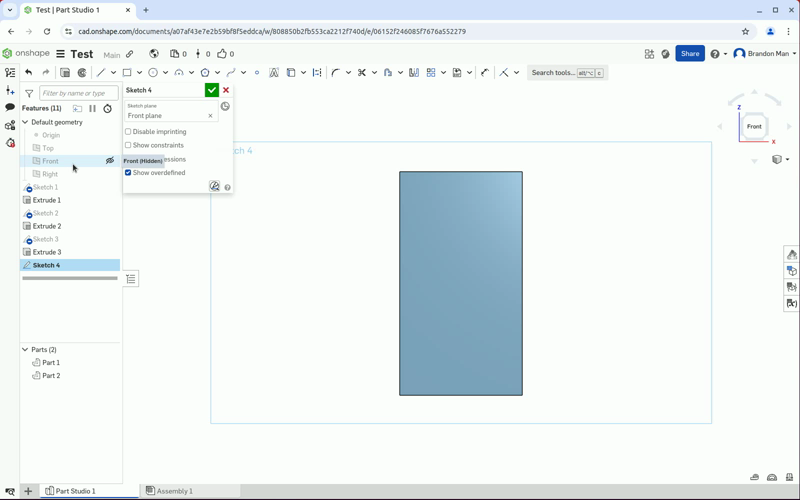
mouse_move(73, 352)
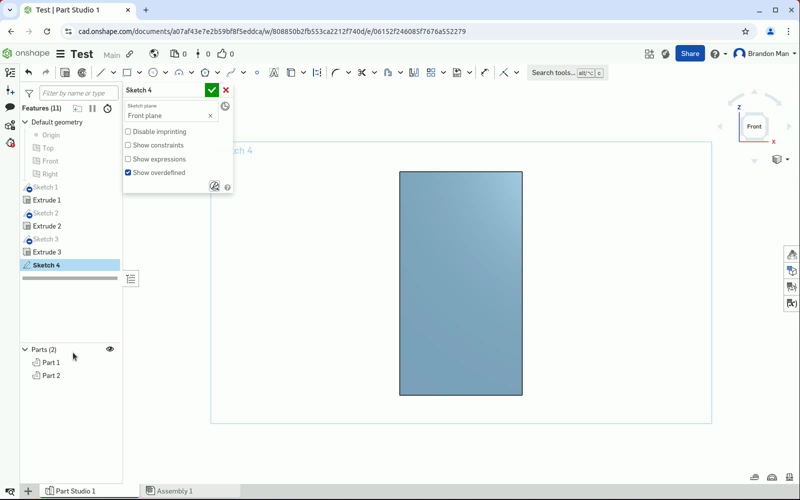
key(y)
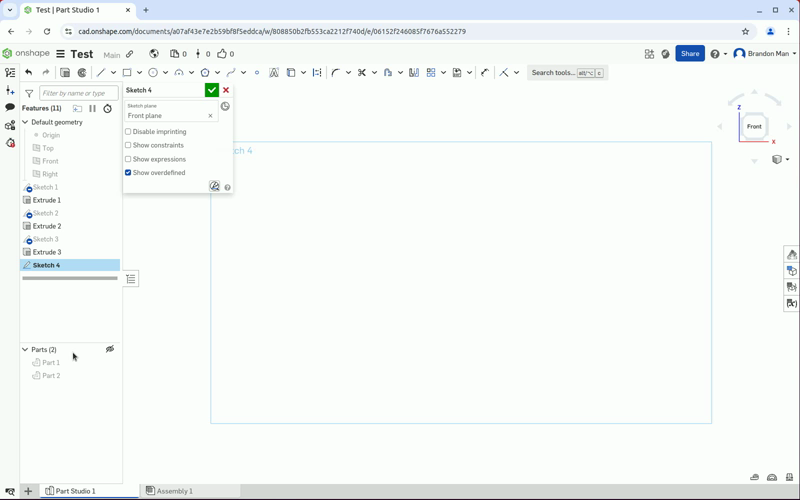
key(l)
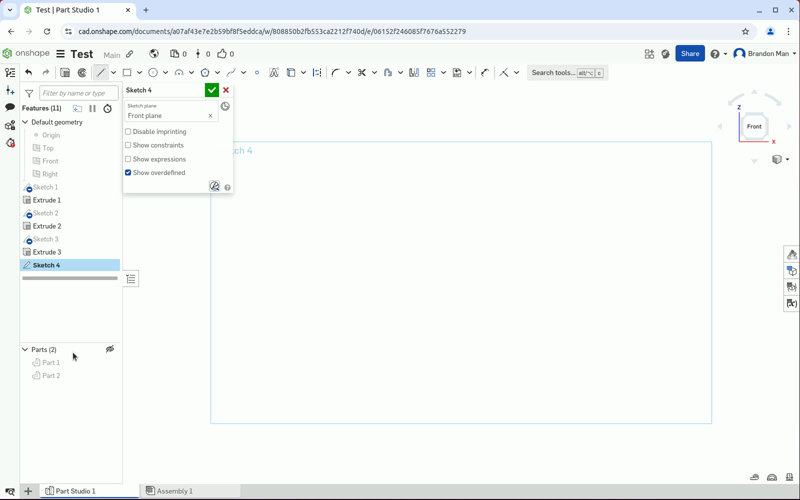
key_down(shift)
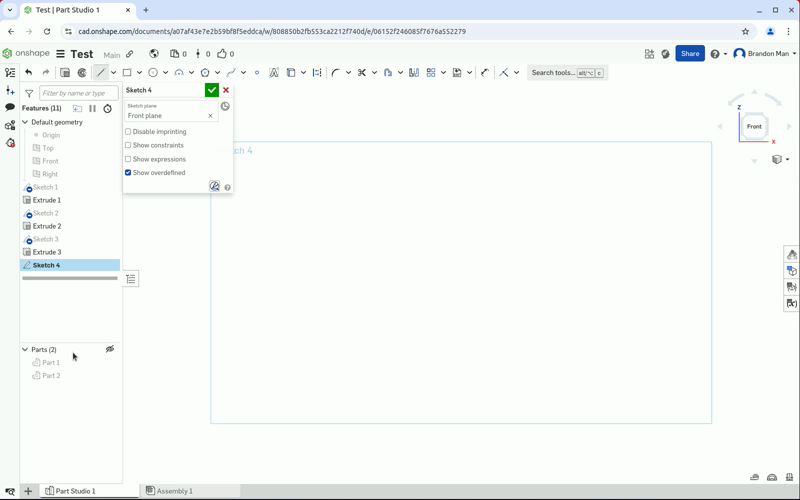
mouse_move(405, 293)
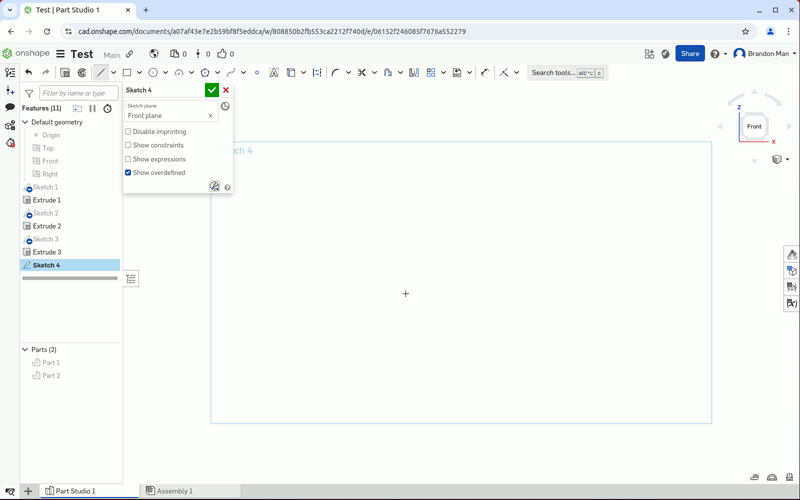
click(405, 293)
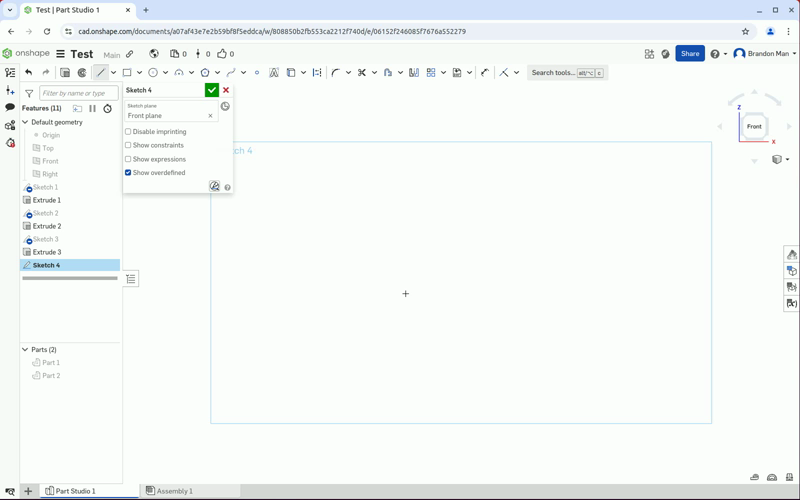
key_up(shift)
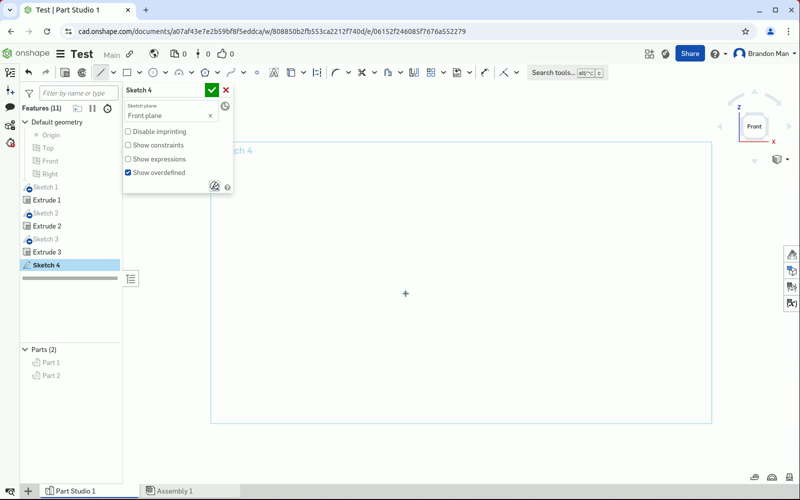
key_down(shift)
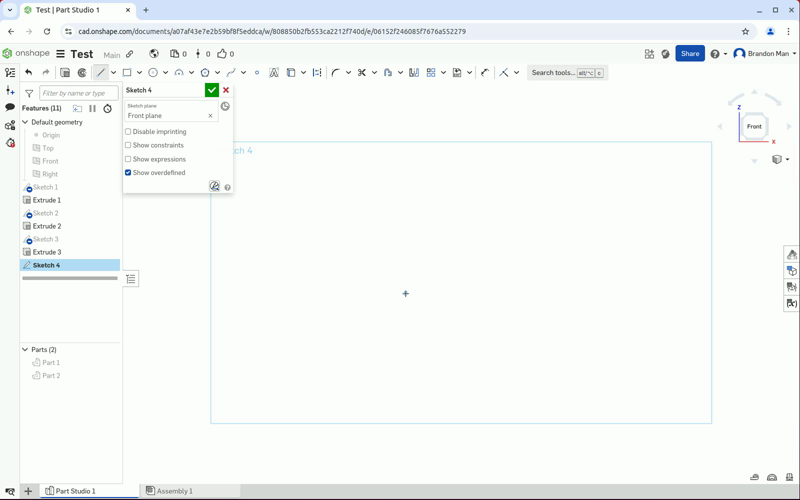
mouse_move(516, 293)
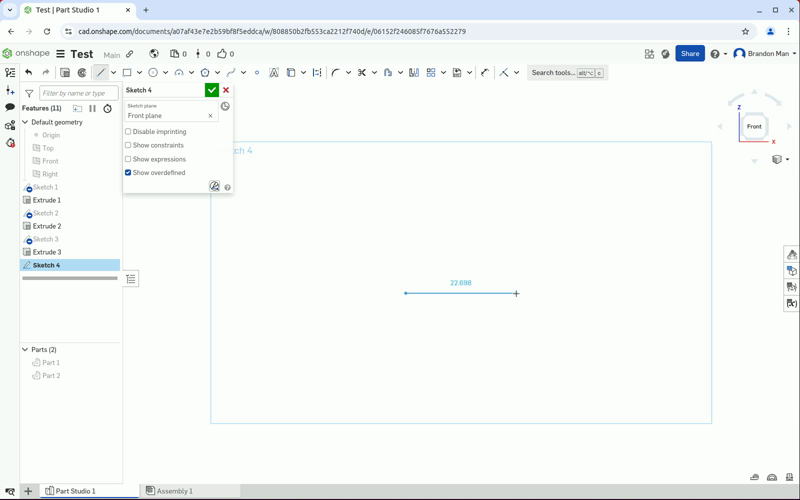
click(516, 293)
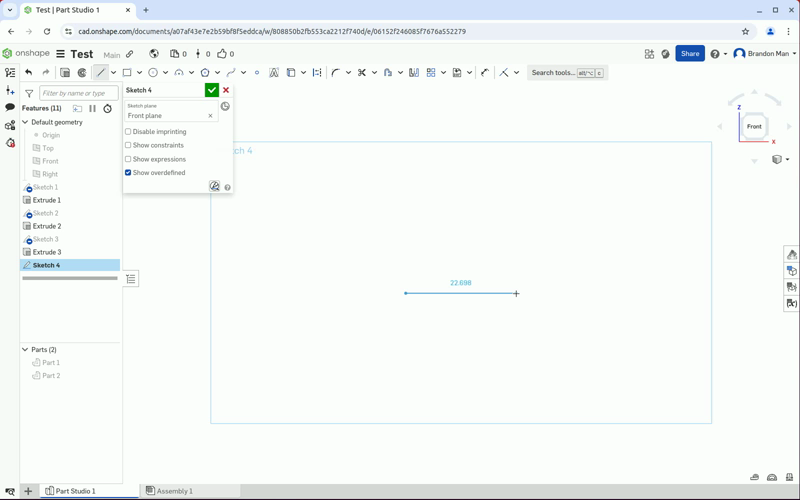
key_up(shift)
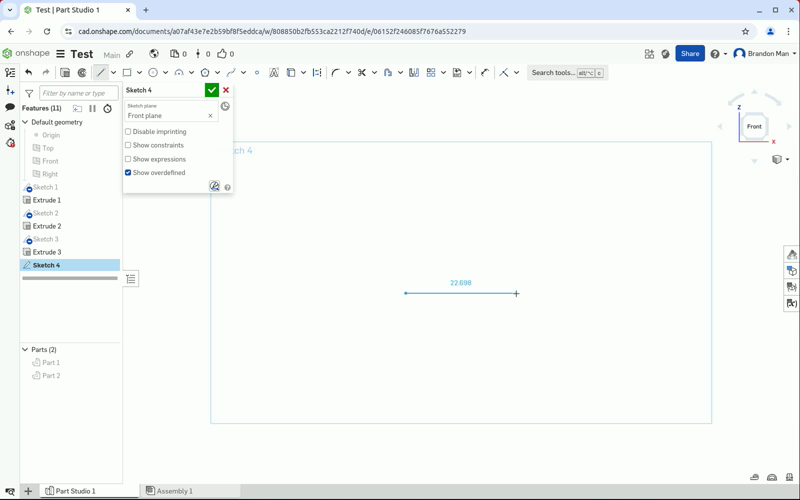
key_down(shift)
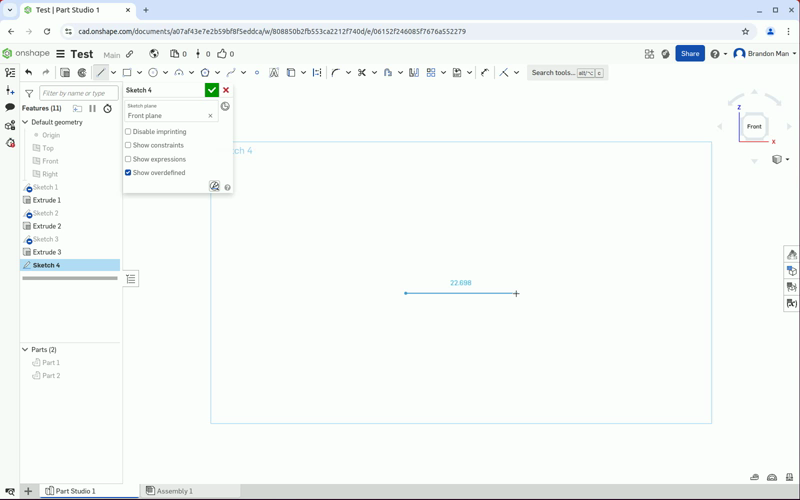
mouse_move(546, 293)
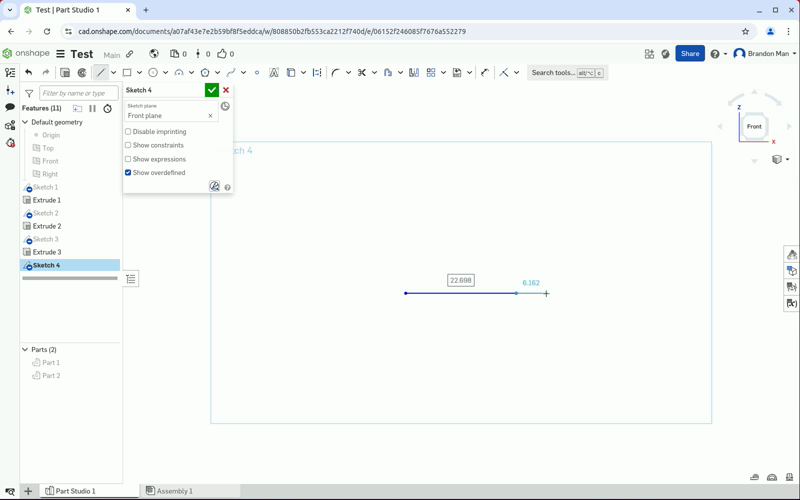
mouse_move(516, 271)
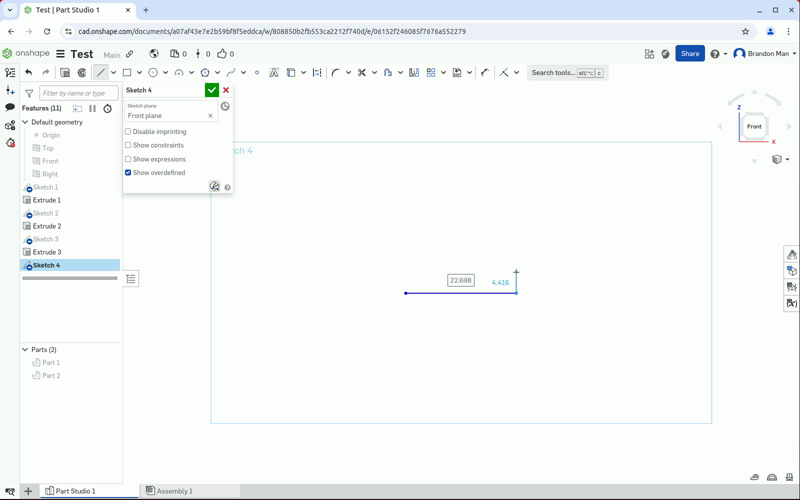
click(516, 271)
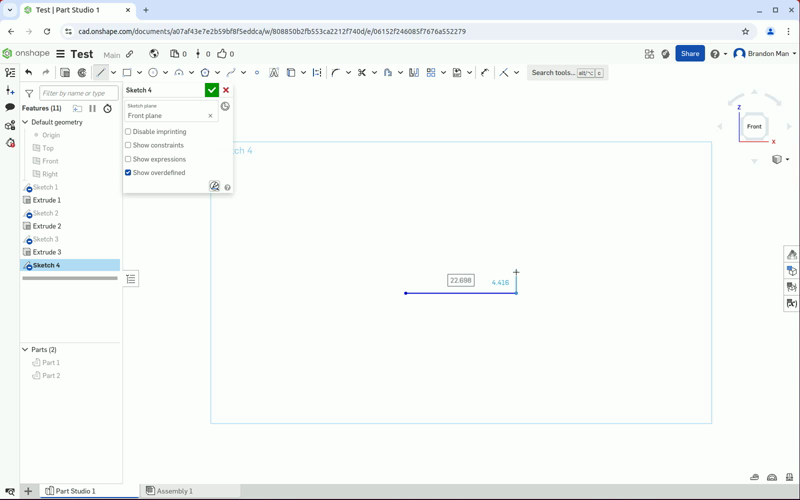
key_up(shift)
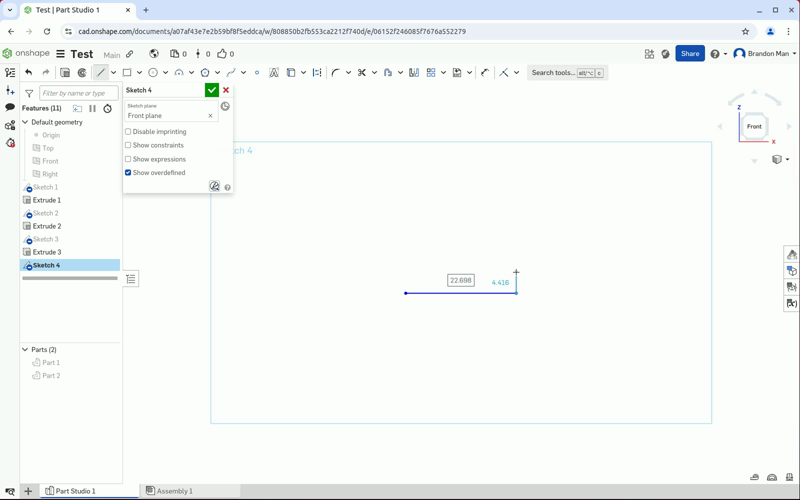
key_down(shift)
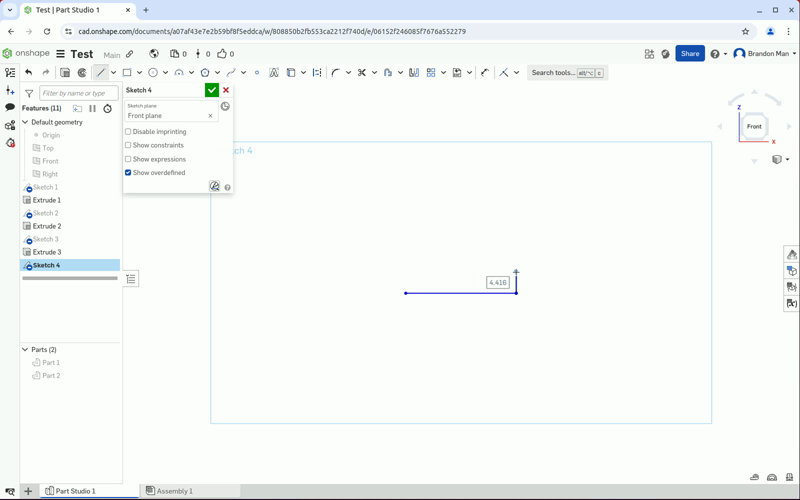
mouse_move(405, 271)
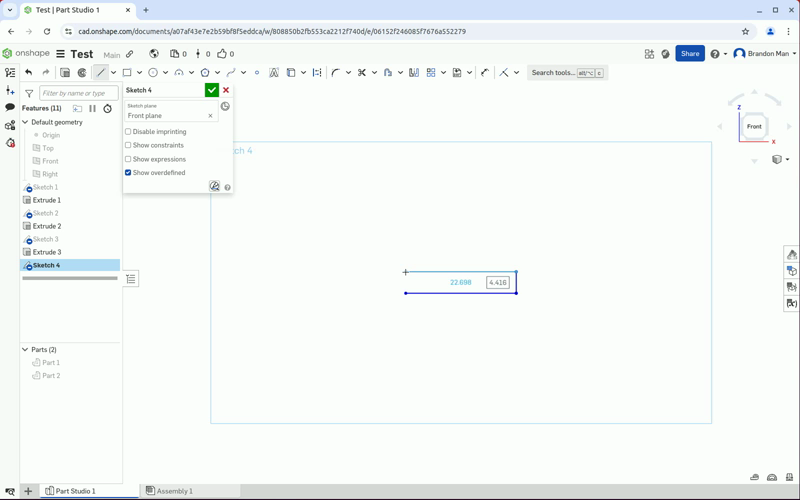
click(405, 271)
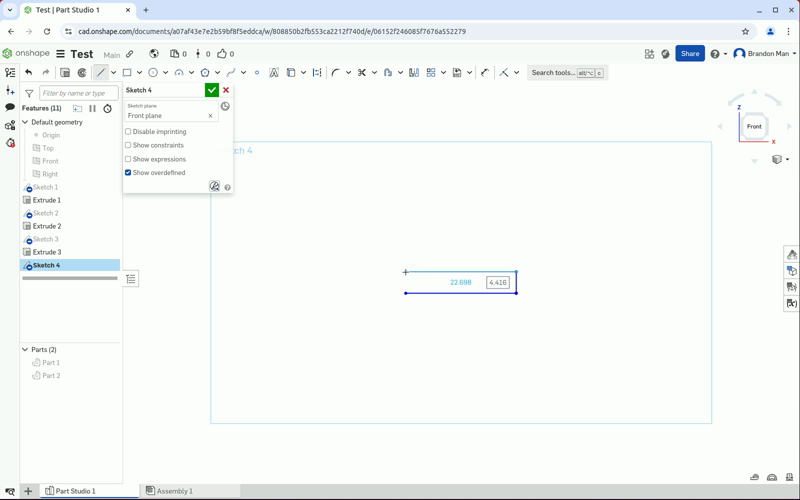
key_up(shift)
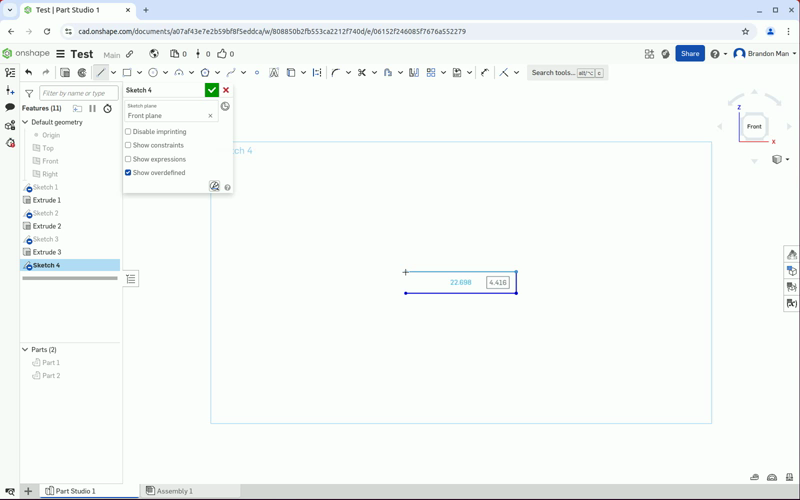
mouse_move(435, 271)
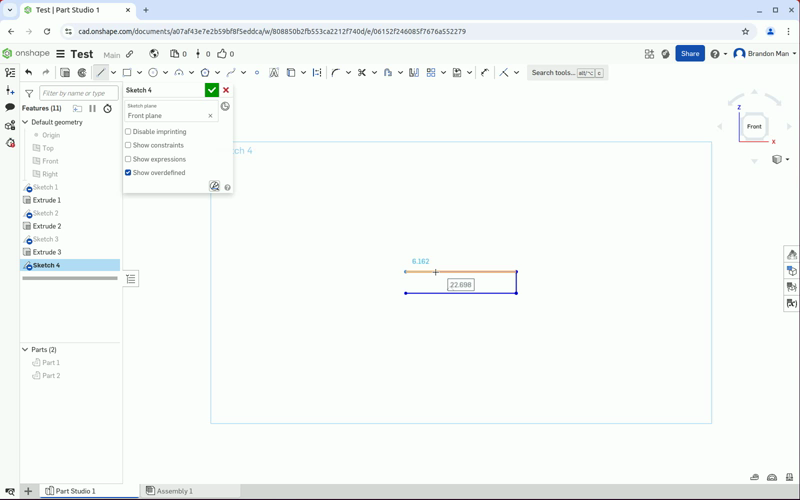
key_down(shift)
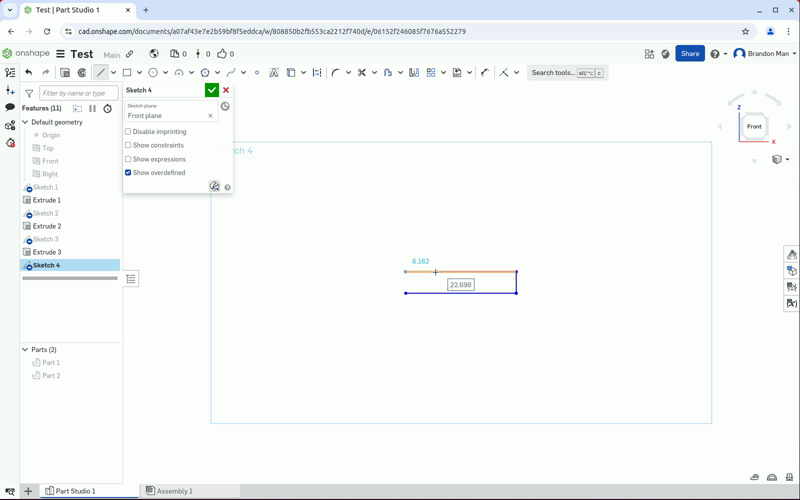
mouse_move(405, 293)
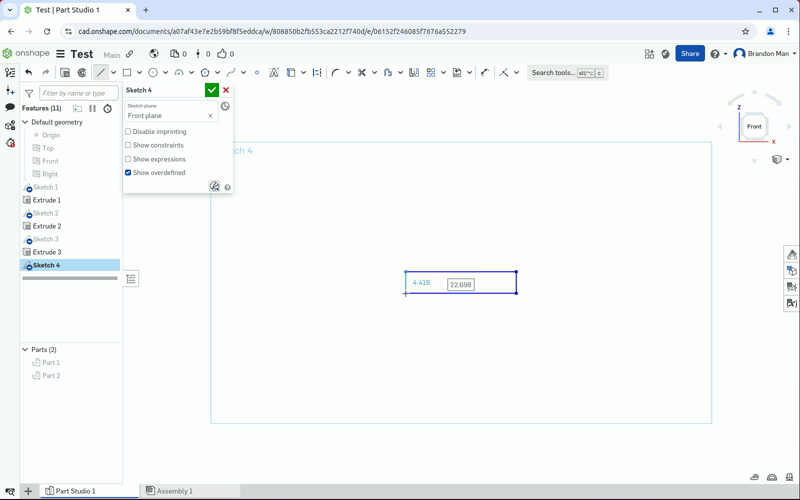
key_up(shift)
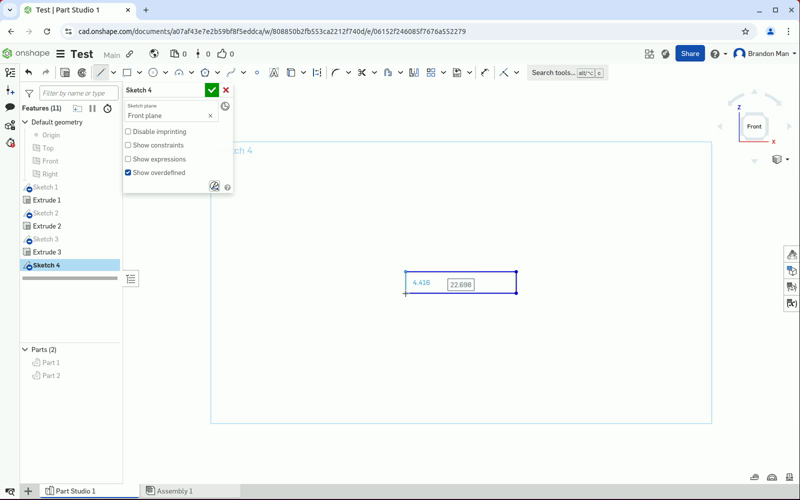
click(405, 293)
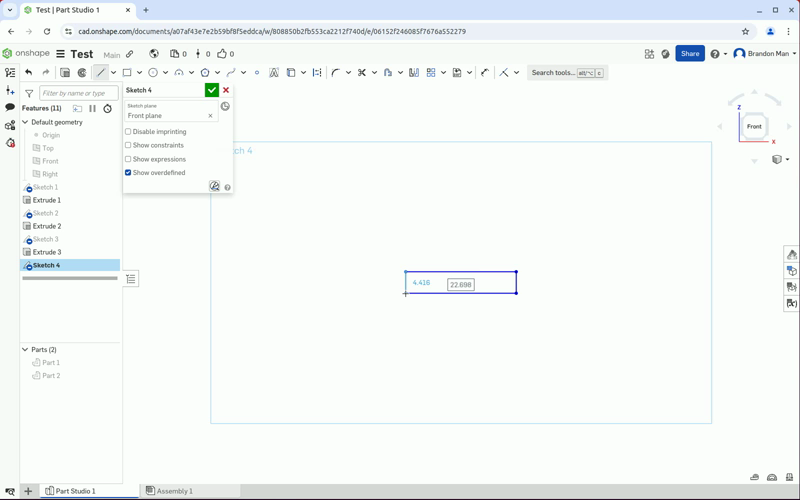
key(esc)
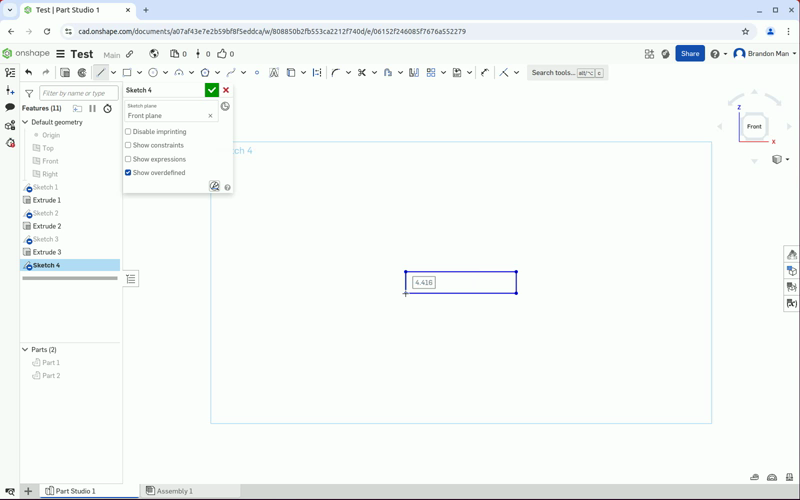
mouse_move(461, 279)
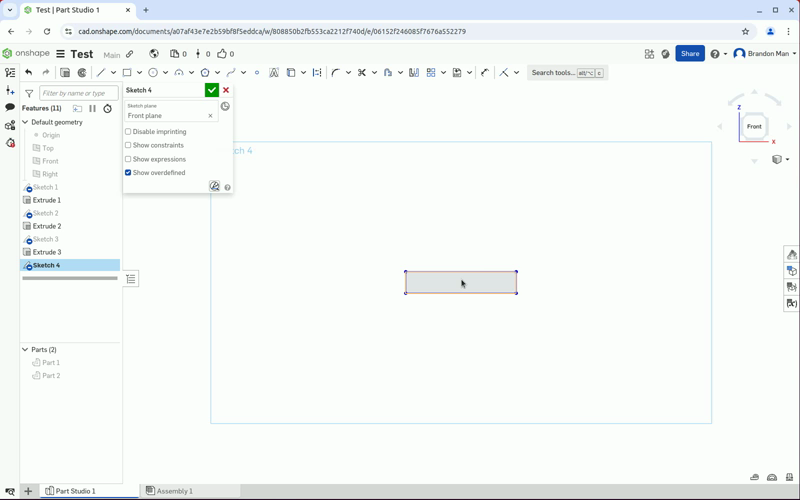
click(461, 279)
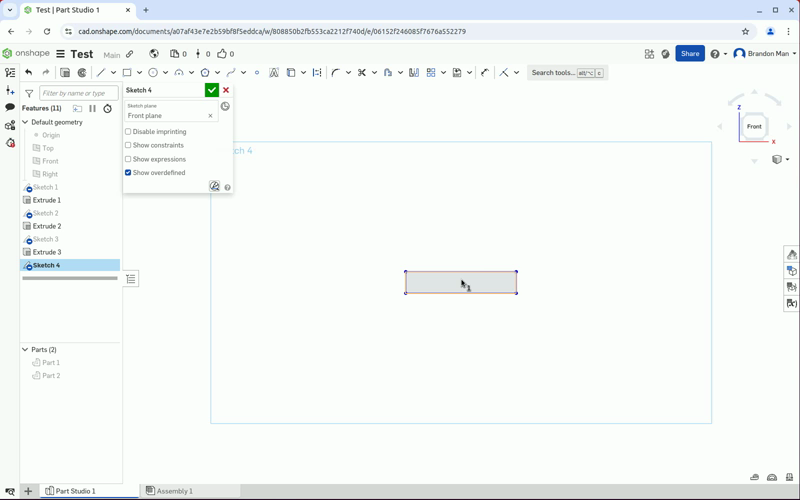
mouse_move(73, 352)
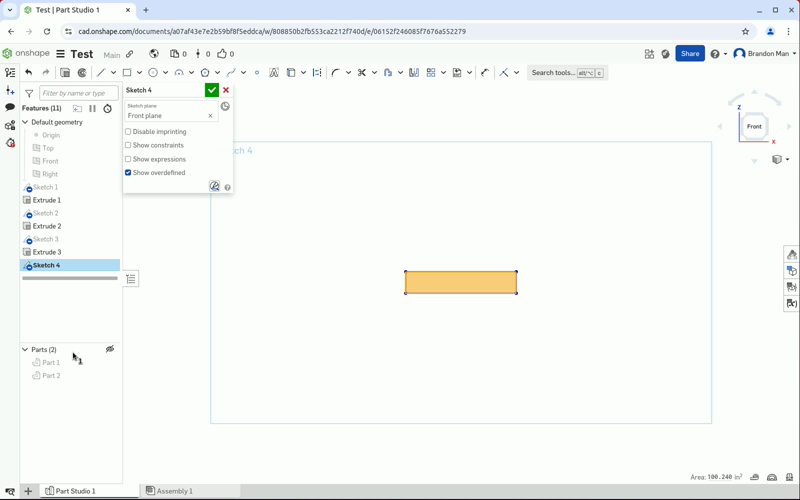
key(shift+y)
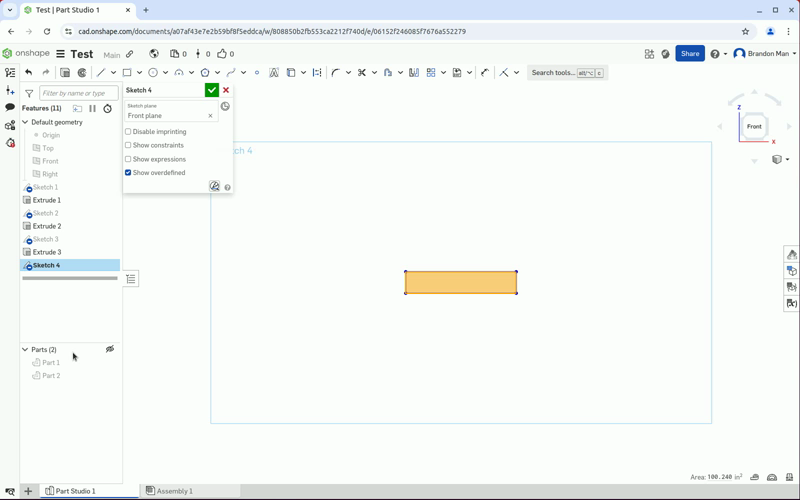
key(shift+e)
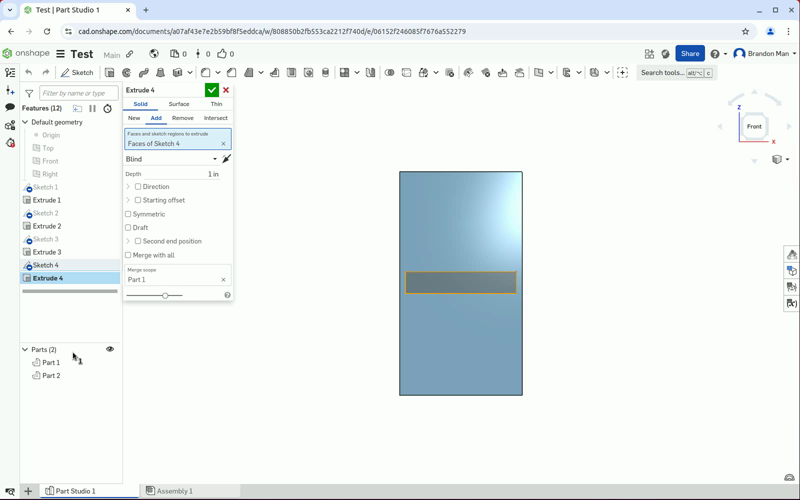
mouse_move(143, 106)
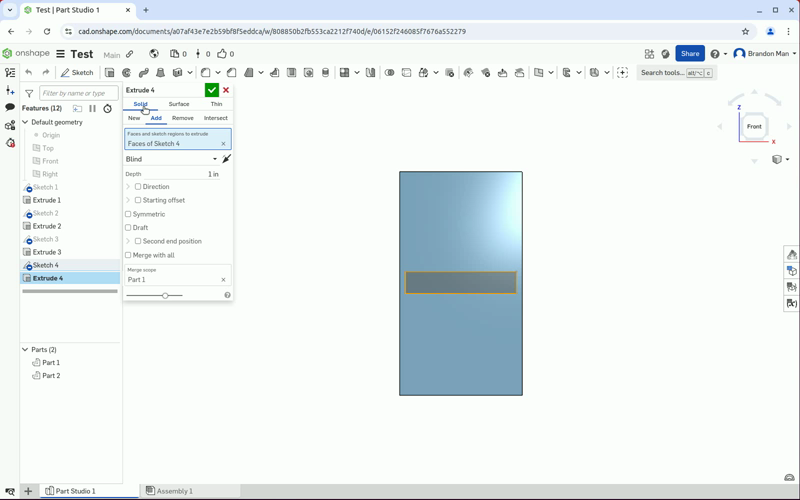
click(143, 106)
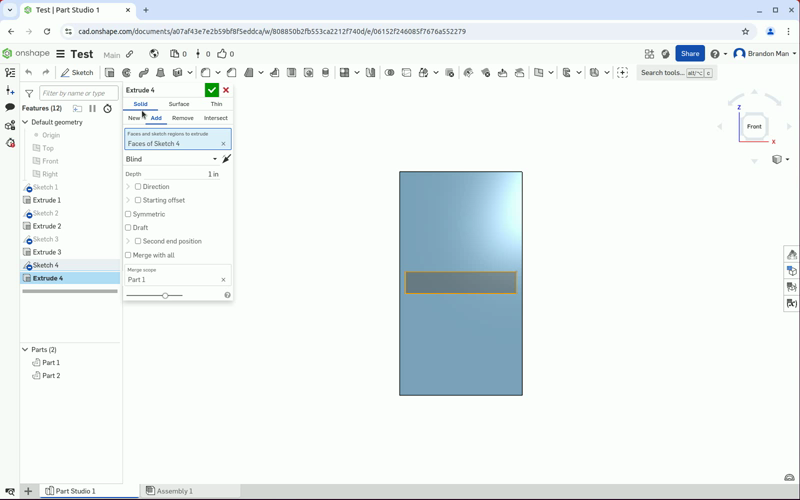
mouse_move(137, 120)
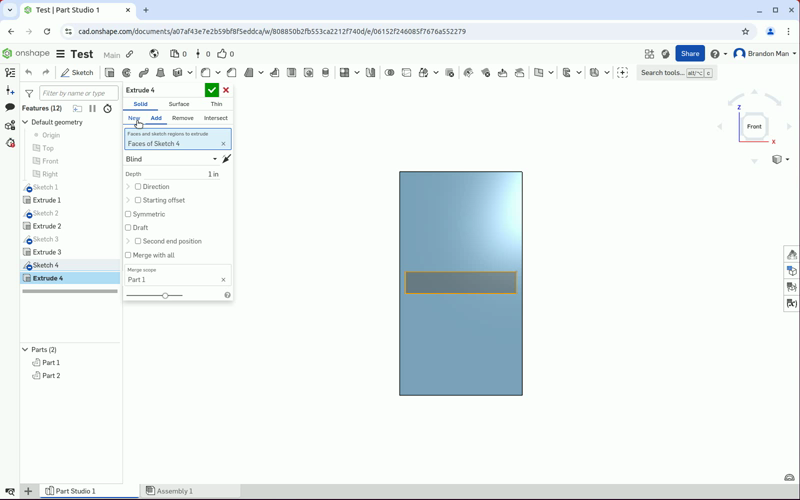
click(137, 120)
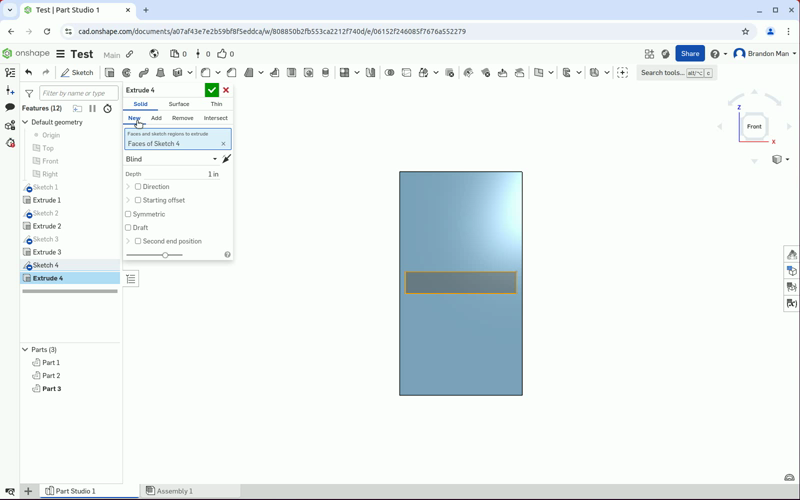
key(tab, 4)
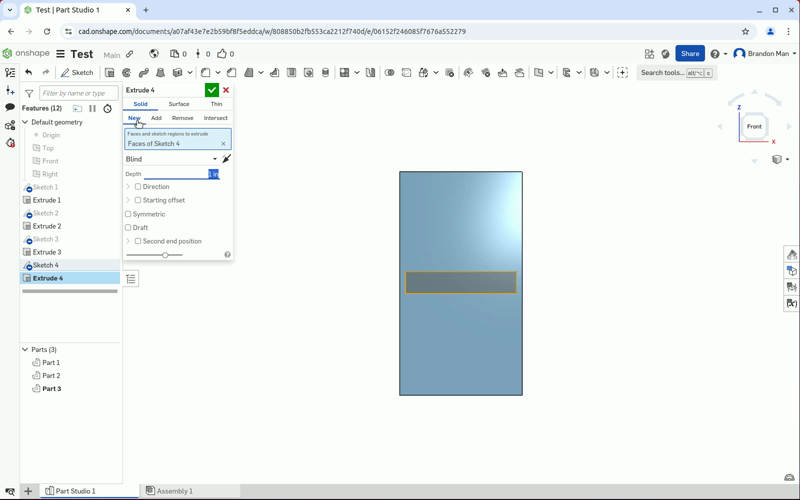
text(19.979)
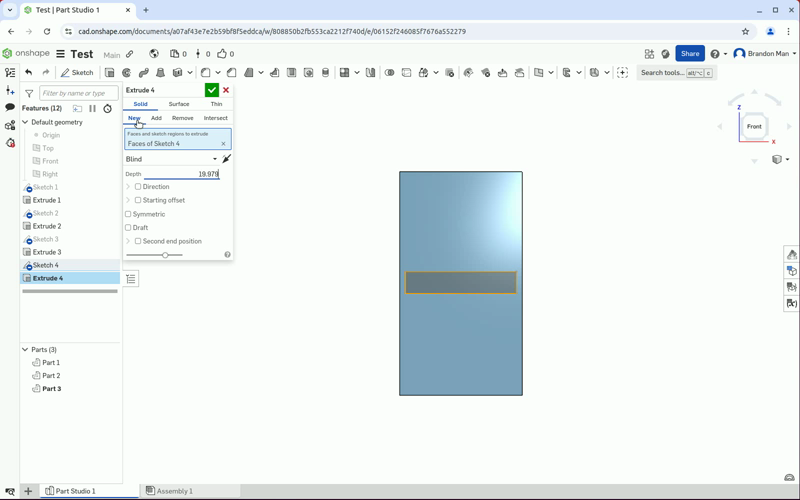
key(enter)
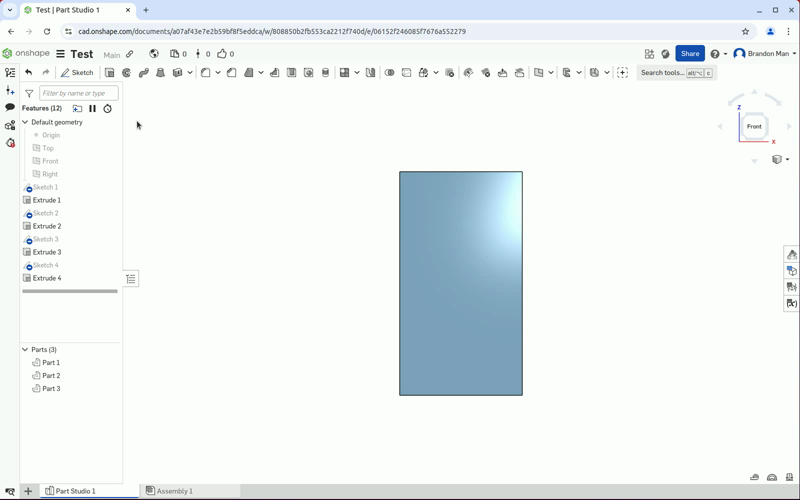
key(shift+h)
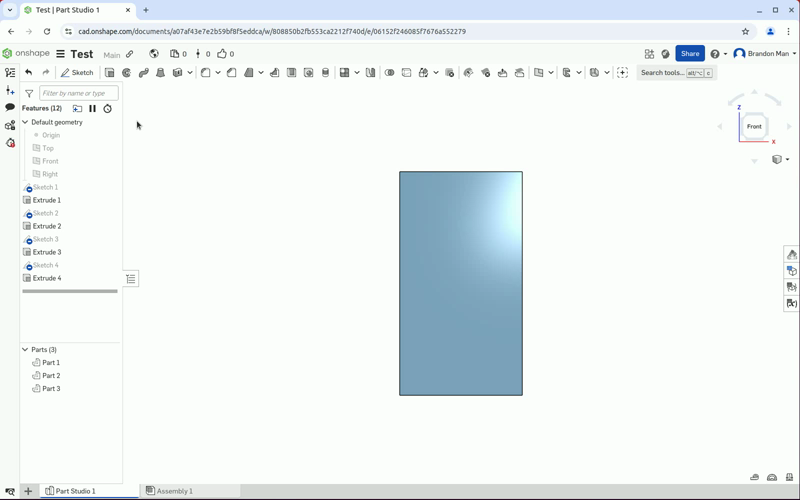
key(shift+h)
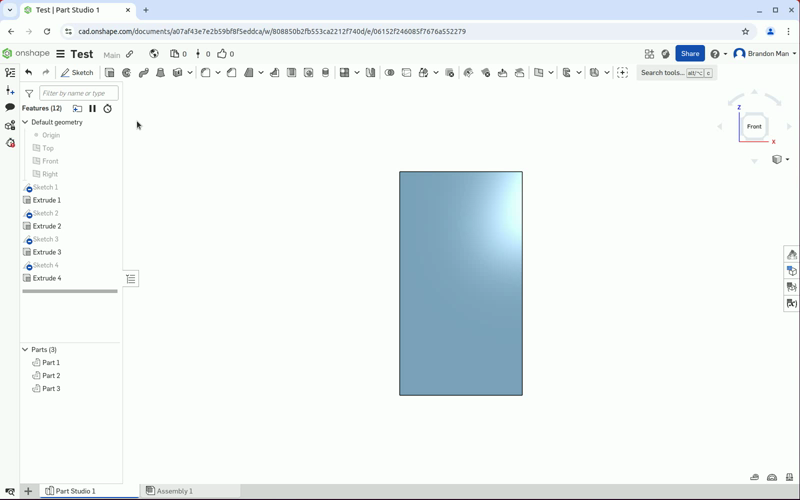
mouse_move(73, 189)
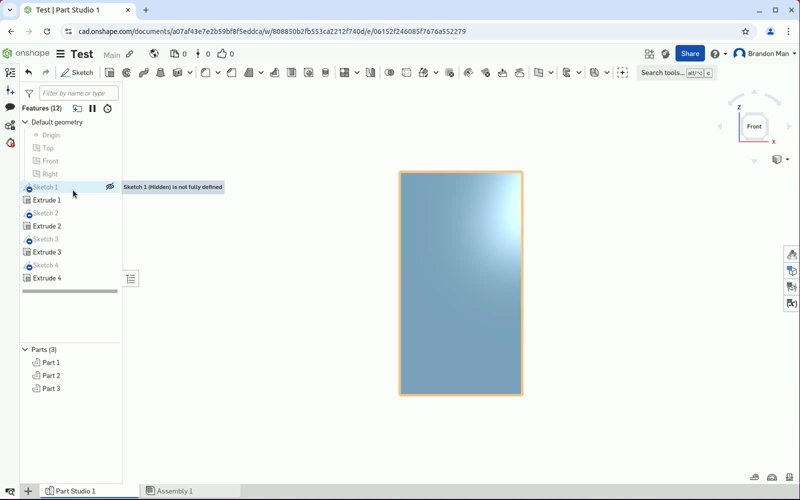
click(73, 189)
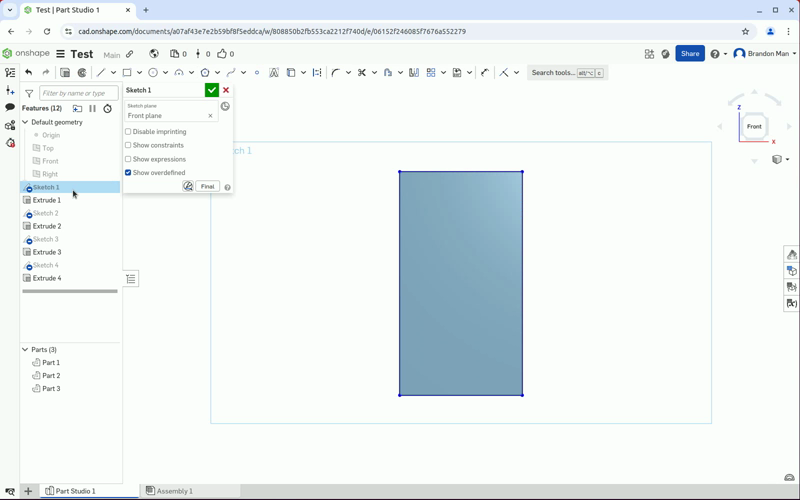
mouse_move(229, 92)
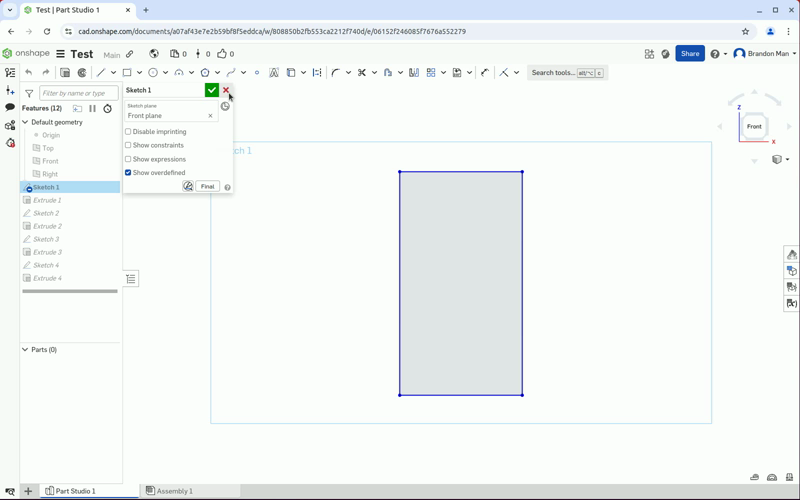
click(229, 92)
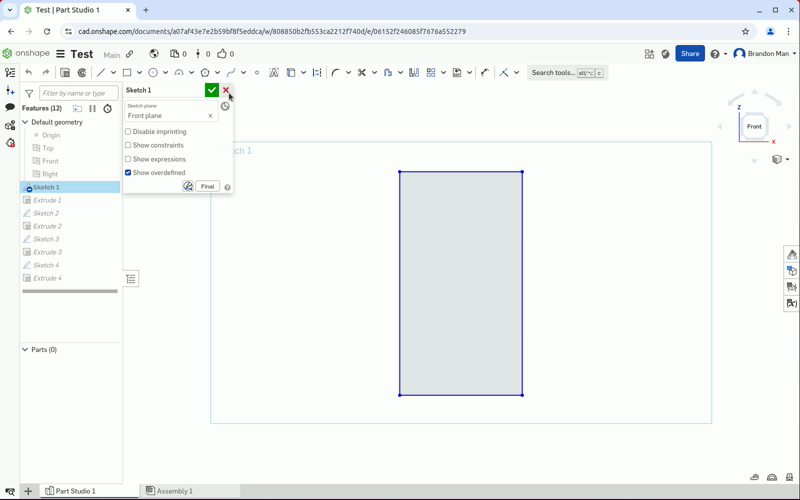
key(shift+s)
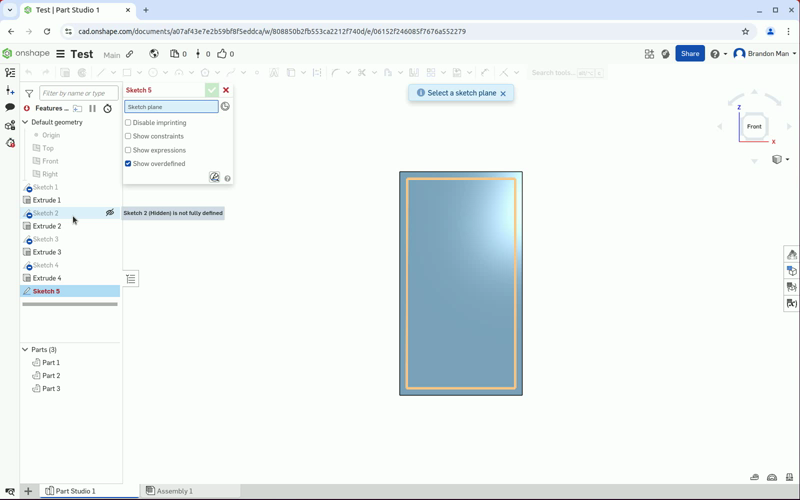
scroll(3)
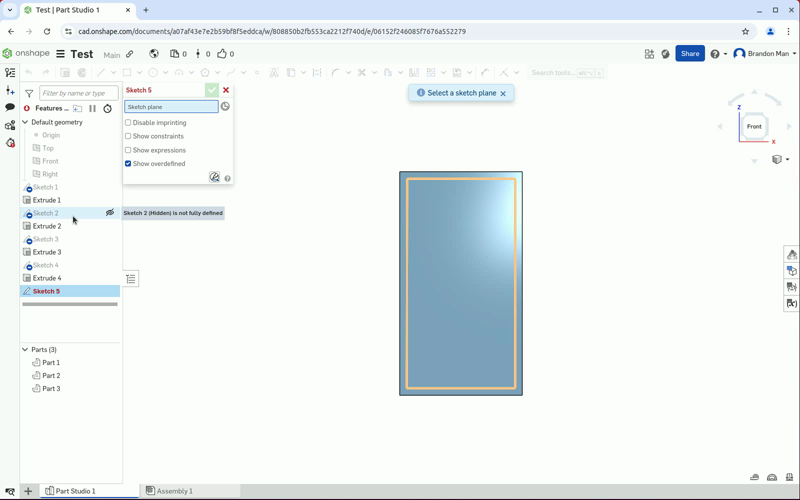
mouse_move(73, 163)
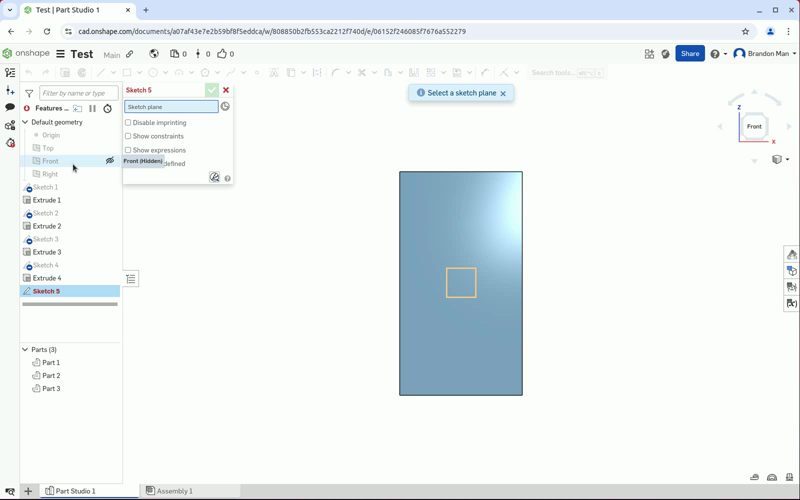
click(73, 163)
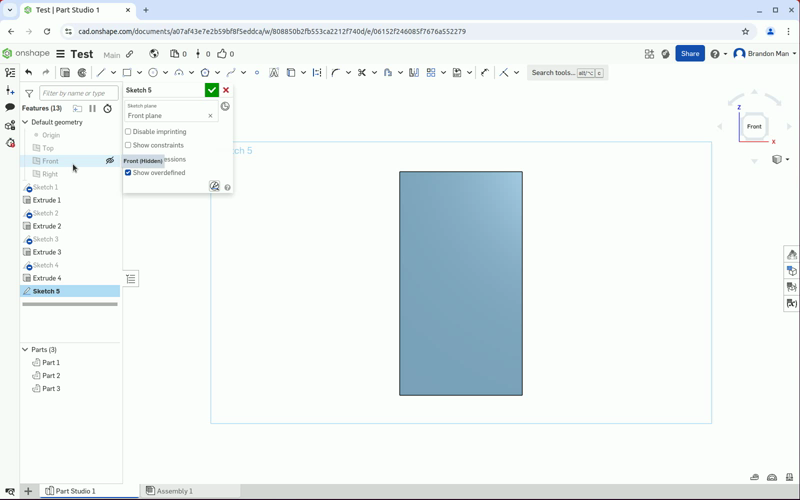
mouse_move(73, 352)
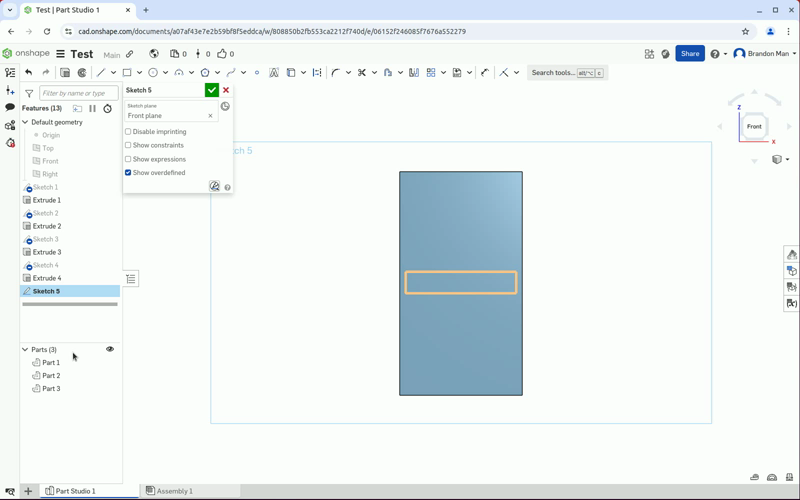
key(y)
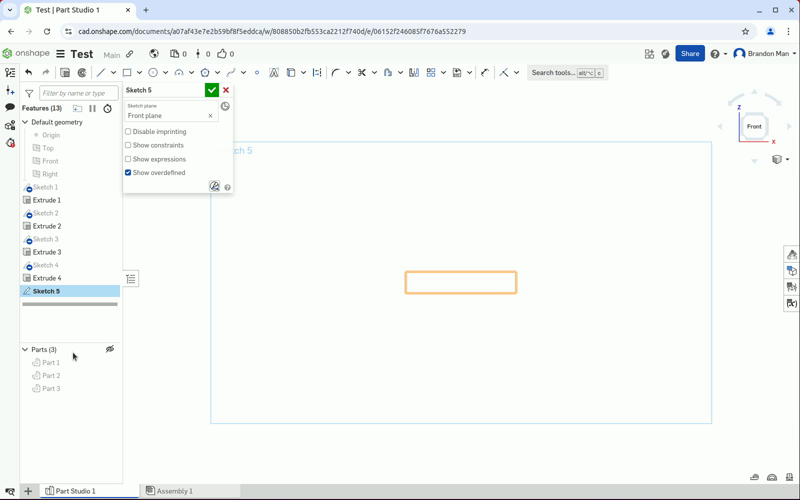
key(l)
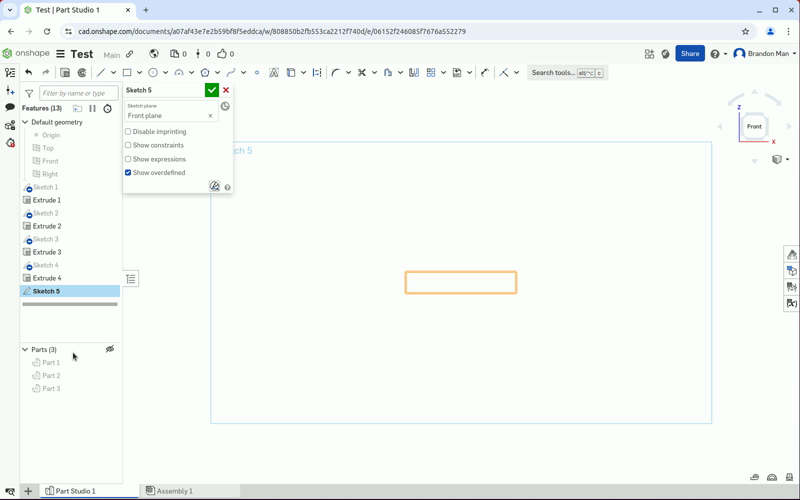
key_down(shift)
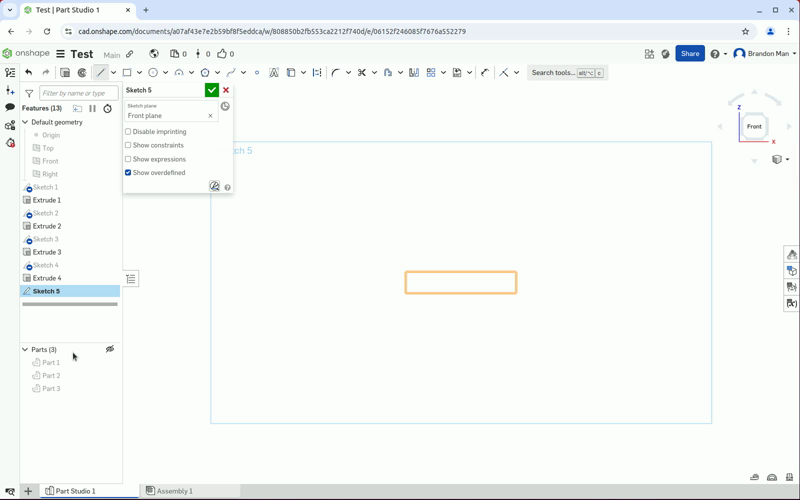
mouse_move(405, 365)
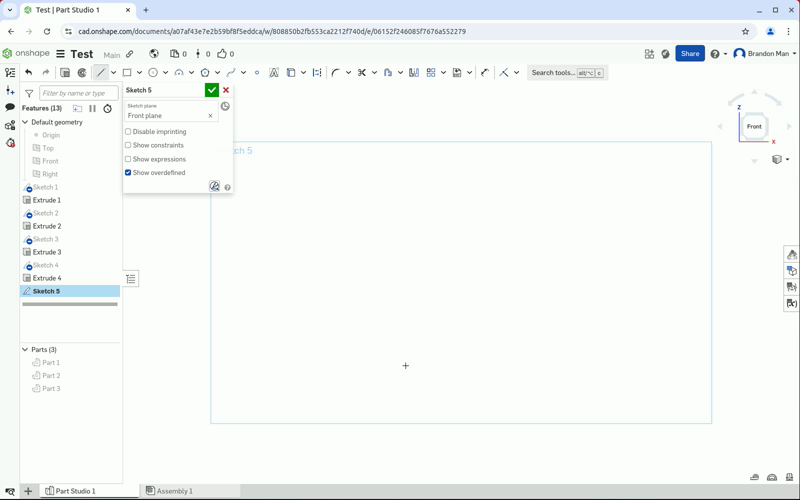
click(405, 365)
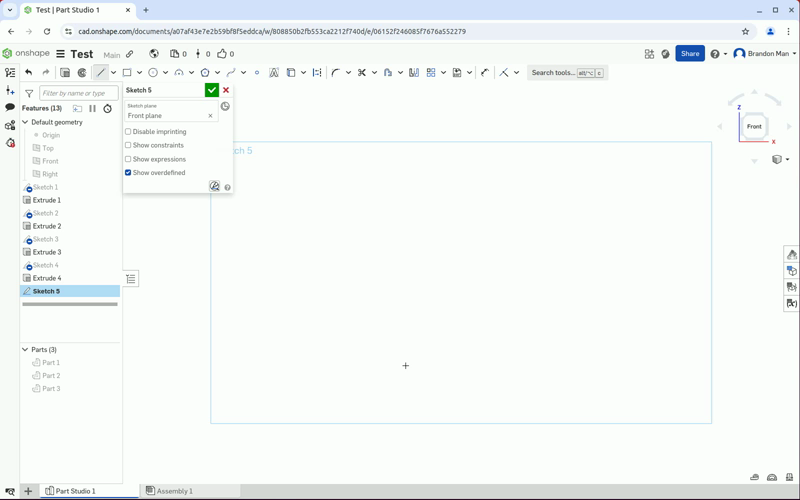
key_up(shift)
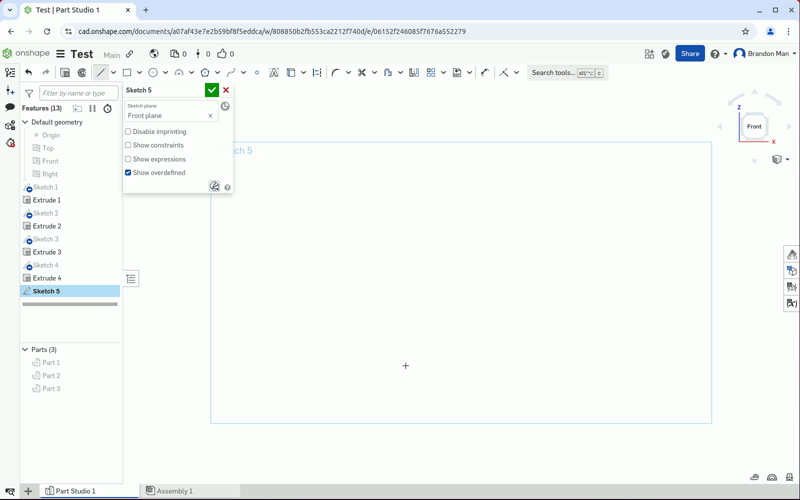
key_down(shift)
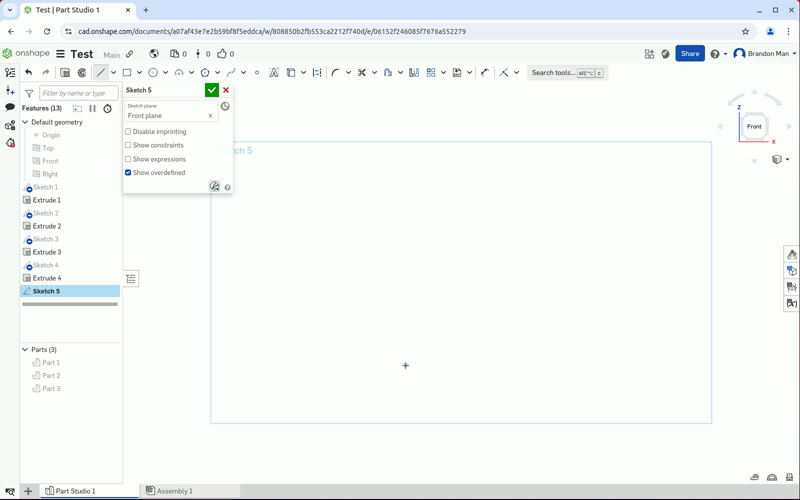
mouse_move(516, 365)
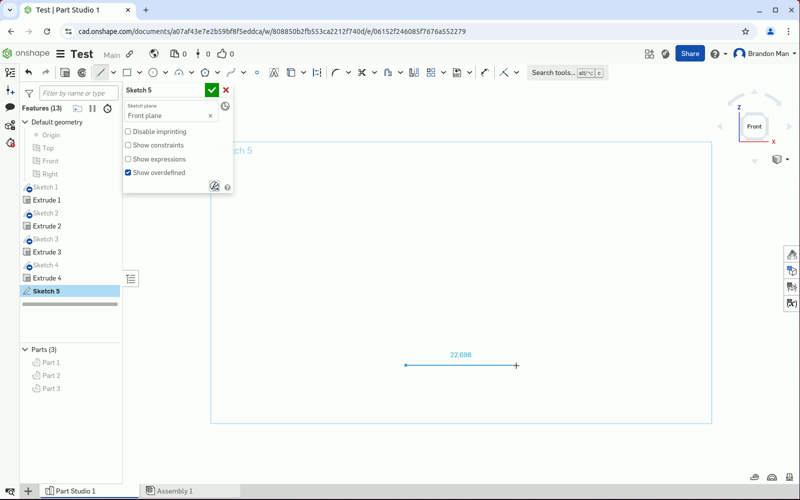
click(516, 365)
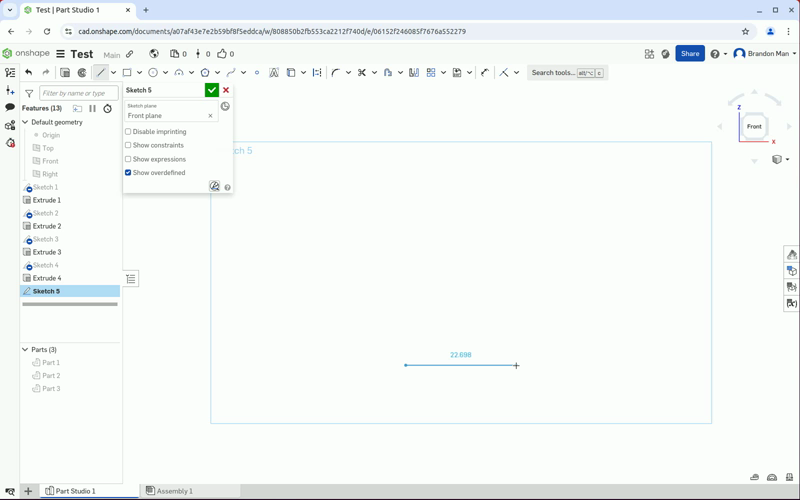
key_up(shift)
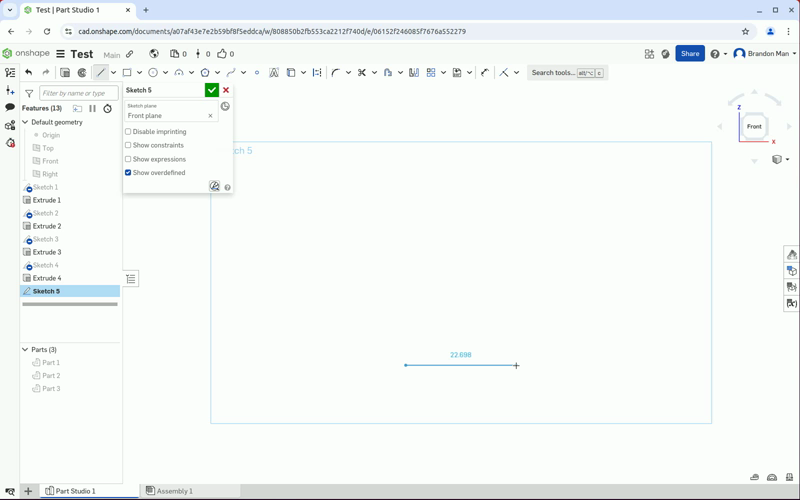
key_down(shift)
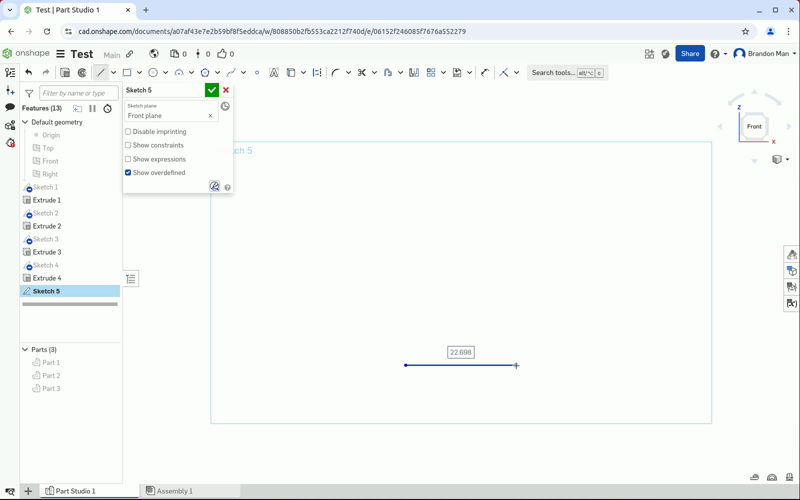
mouse_move(546, 365)
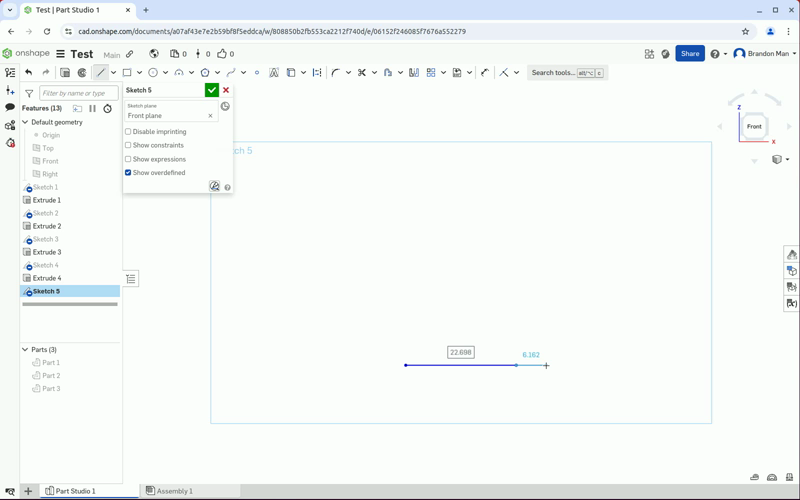
mouse_move(516, 346)
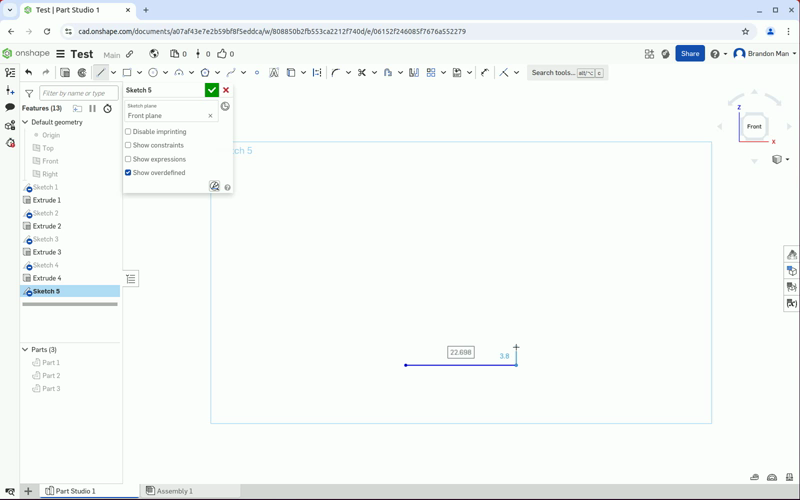
click(516, 346)
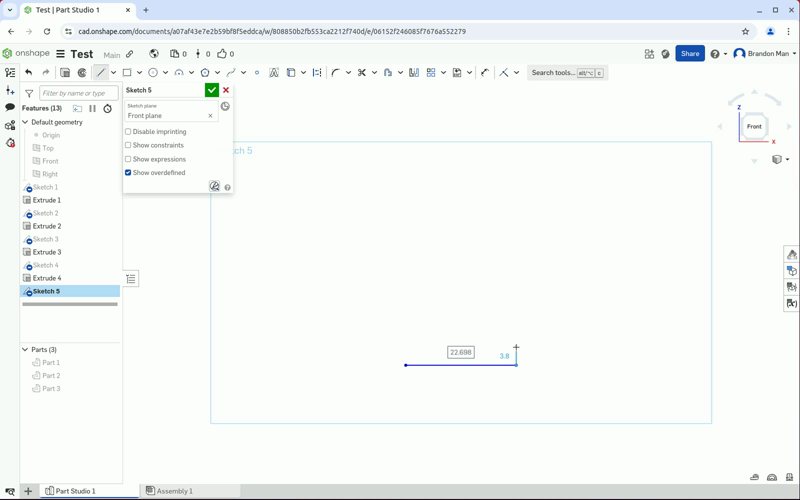
key_up(shift)
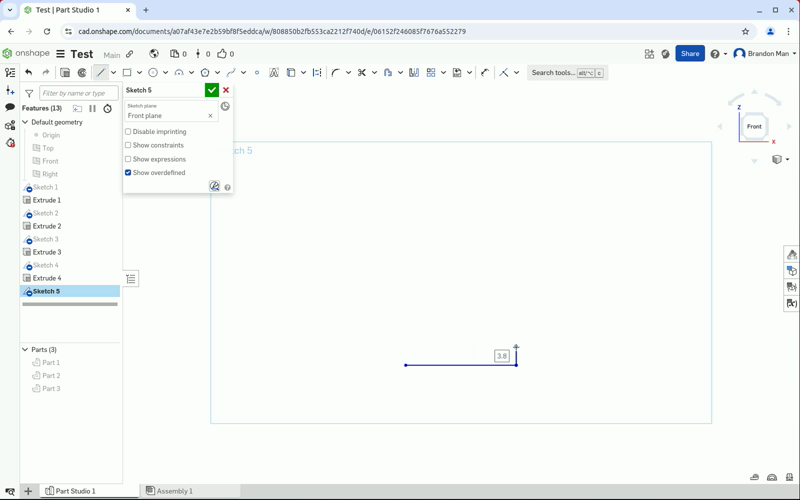
key_down(shift)
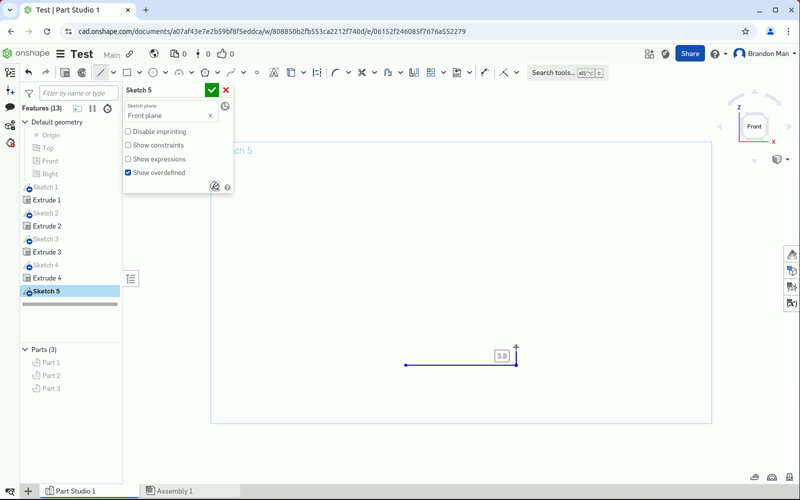
mouse_move(405, 346)
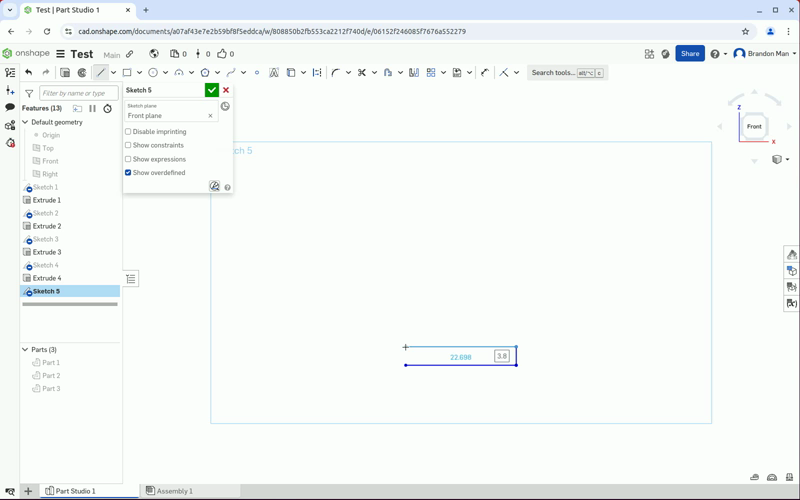
click(405, 346)
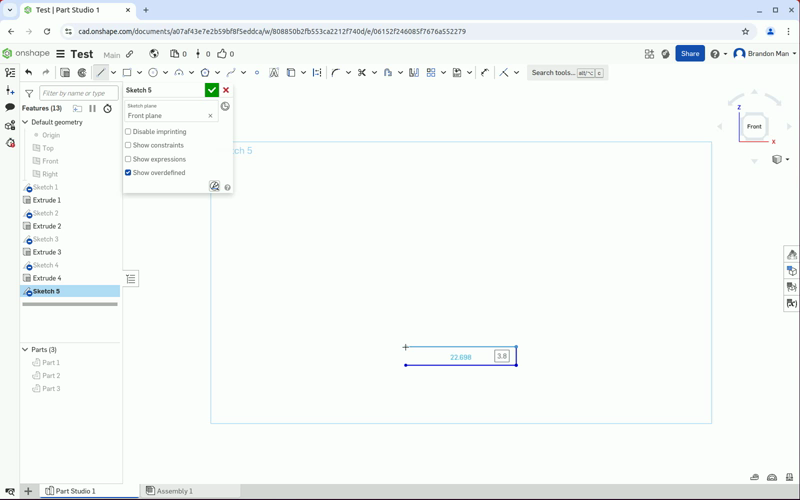
key_up(shift)
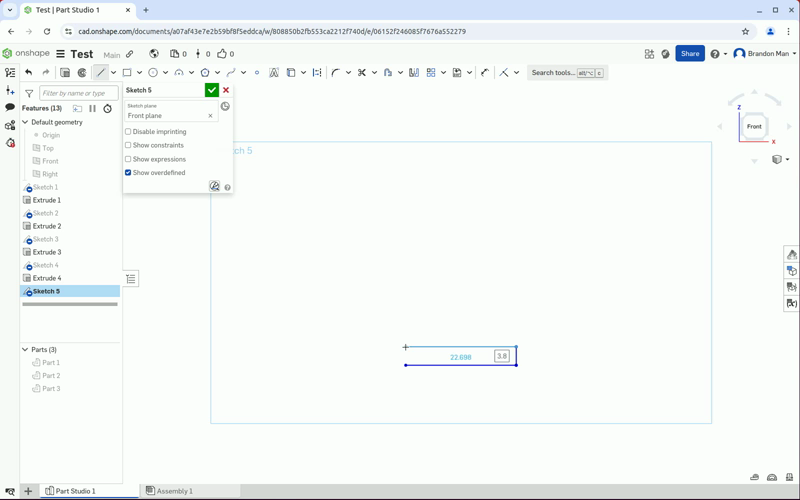
mouse_move(435, 346)
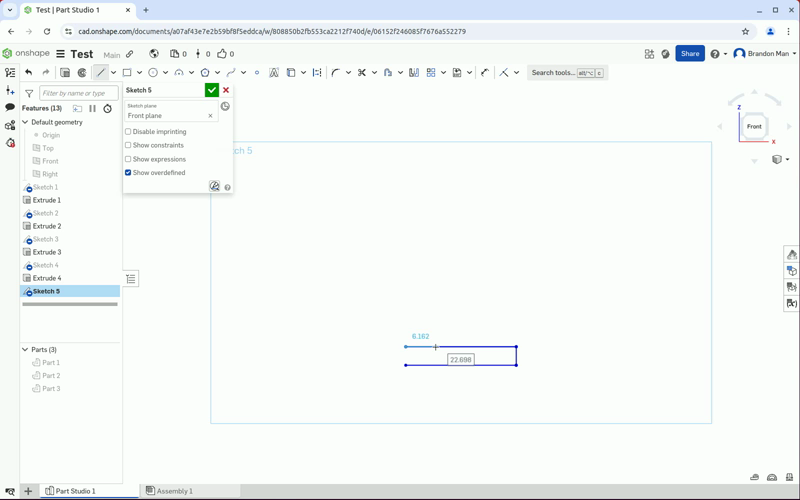
key_down(shift)
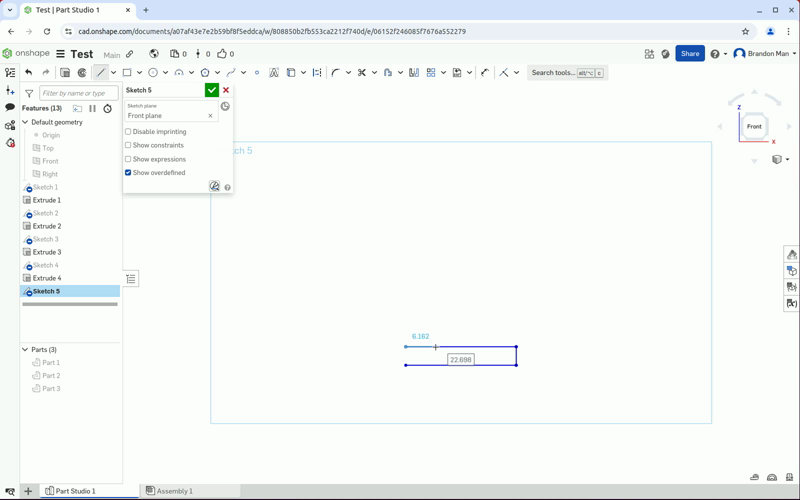
mouse_move(405, 365)
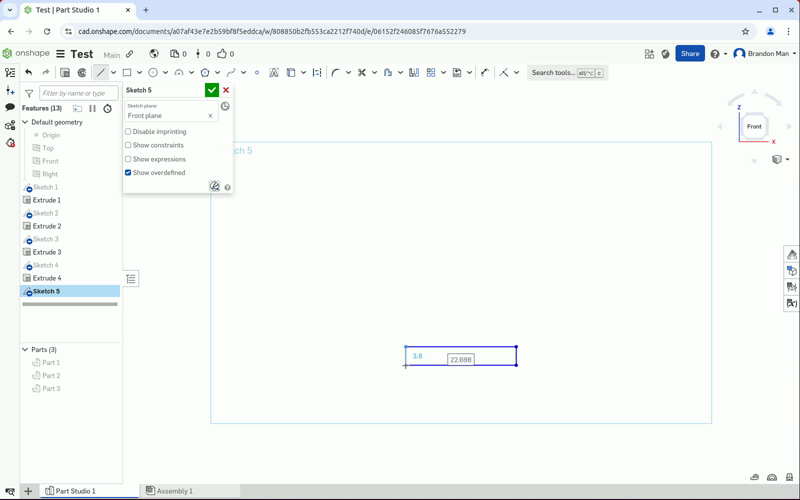
key_up(shift)
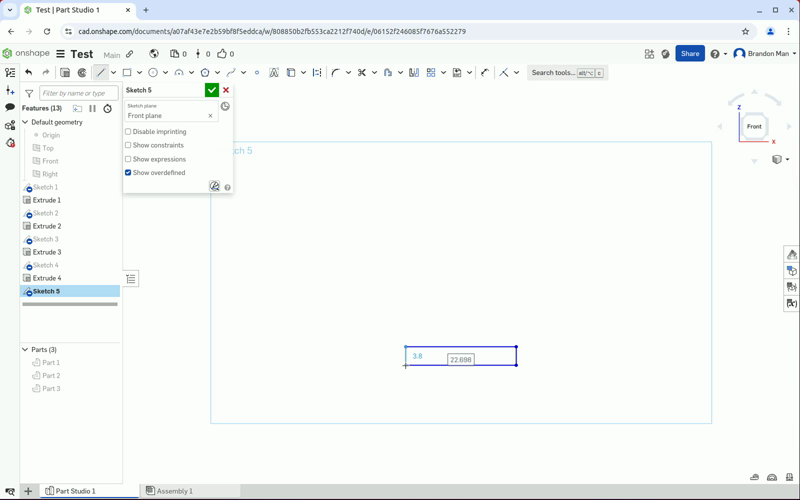
click(405, 365)
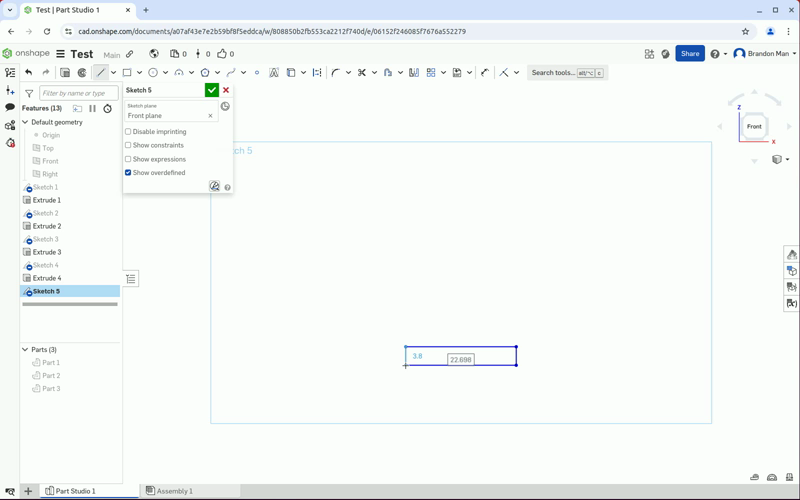
key(esc)
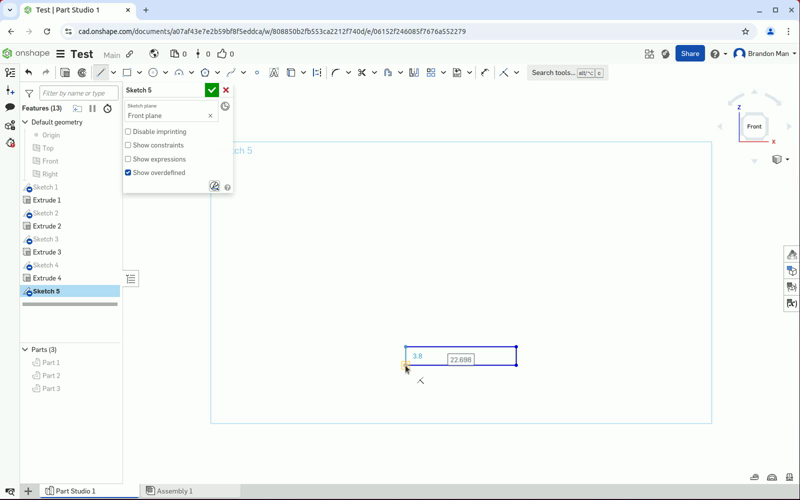
mouse_move(458, 350)
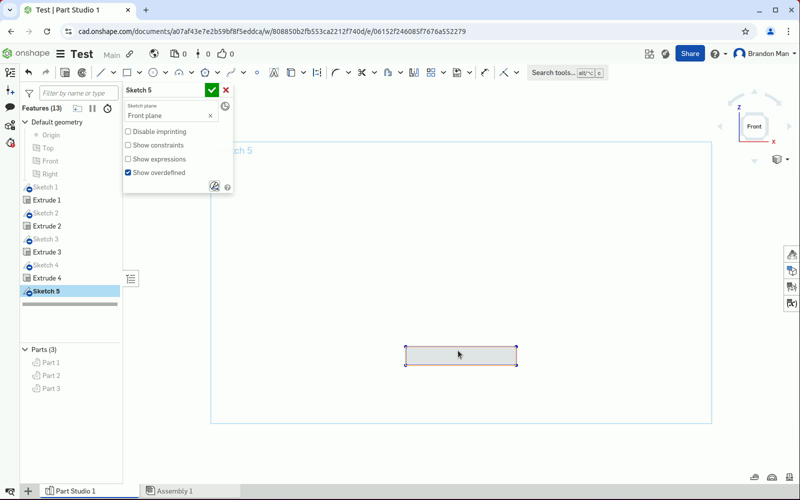
click(458, 350)
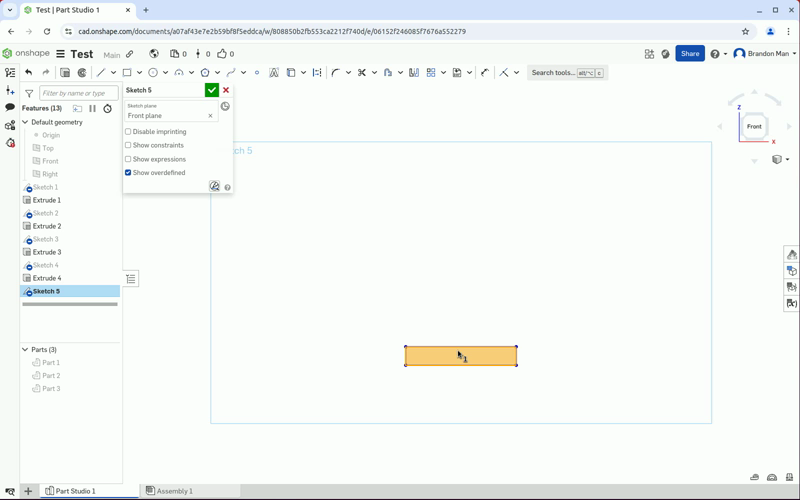
mouse_move(73, 352)
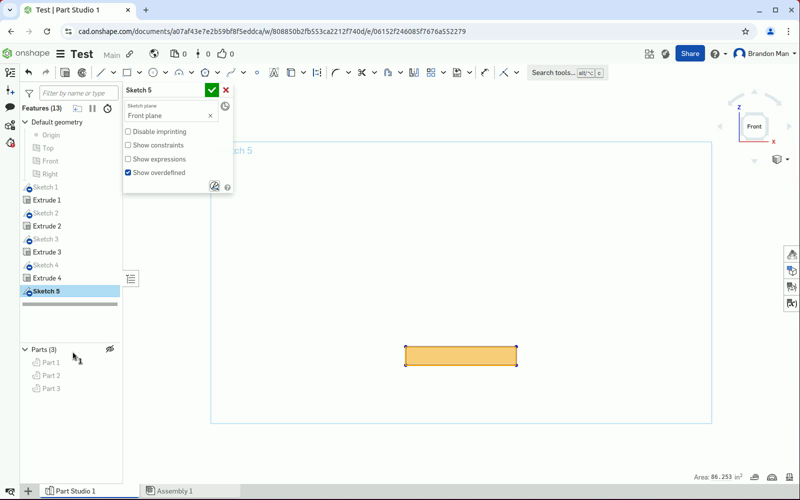
key(shift+y)
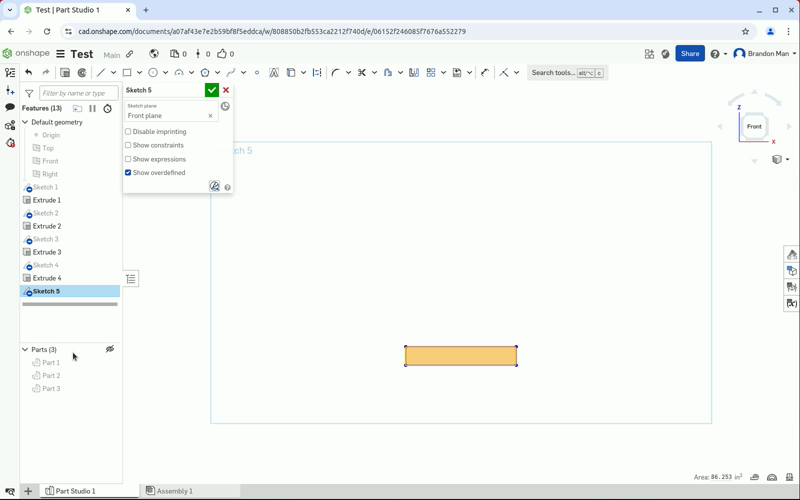
key(shift+e)
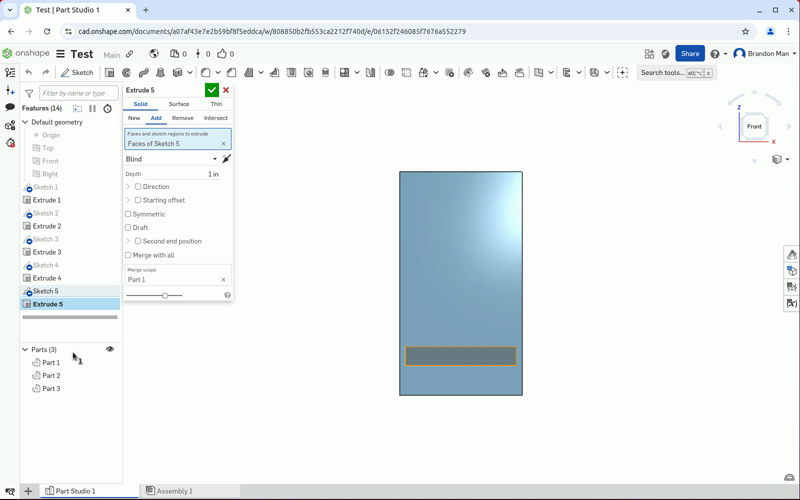
mouse_move(143, 106)
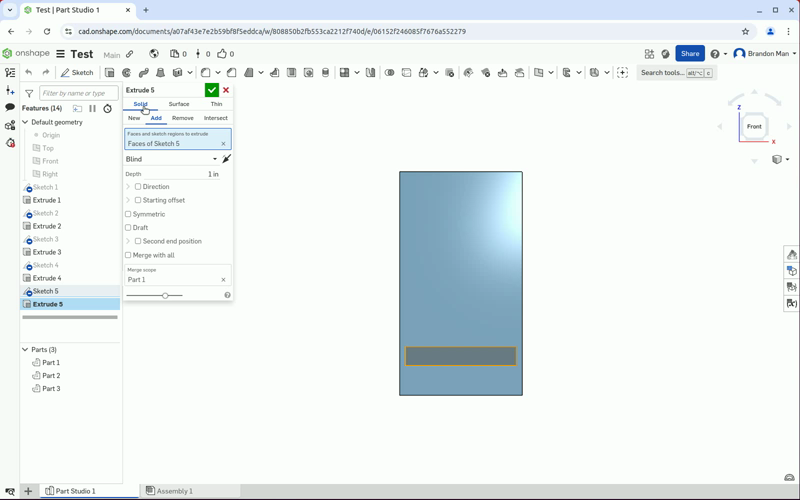
click(143, 106)
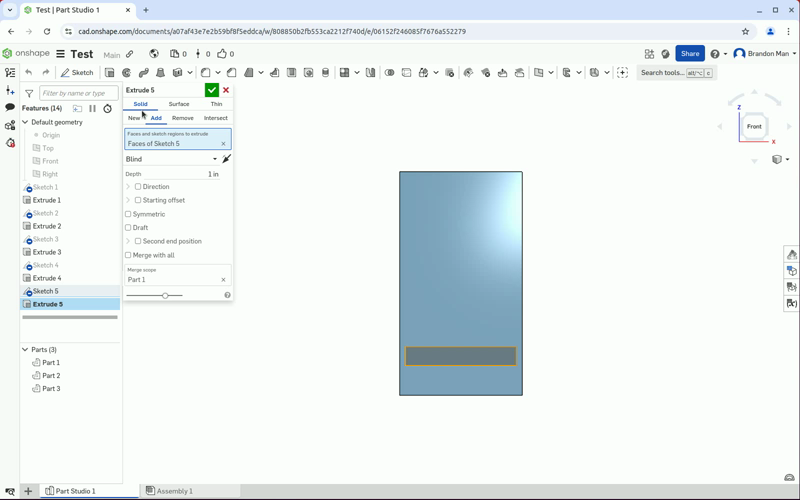
mouse_move(137, 120)
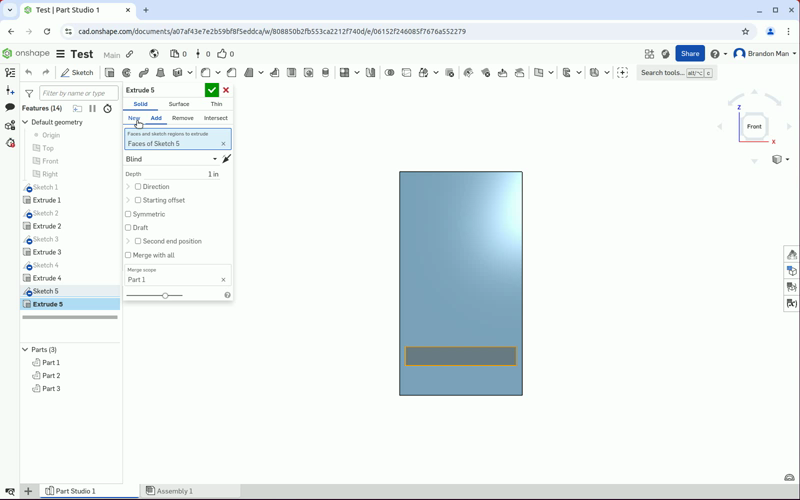
click(137, 120)
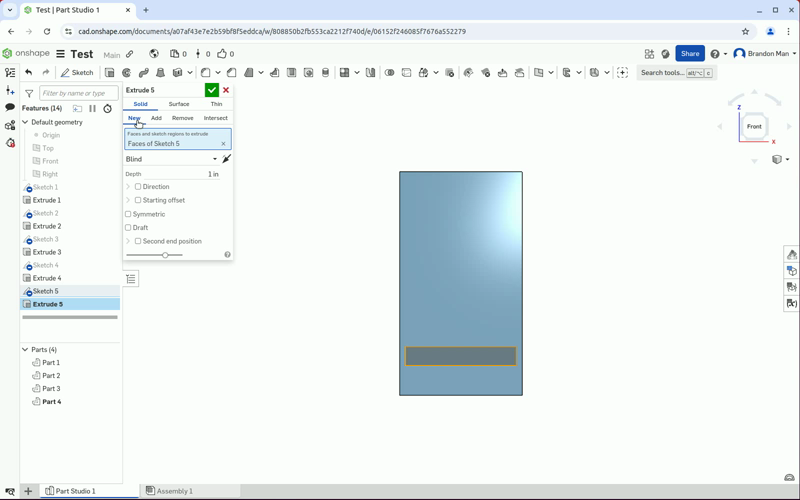
key(tab, 4)
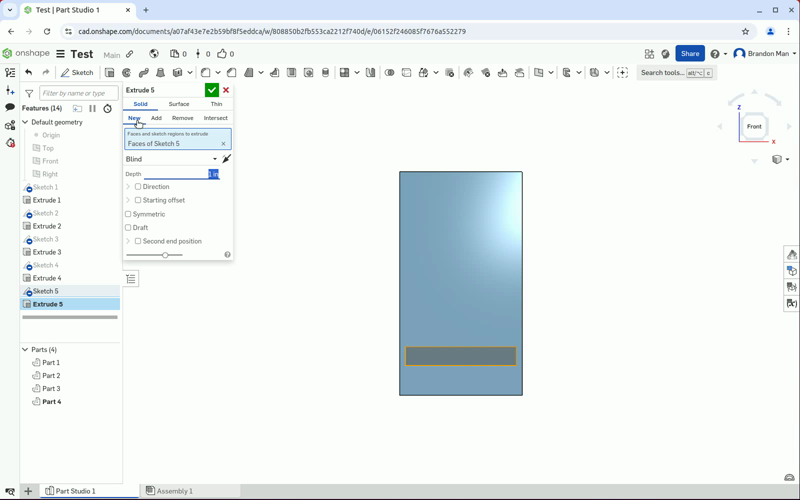
text(19.979)
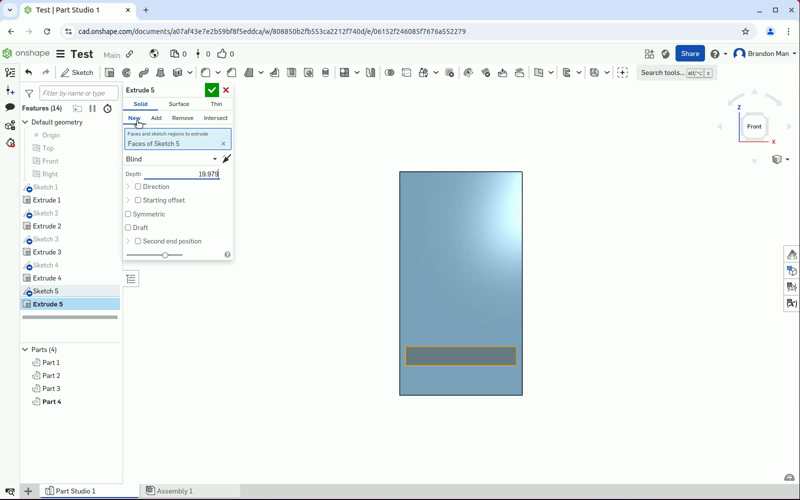
key(enter)
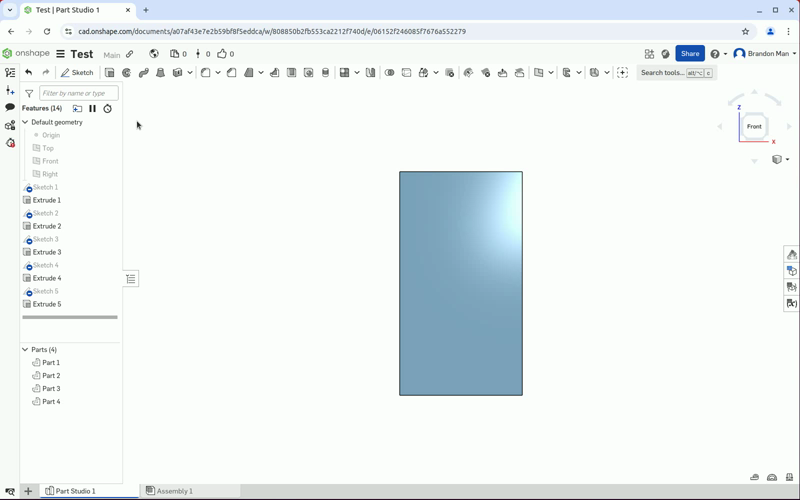
key(shift+h)
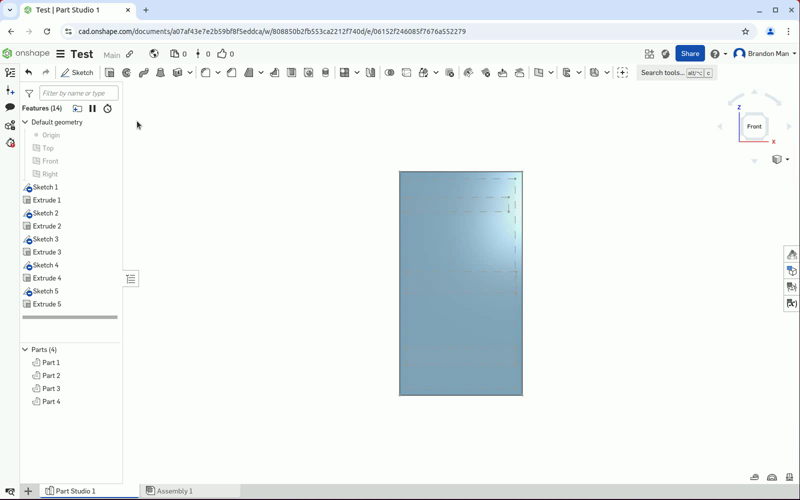
key(shift+h)
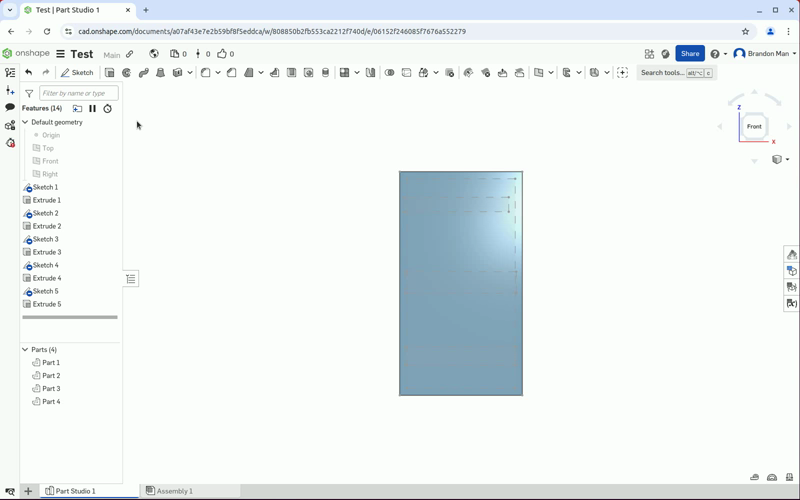
key(shift+7)
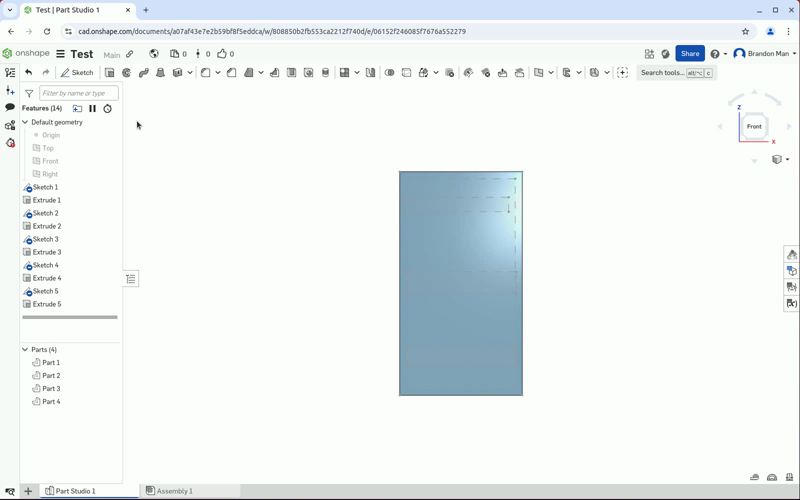
key(left, 2)
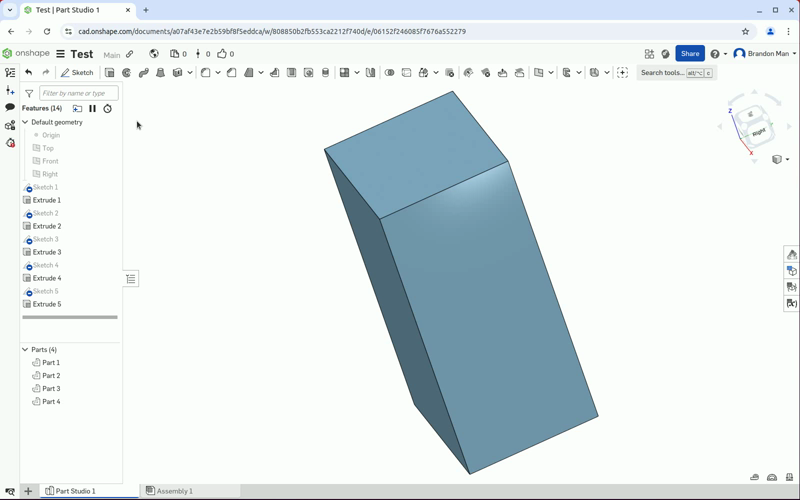
key(down, 2)
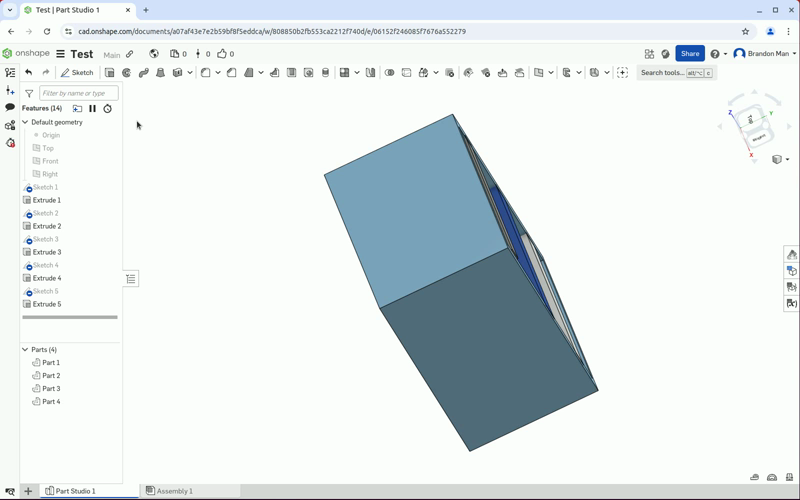
key(up, 2)
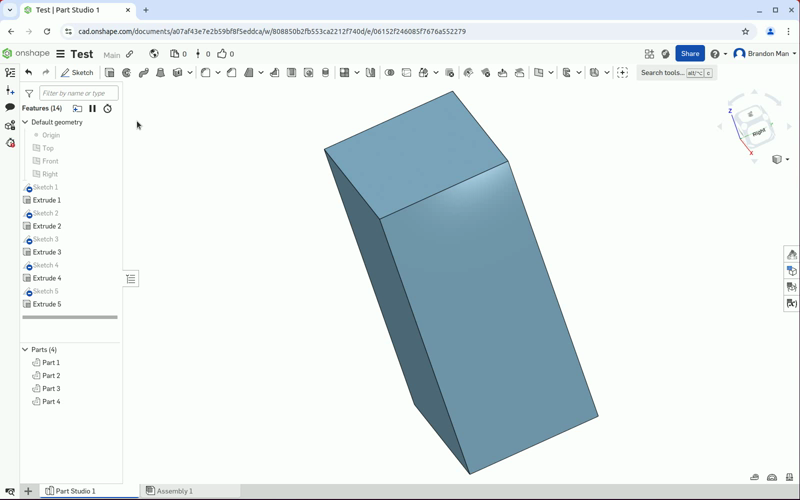
key(right, 2)
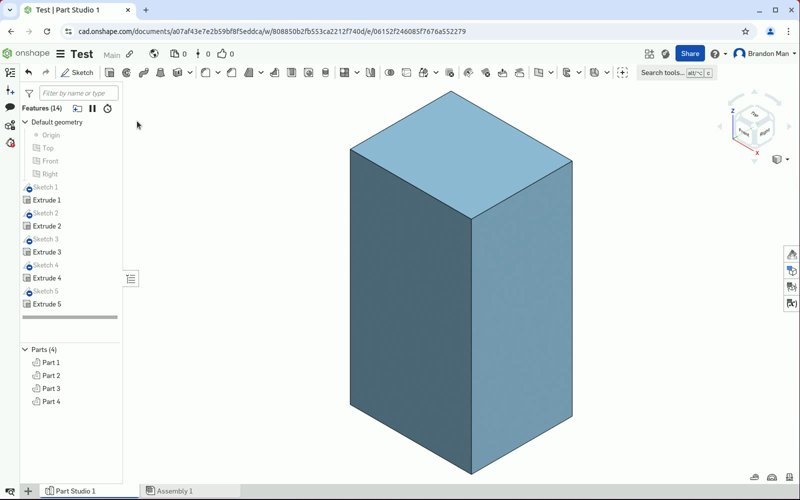
mouse_move(73, 189)
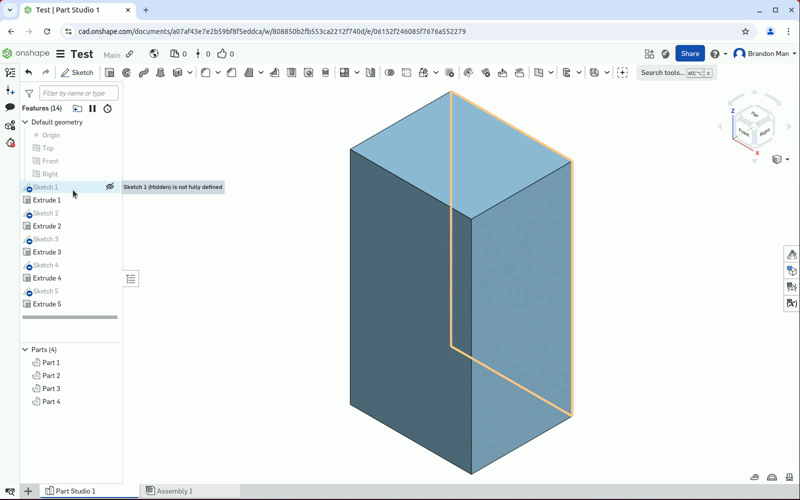
click(73, 189)